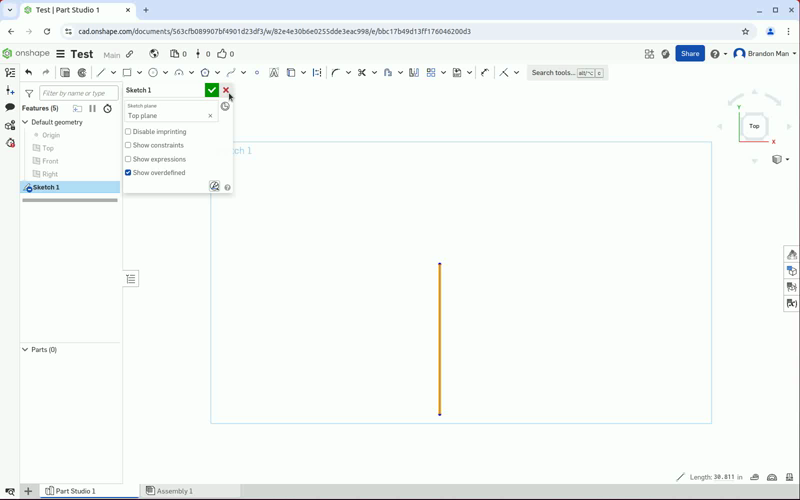
key(shift+h)
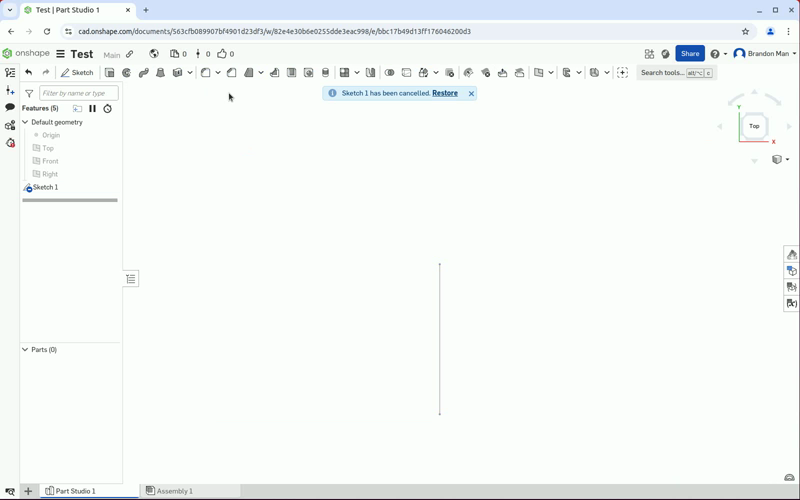
key(shift+s)
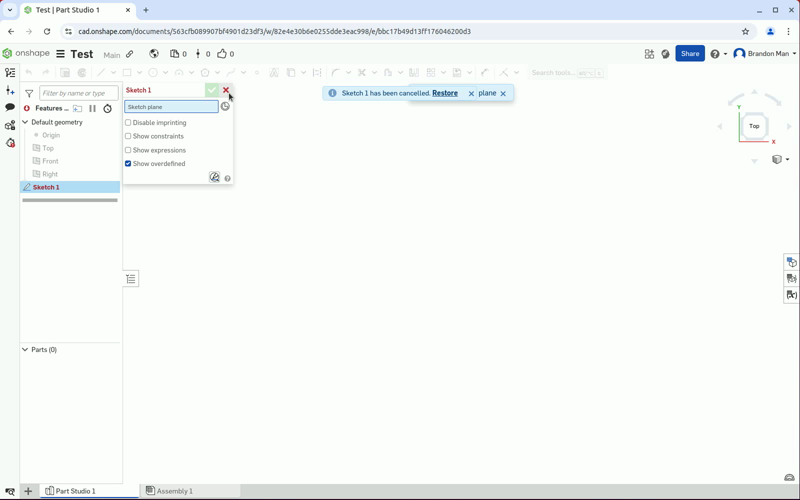
mouse_move(73, 150)
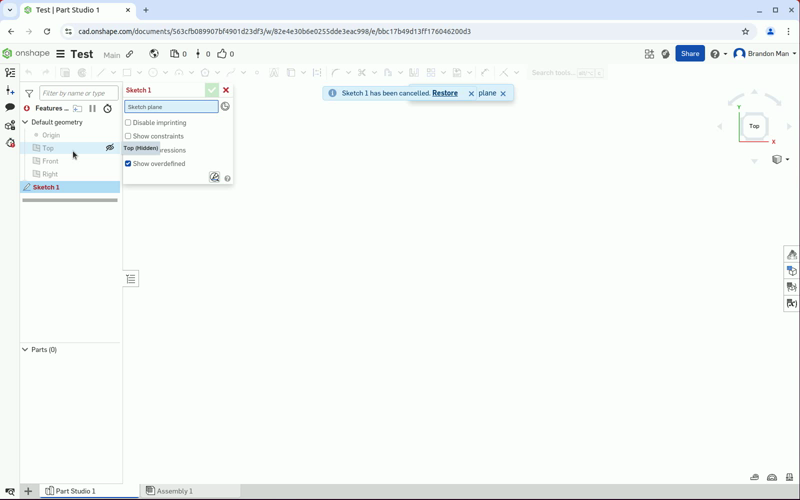
click(73, 150)
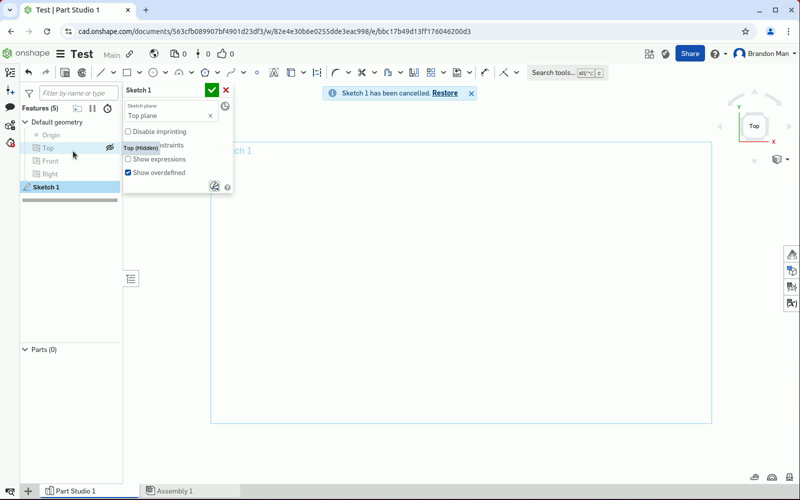
mouse_move(73, 352)
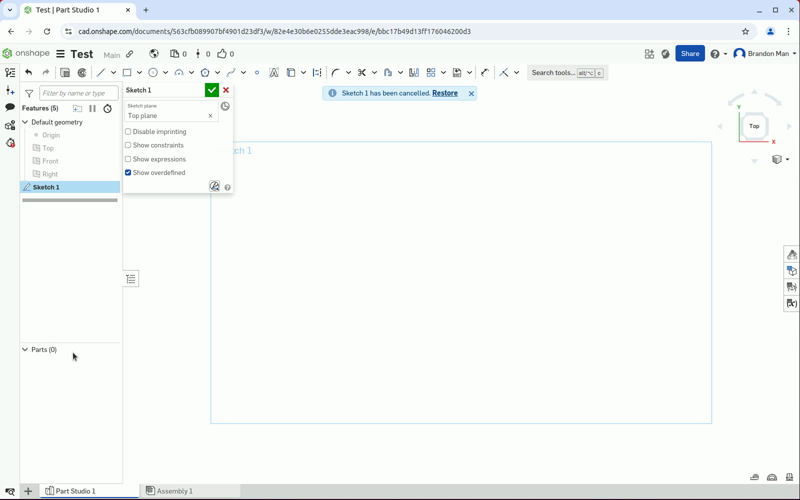
key(y)
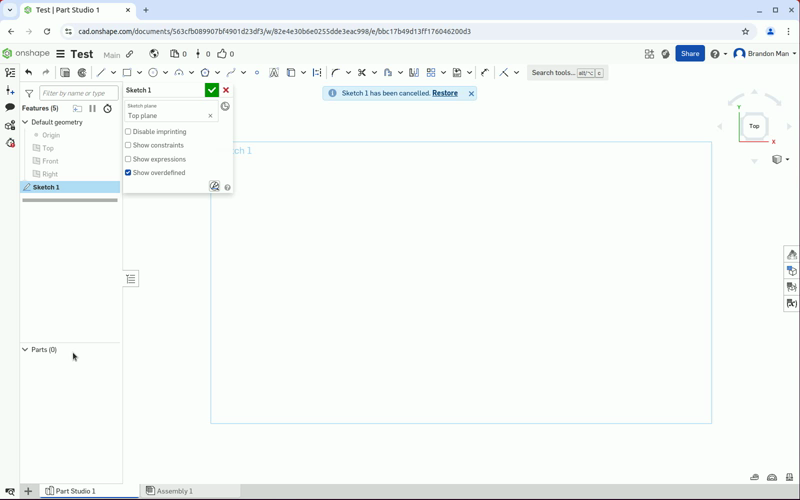
key(a)
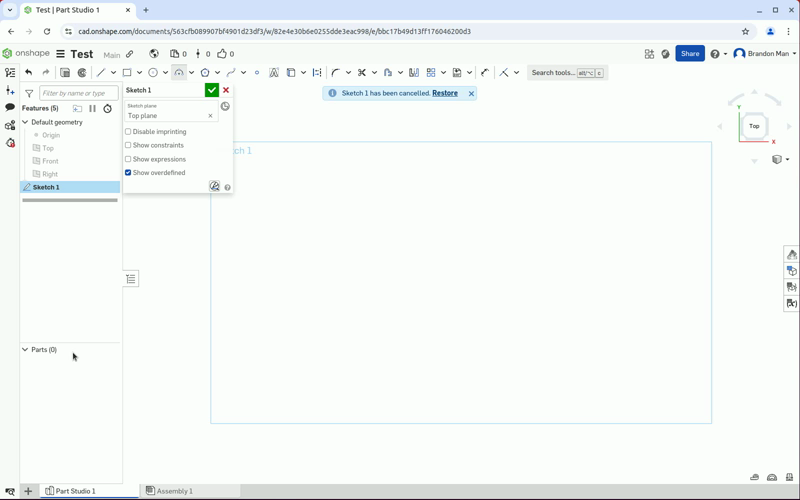
key_down(shift)
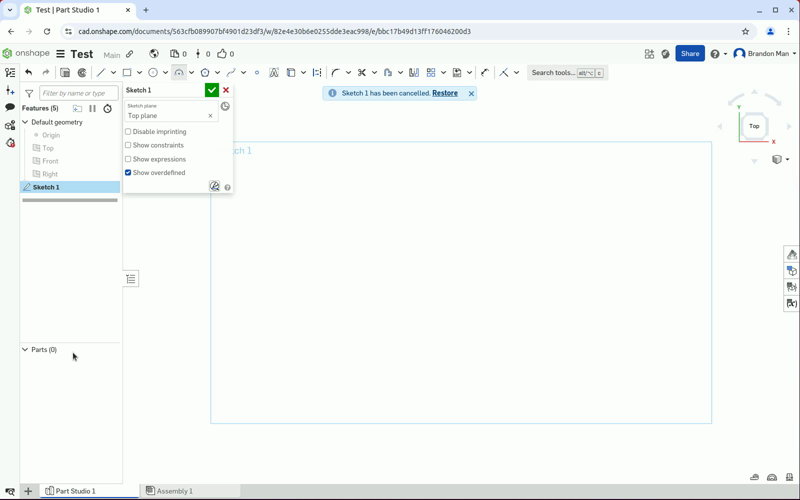
mouse_move(379, 282)
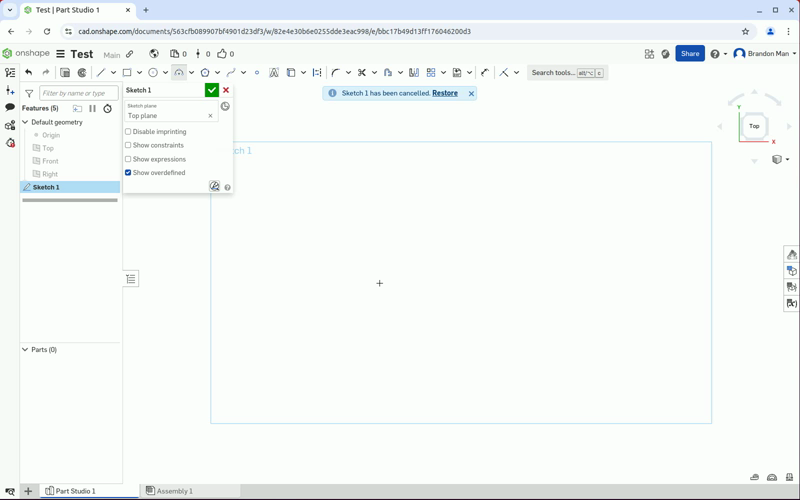
click(379, 282)
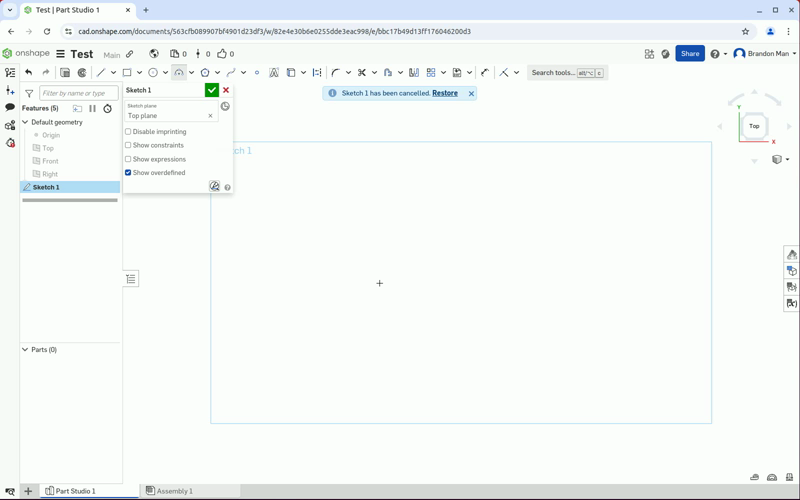
key_up(shift)
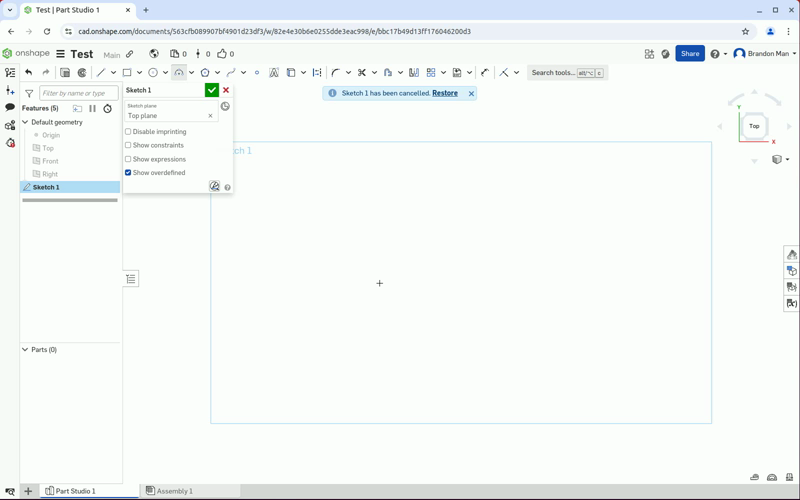
key_down(shift)
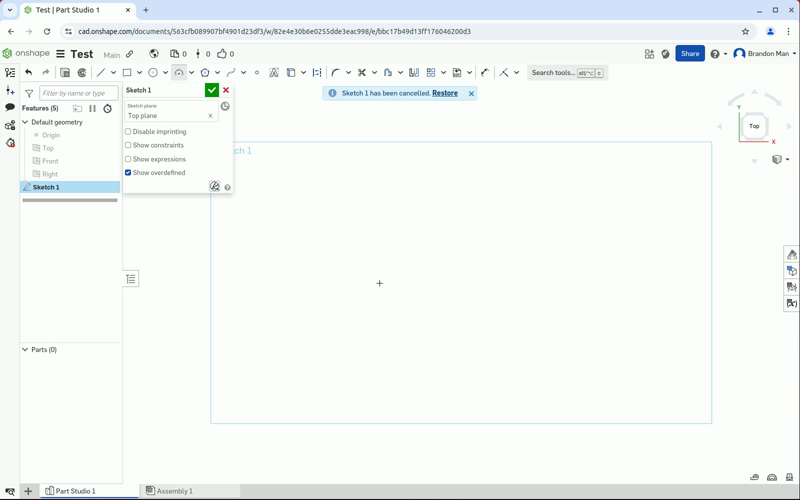
mouse_move(541, 282)
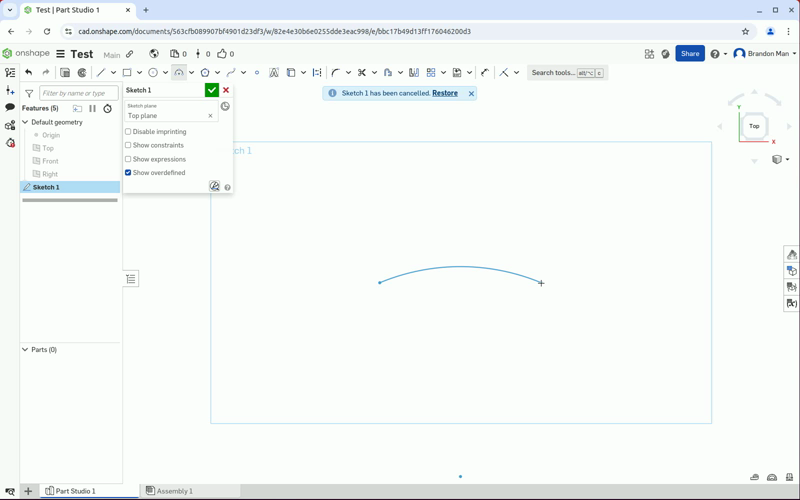
click(541, 282)
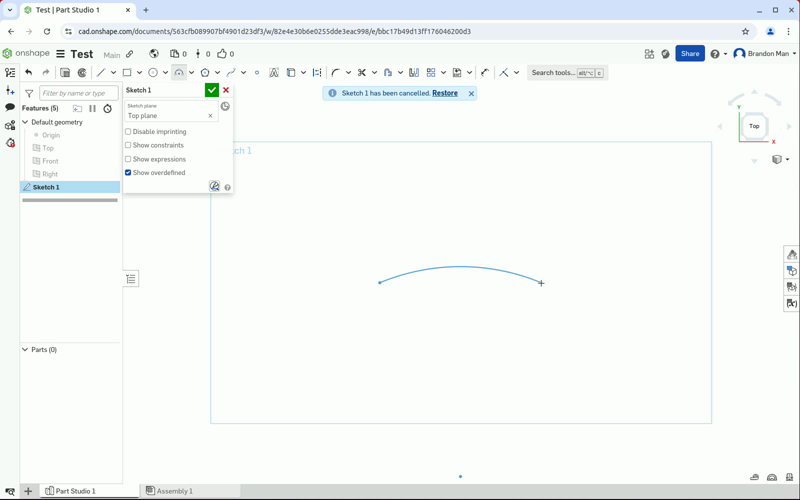
mouse_move(460, 363)
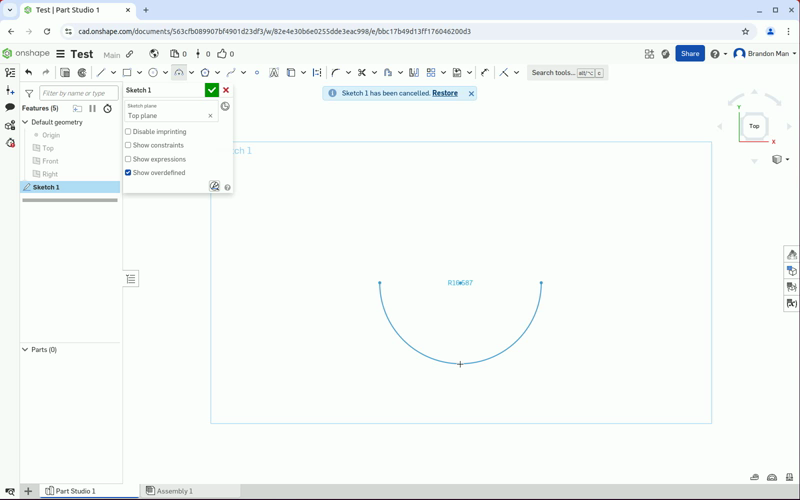
click(460, 363)
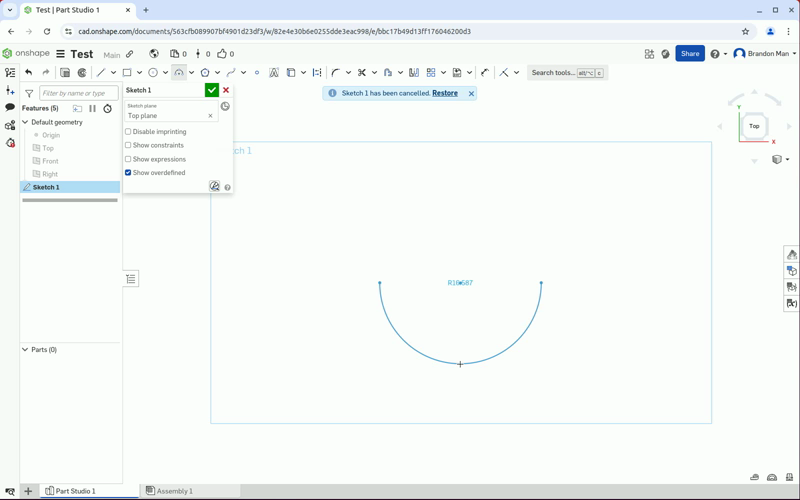
key_up(shift)
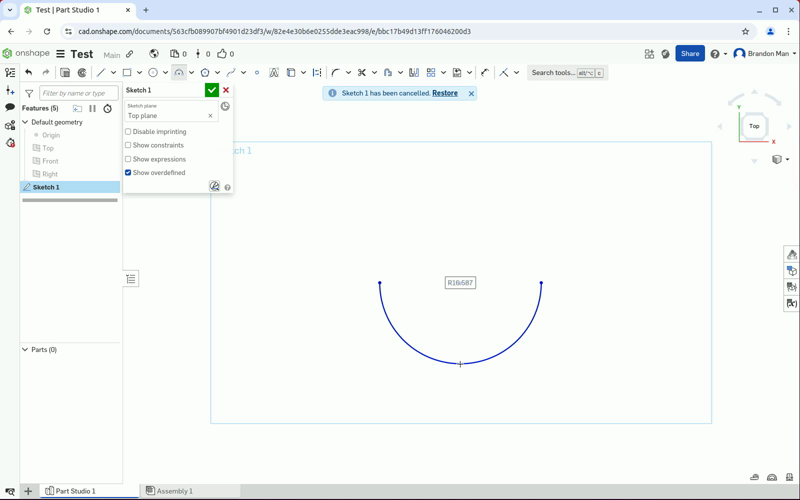
key(esc)
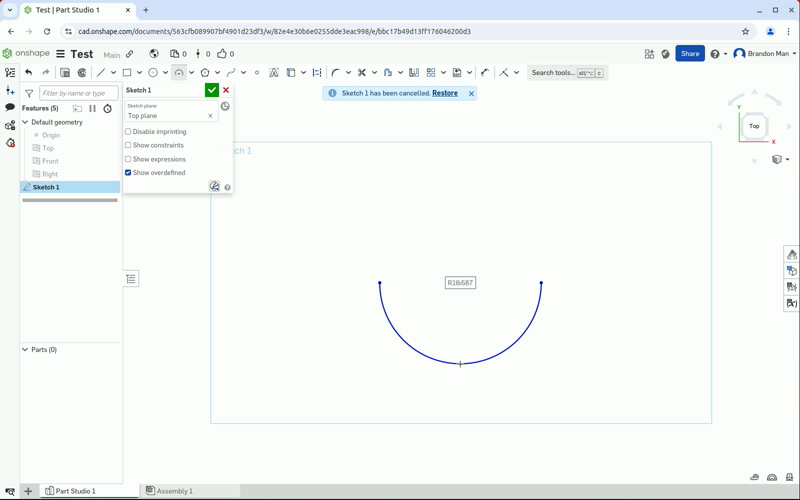
key(l)
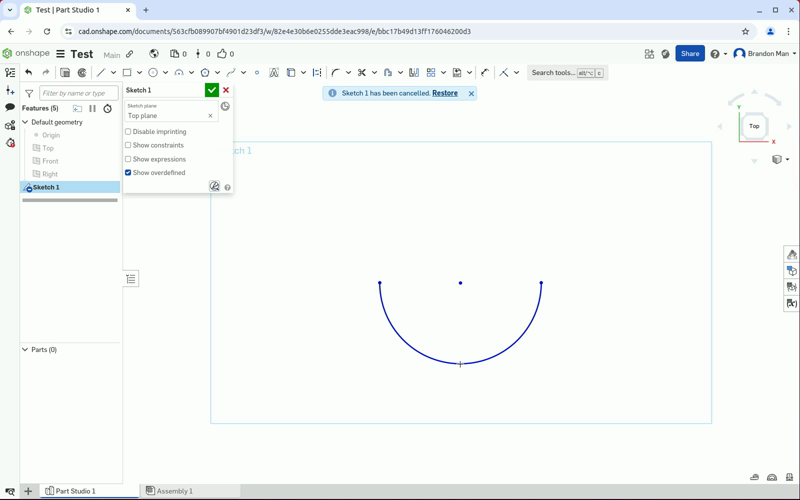
mouse_move(541, 282)
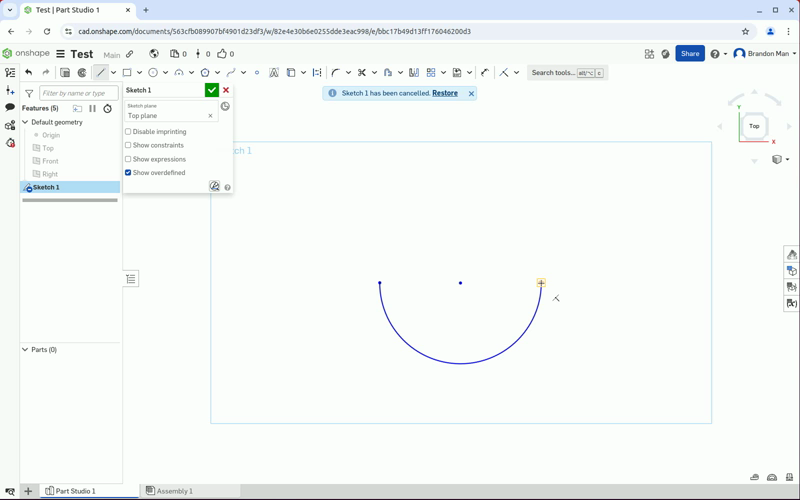
click(541, 282)
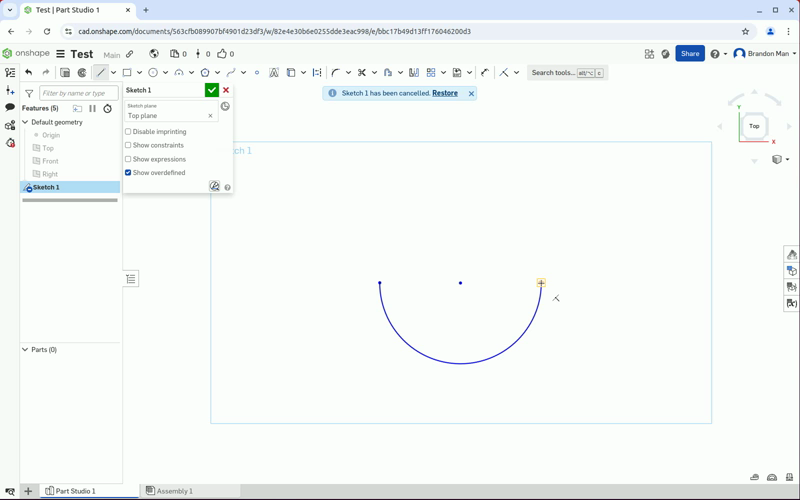
key_down(shift)
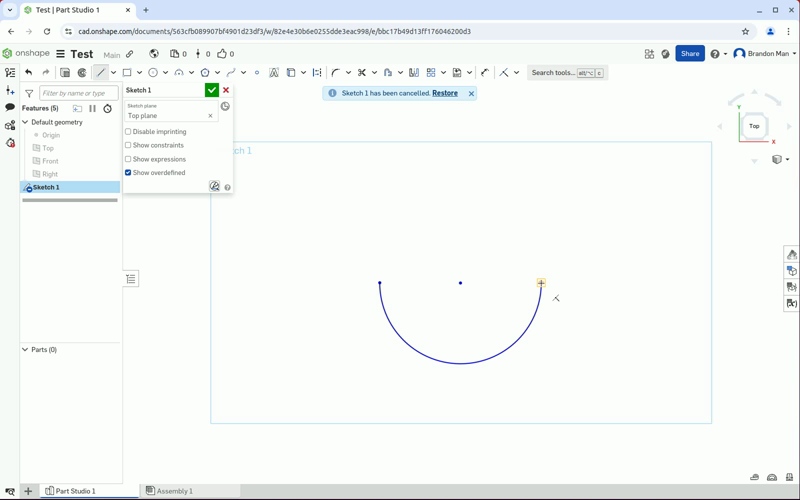
mouse_move(571, 282)
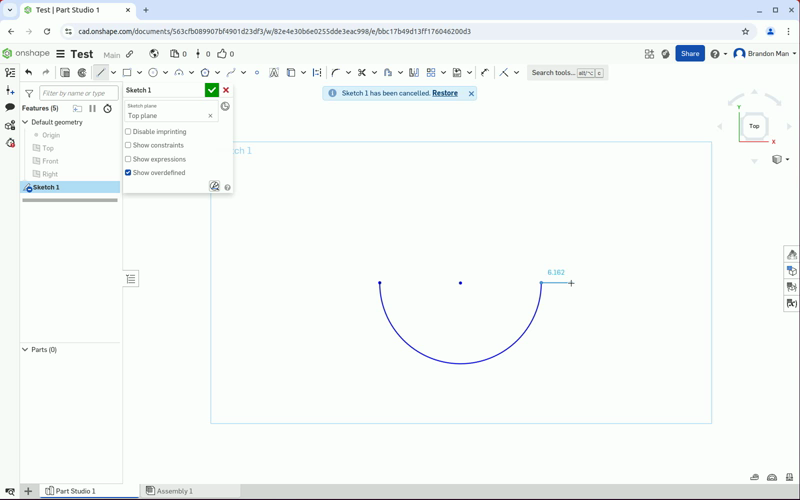
mouse_move(534, 282)
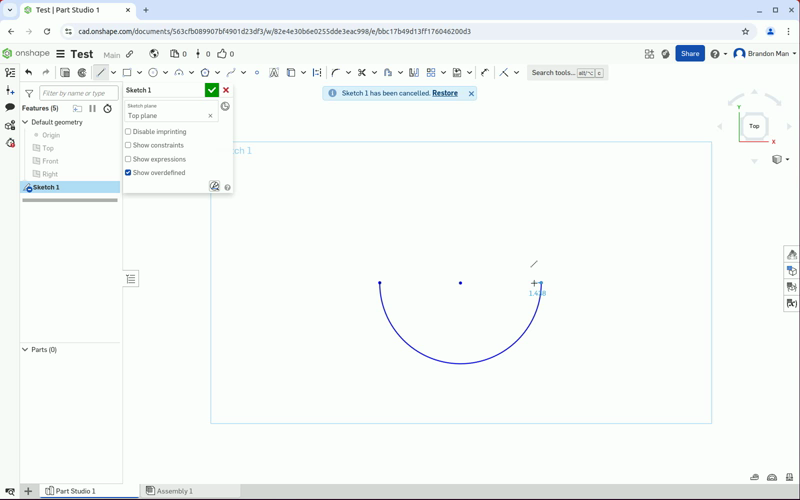
scroll(6)
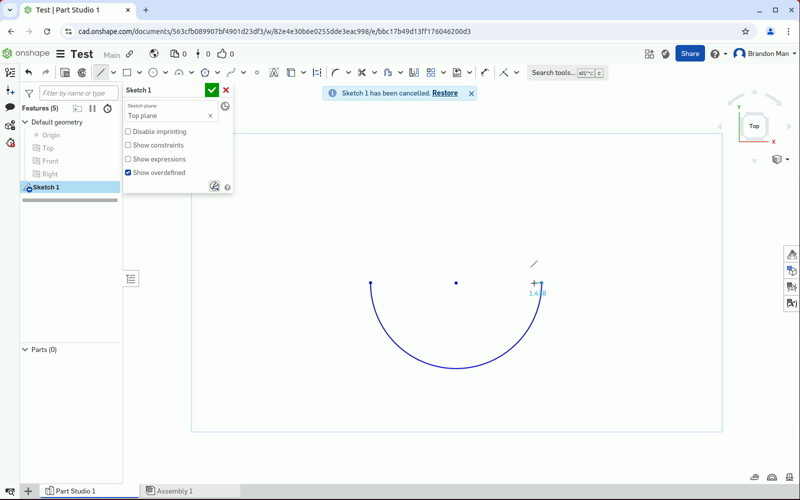
scroll(6)
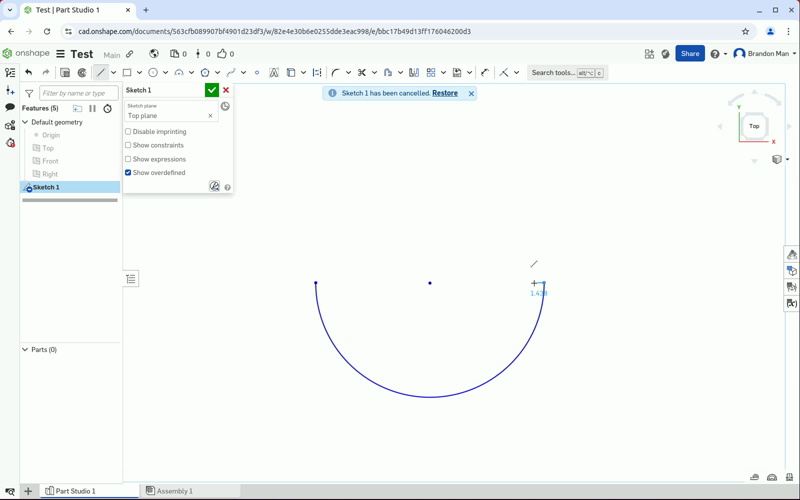
scroll(6)
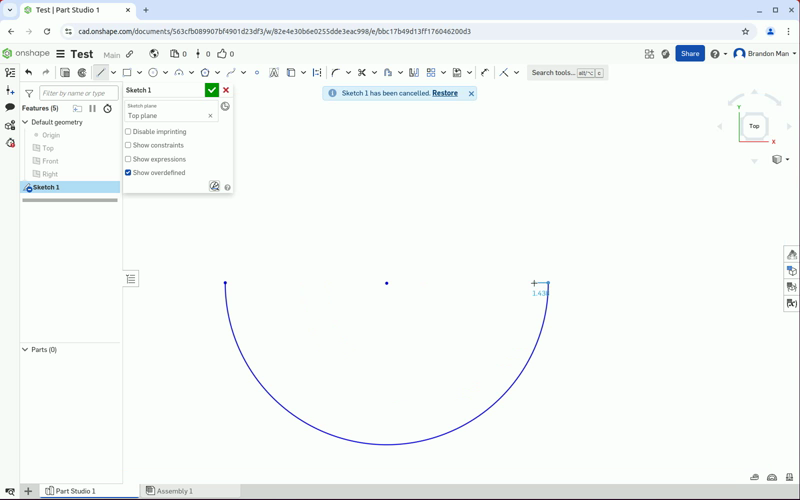
scroll(6)
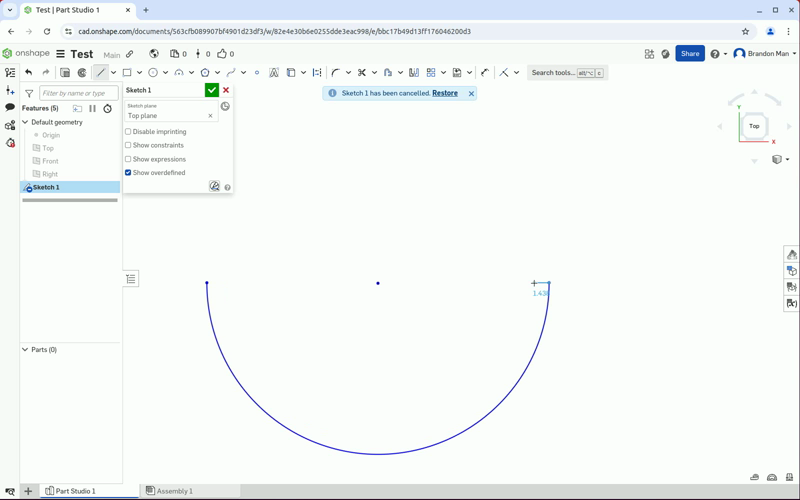
scroll(6)
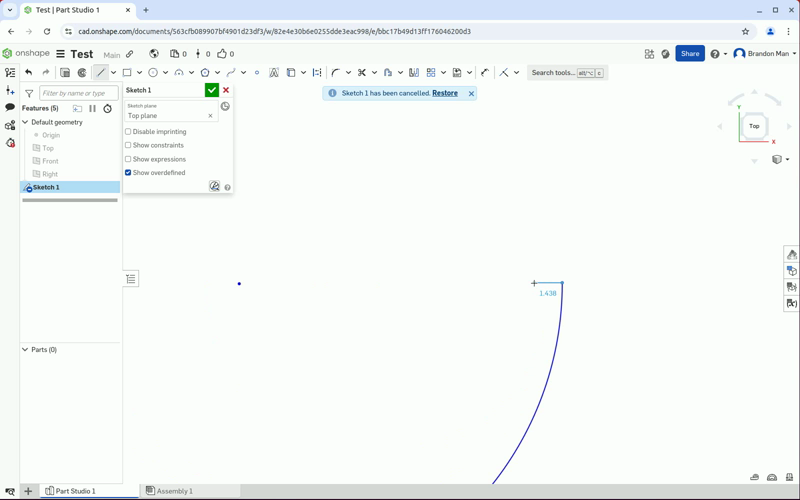
scroll(6)
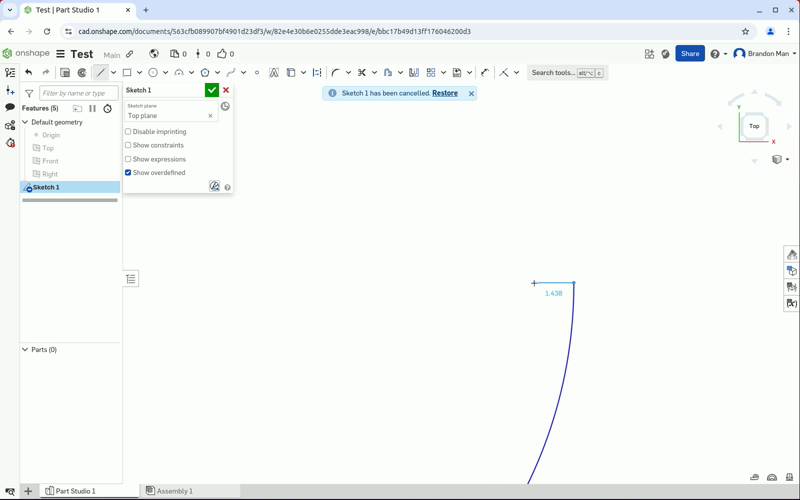
scroll(6)
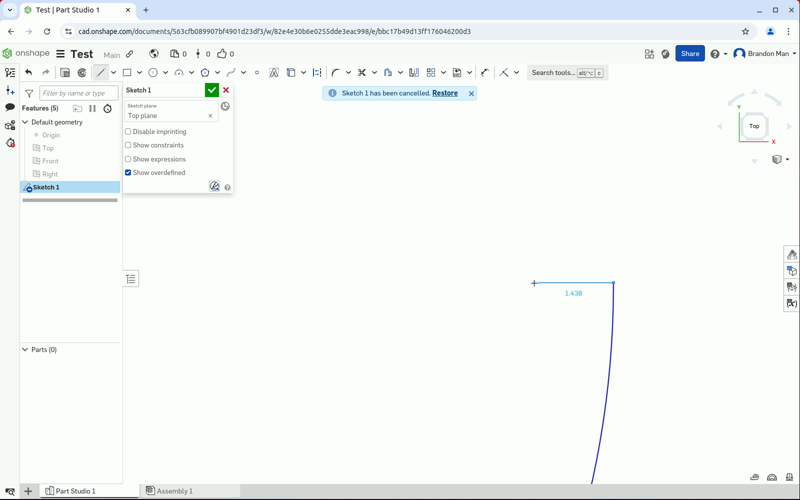
click(534, 282)
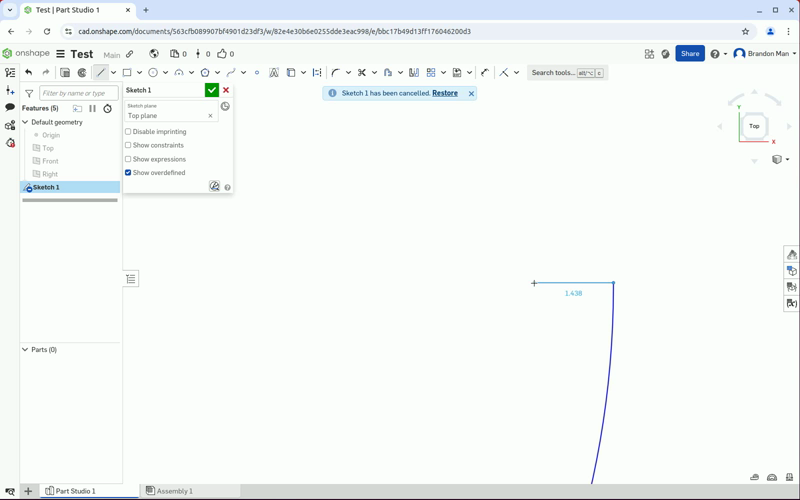
scroll(-6)
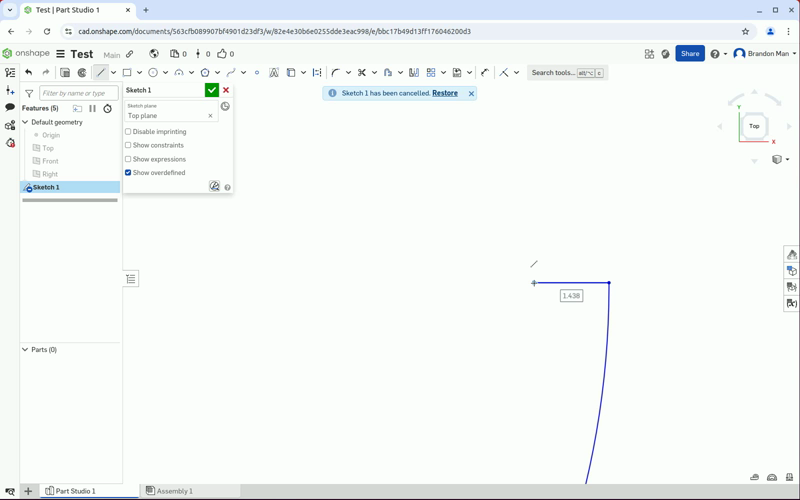
scroll(-6)
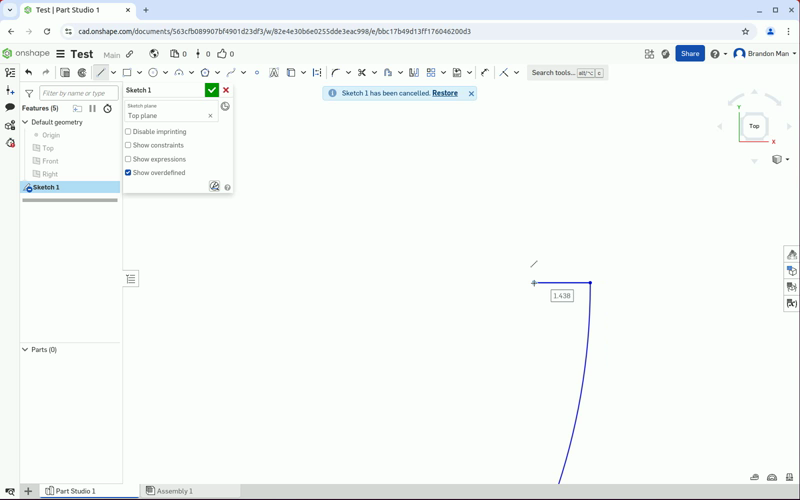
scroll(-6)
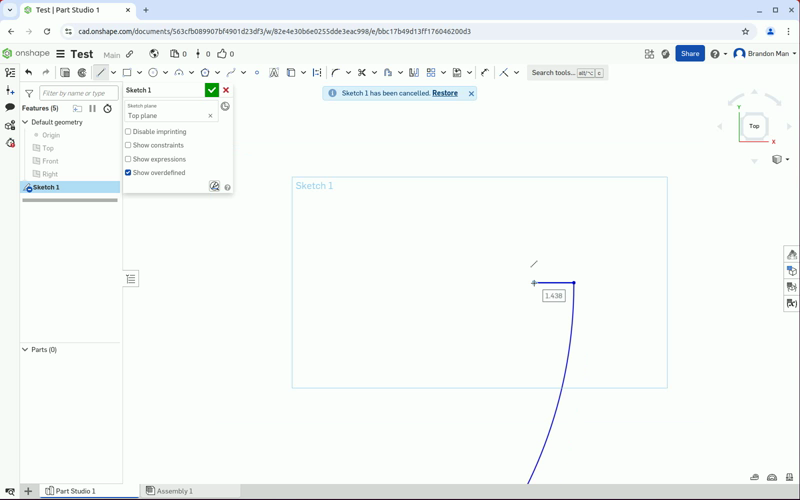
scroll(-6)
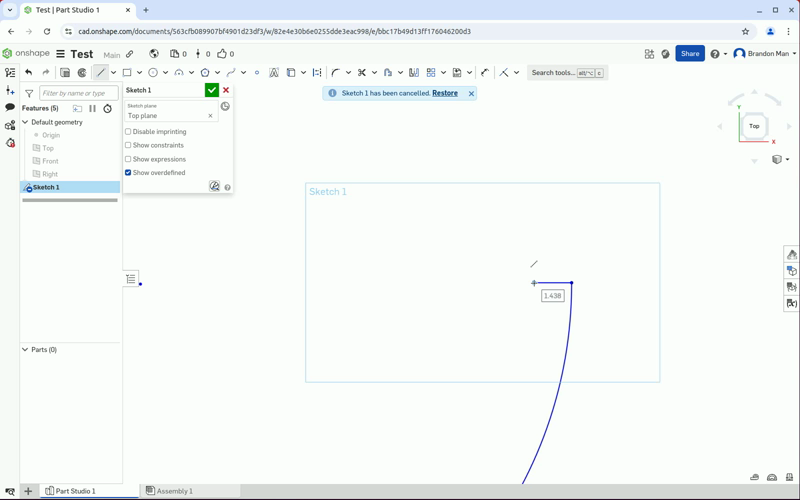
scroll(-6)
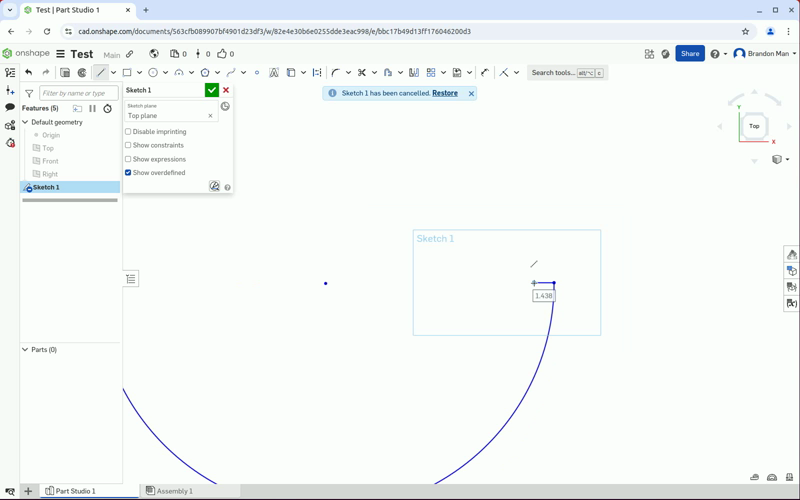
scroll(-6)
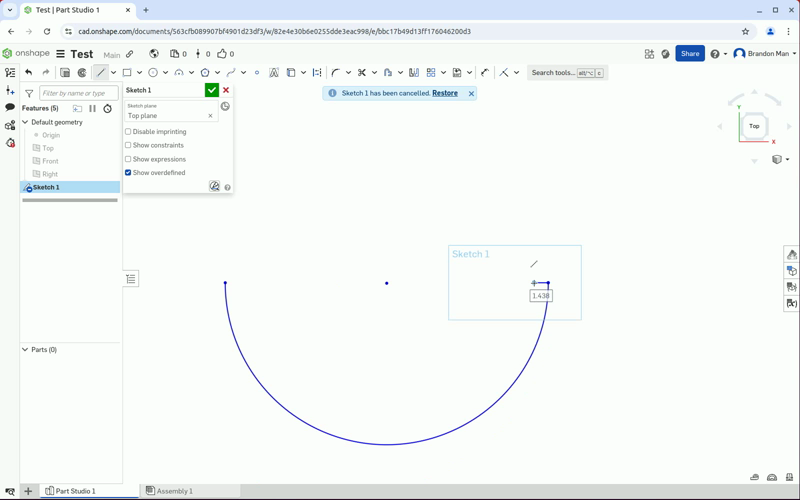
scroll(-6)
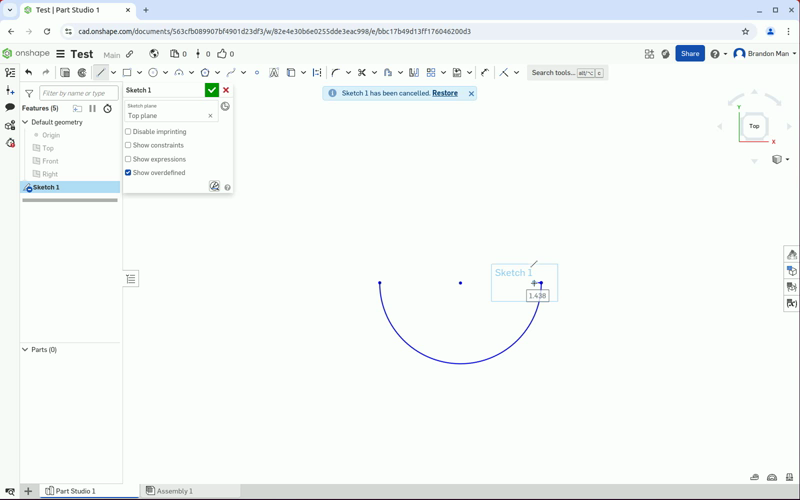
key_up(shift)
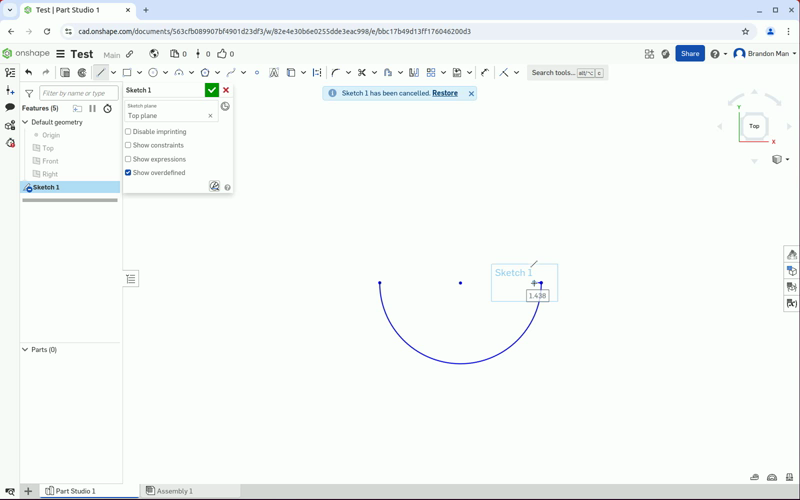
key(esc)
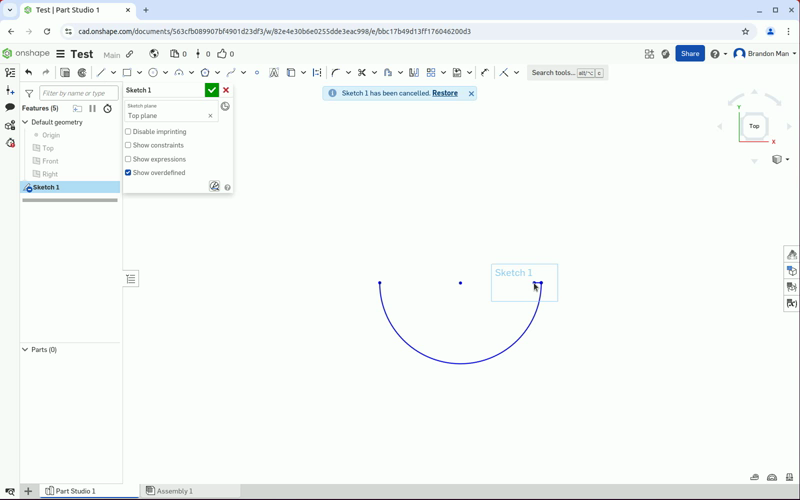
key(a)
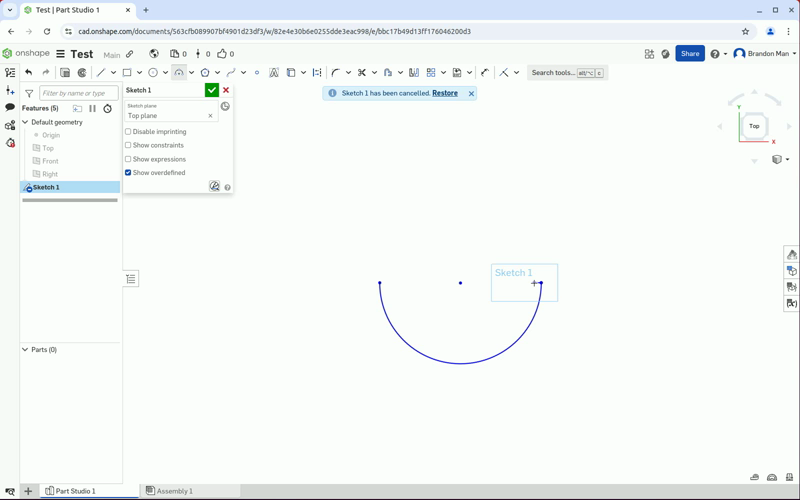
mouse_move(534, 282)
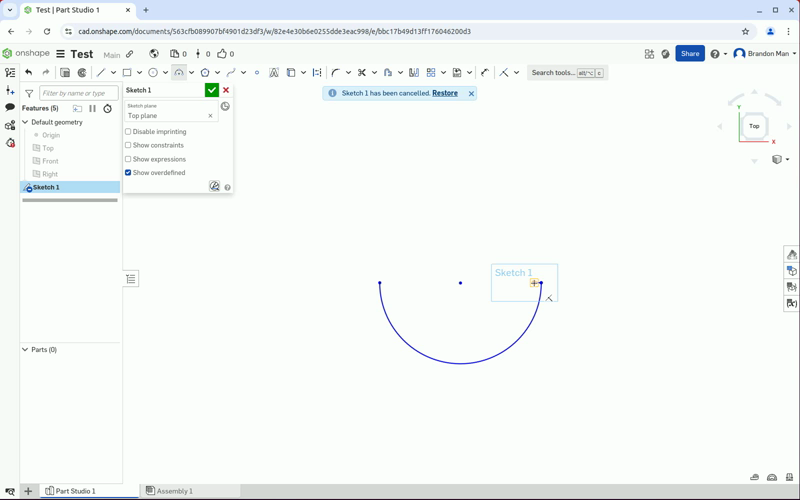
click(534, 282)
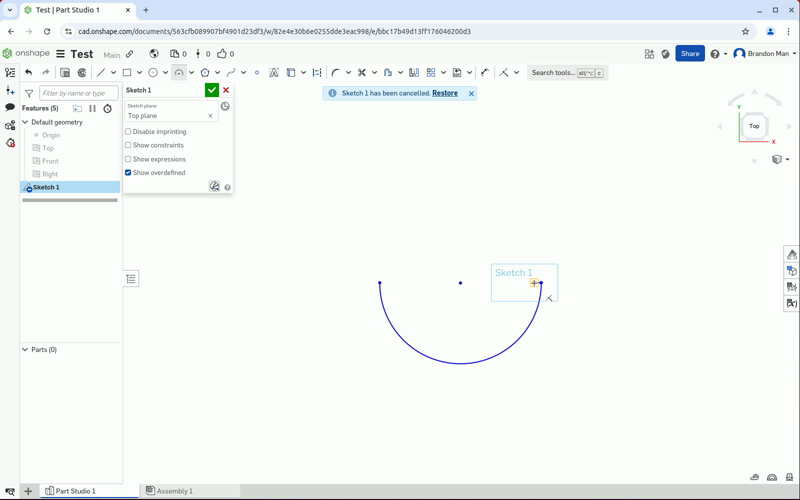
key_down(shift)
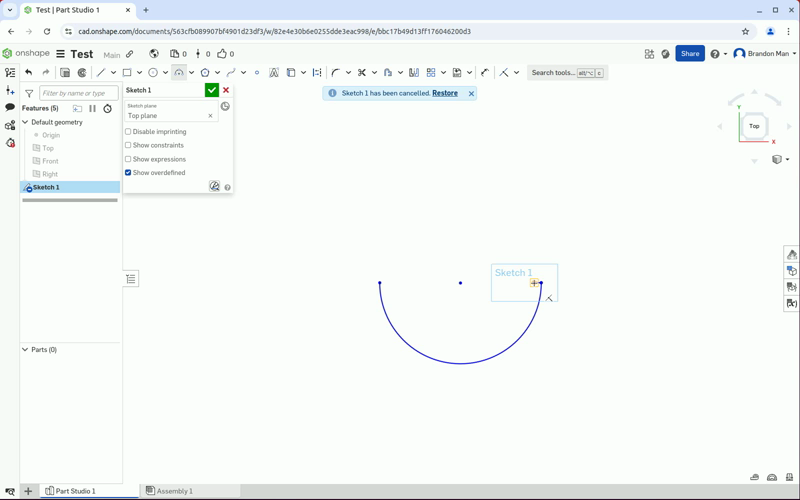
mouse_move(386, 282)
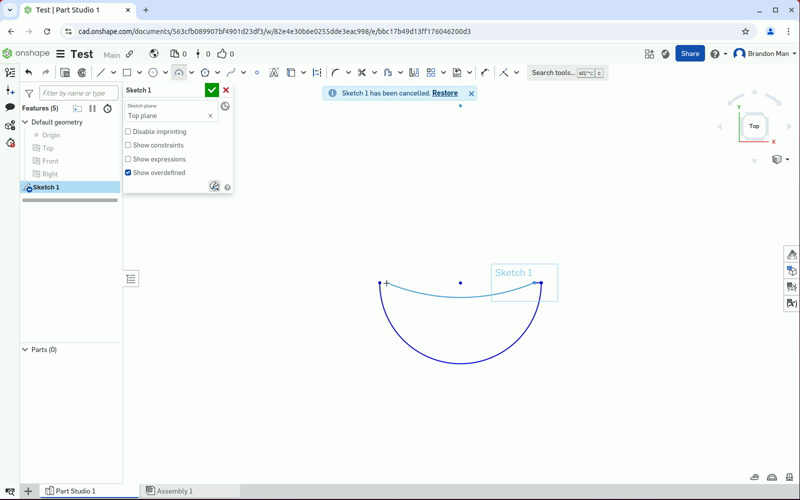
click(386, 282)
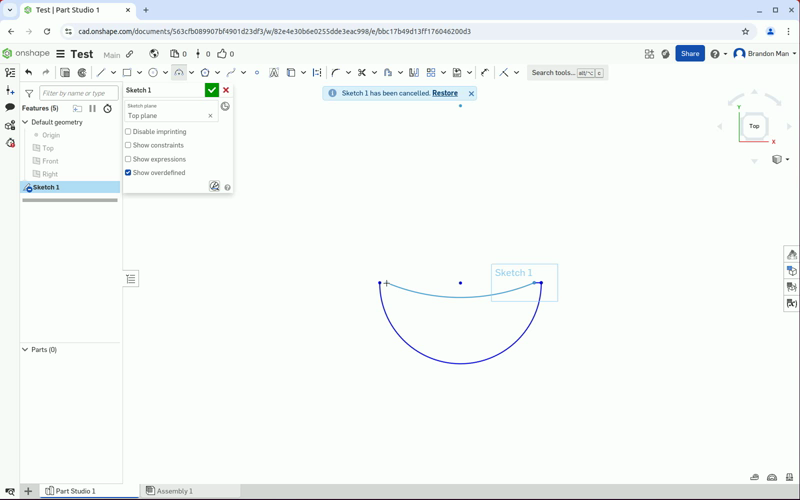
mouse_move(460, 356)
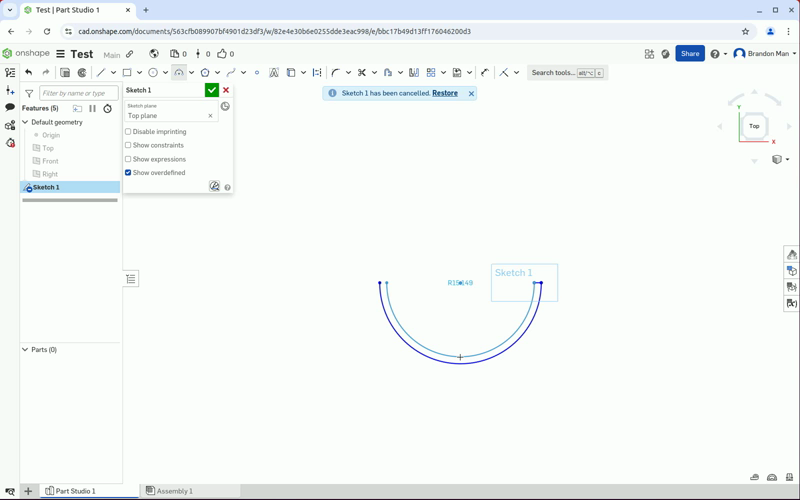
click(460, 356)
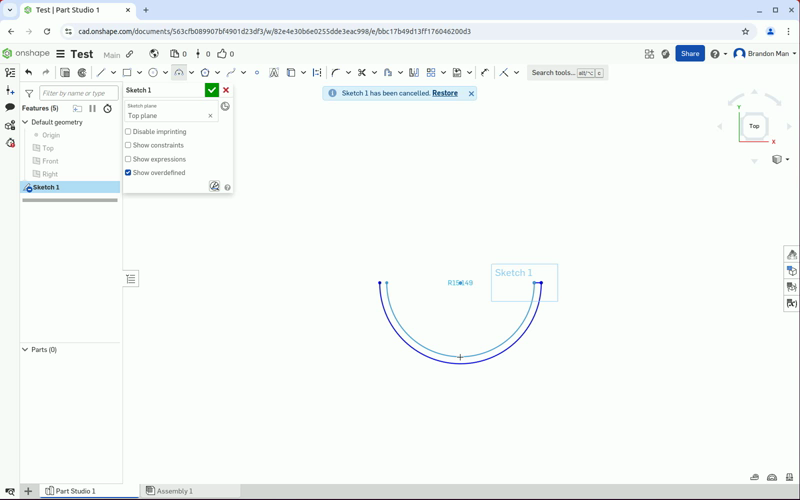
key_up(shift)
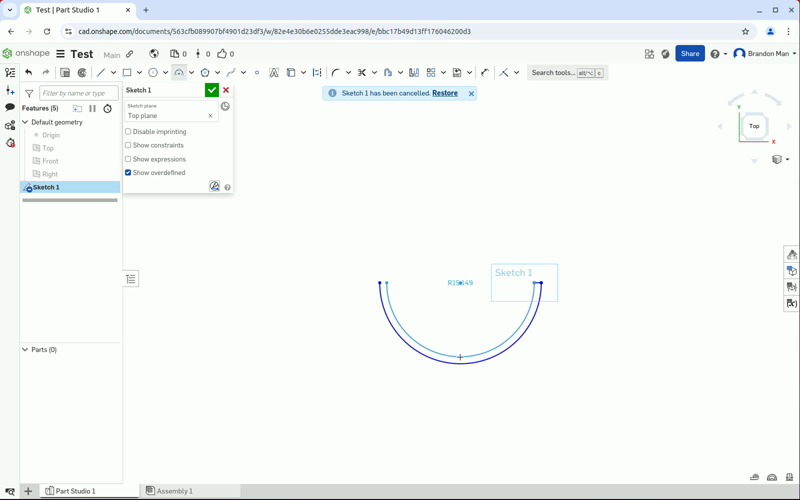
key(esc)
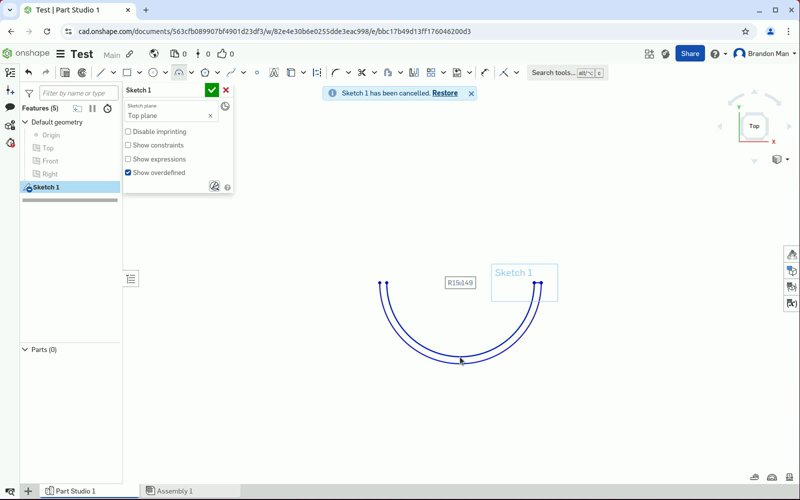
key(l)
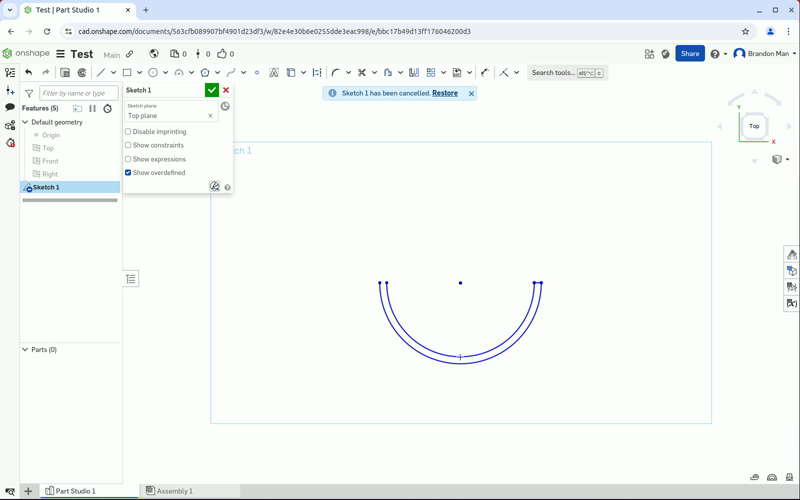
mouse_move(386, 282)
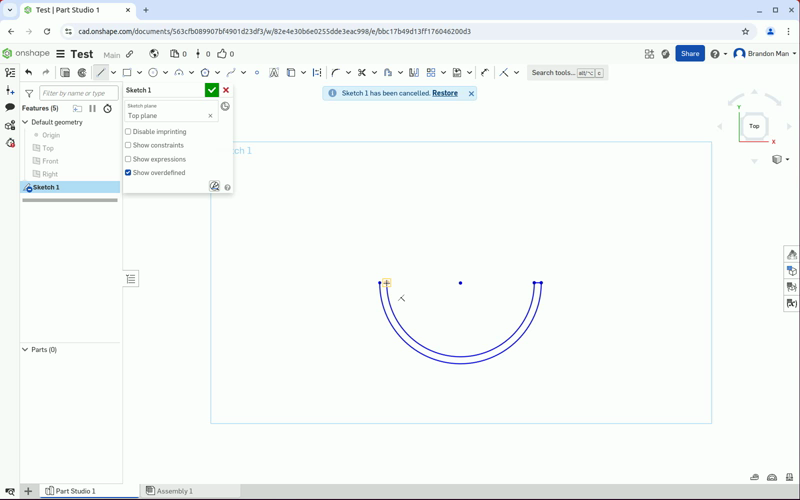
click(386, 282)
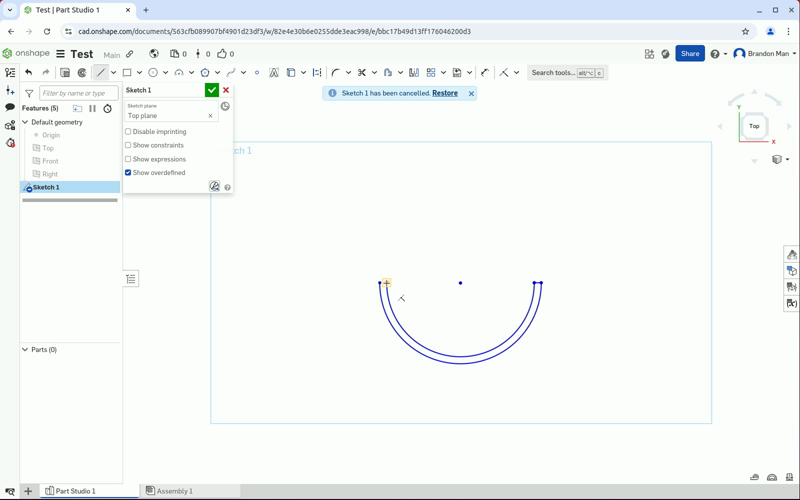
mouse_move(416, 282)
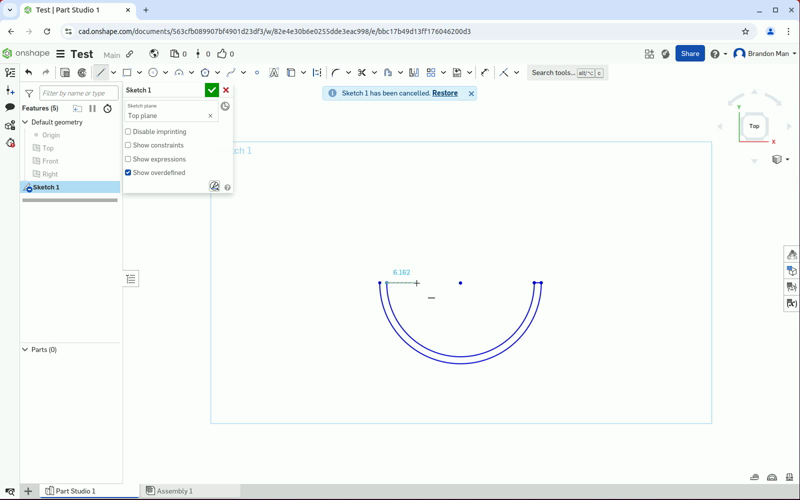
key_down(shift)
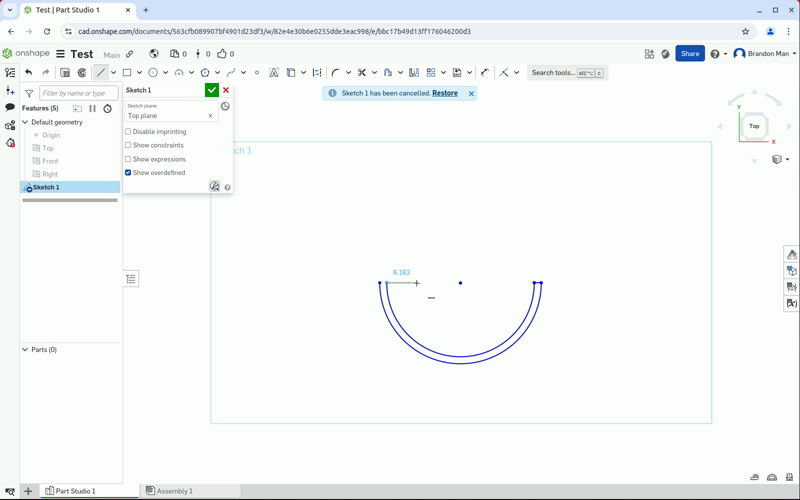
mouse_move(379, 282)
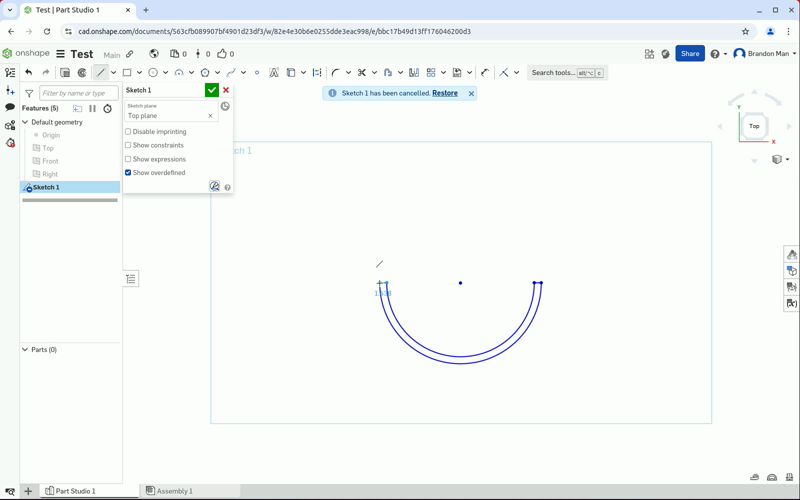
scroll(6)
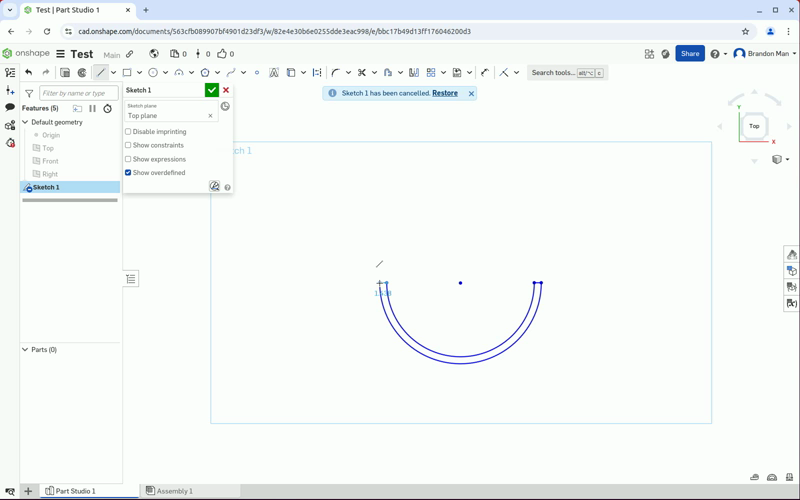
scroll(6)
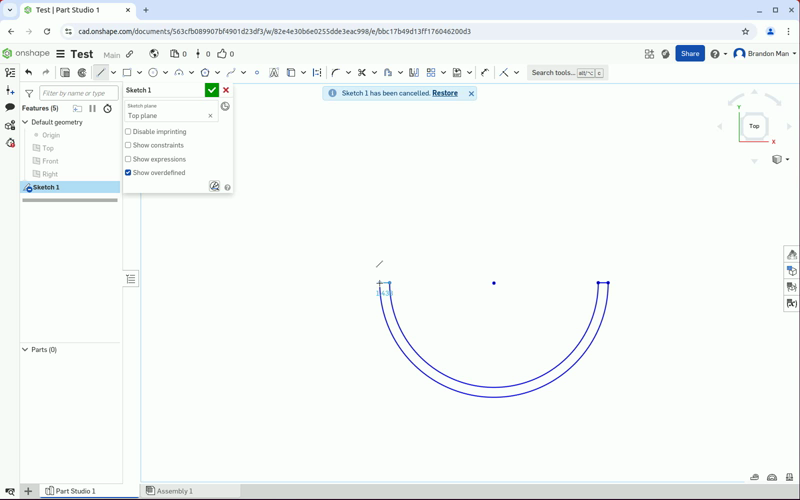
scroll(6)
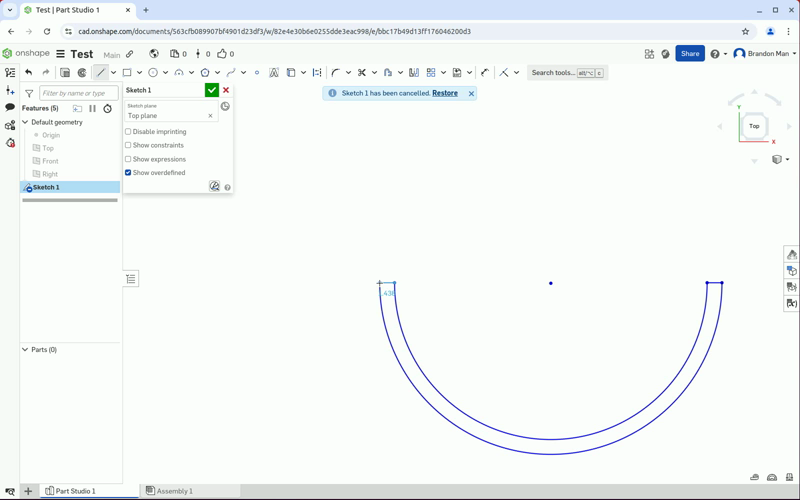
scroll(6)
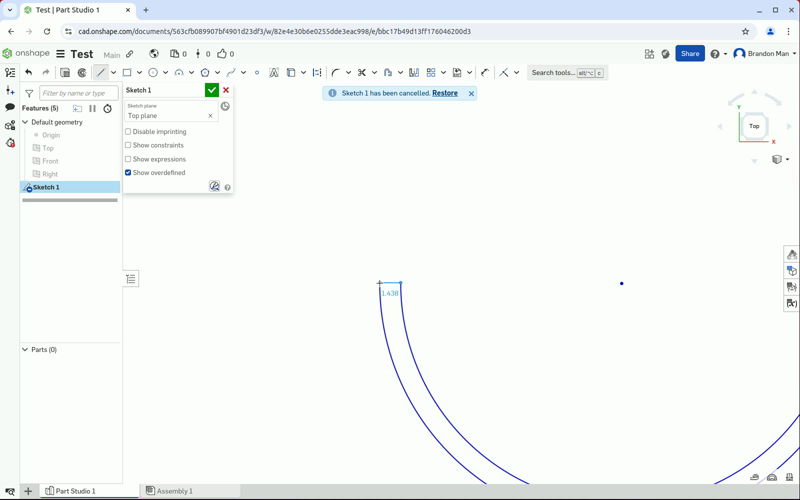
scroll(6)
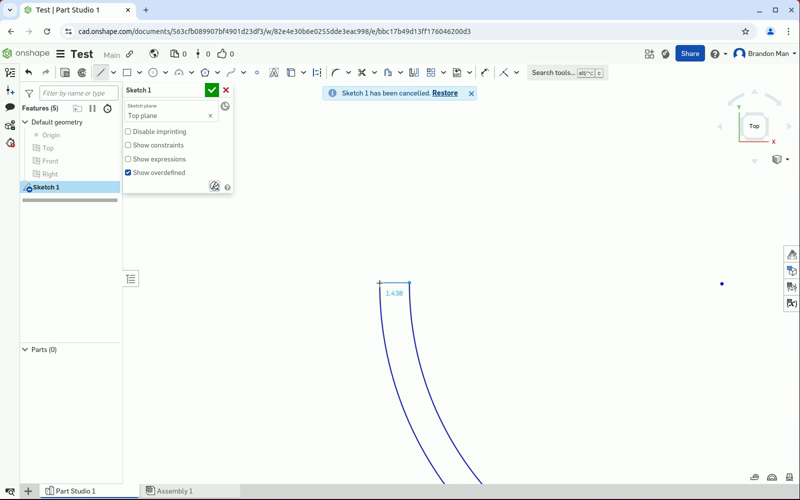
scroll(6)
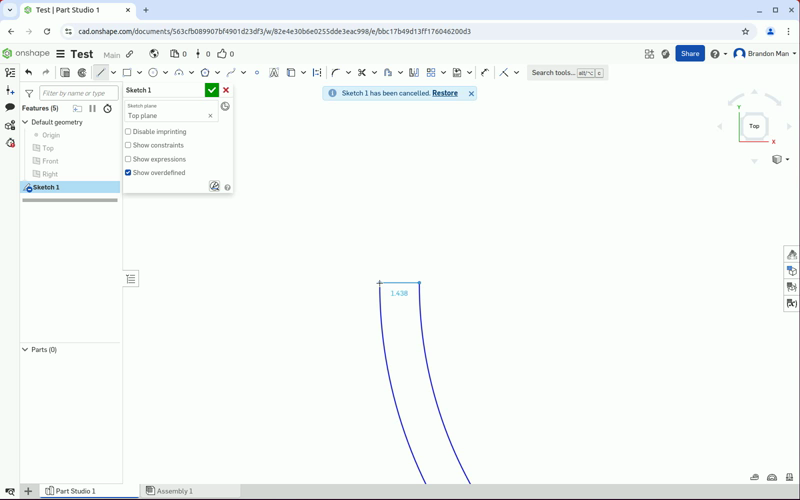
scroll(6)
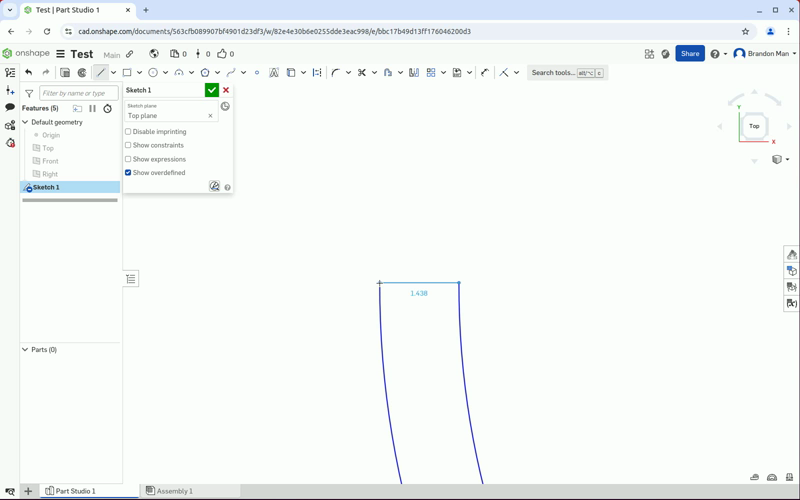
key_up(shift)
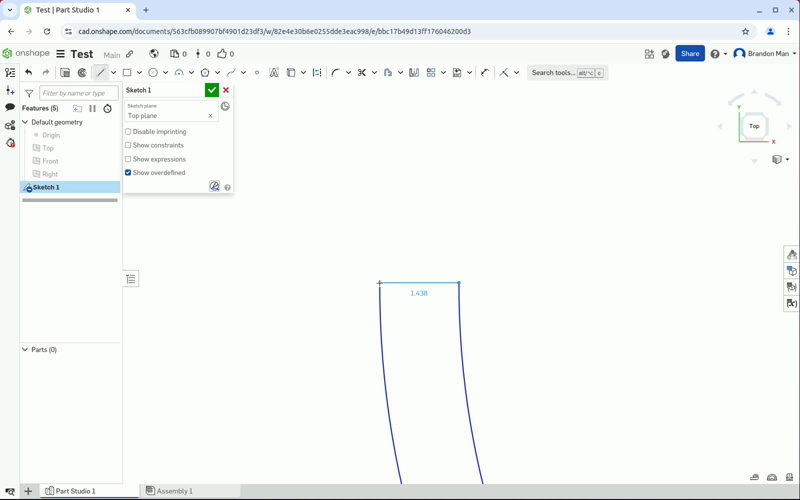
click(379, 282)
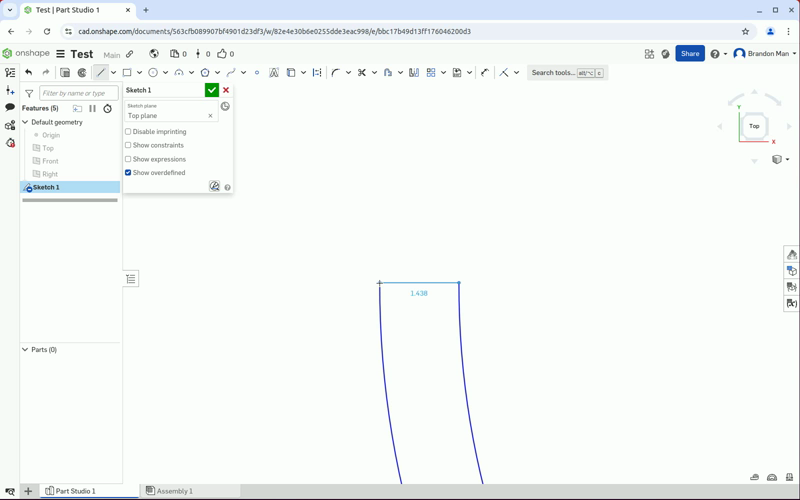
scroll(-6)
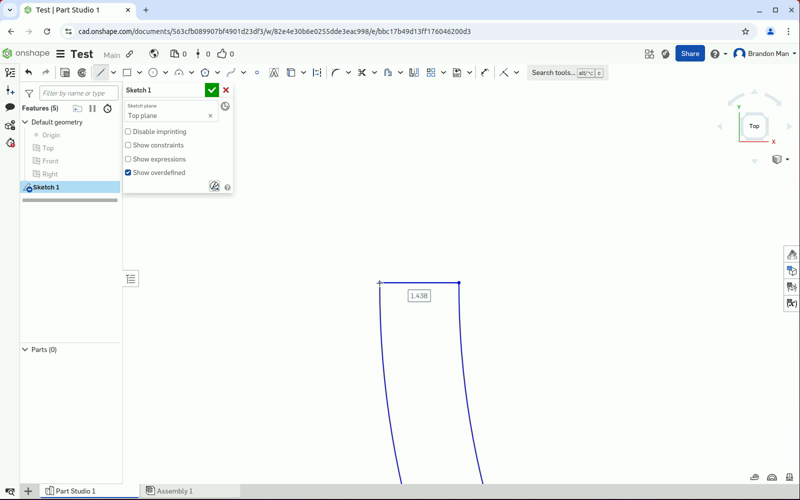
scroll(-6)
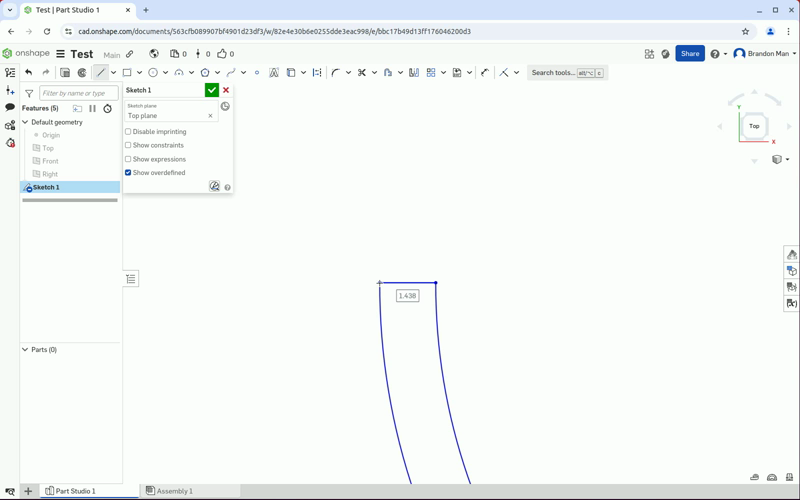
scroll(-6)
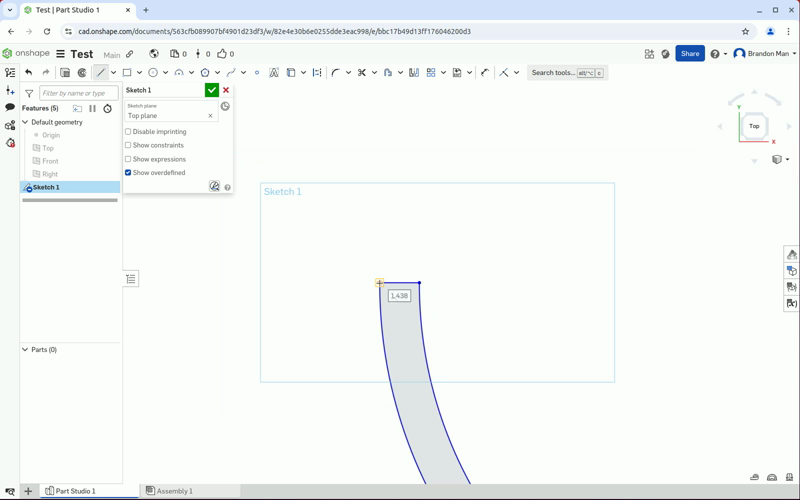
scroll(-6)
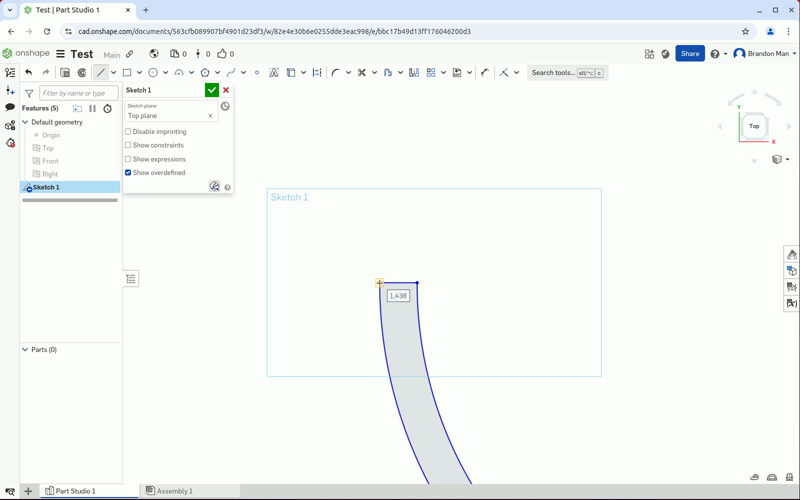
scroll(-6)
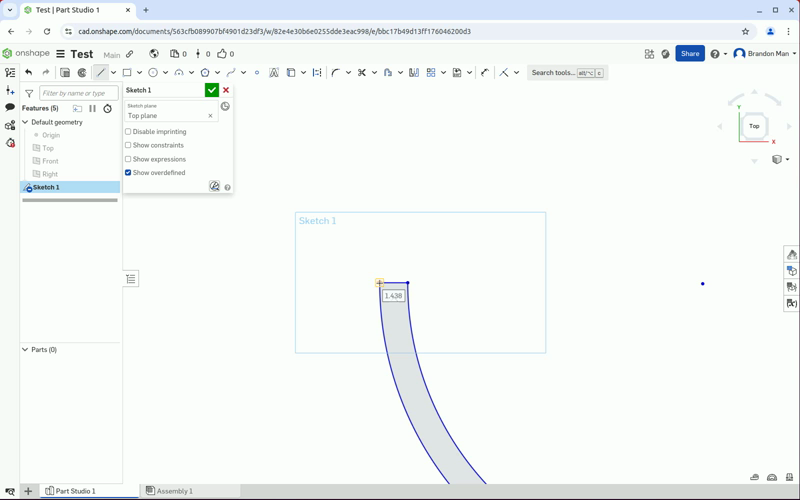
scroll(-6)
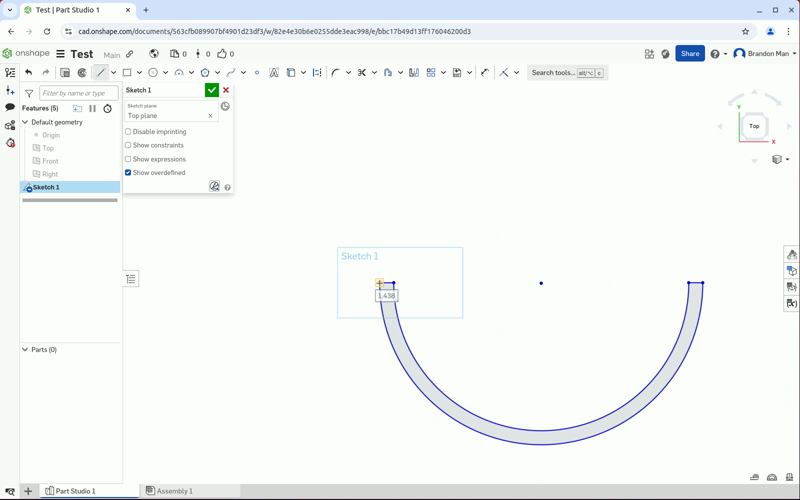
scroll(-6)
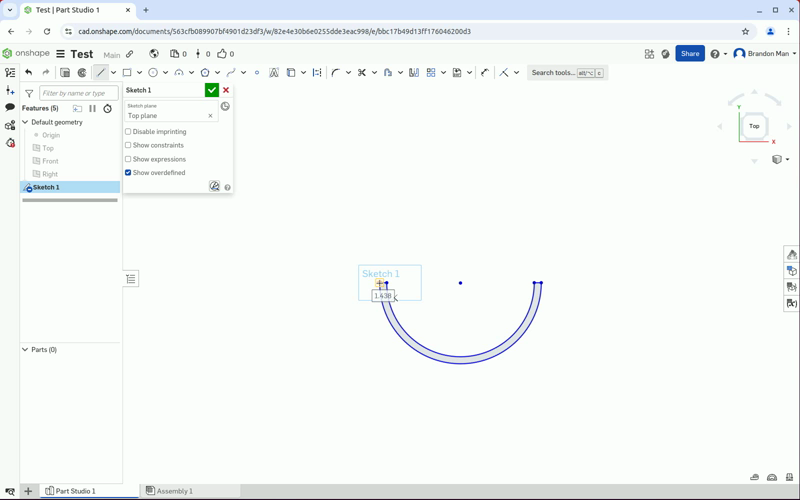
key(esc)
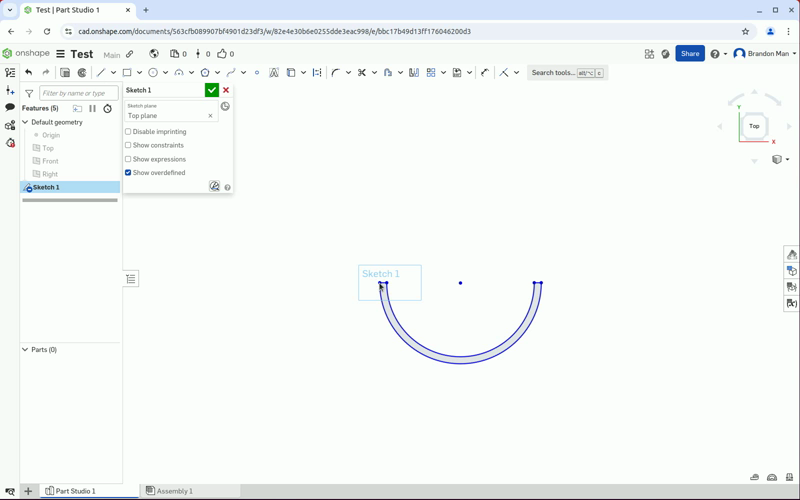
mouse_move(495, 310)
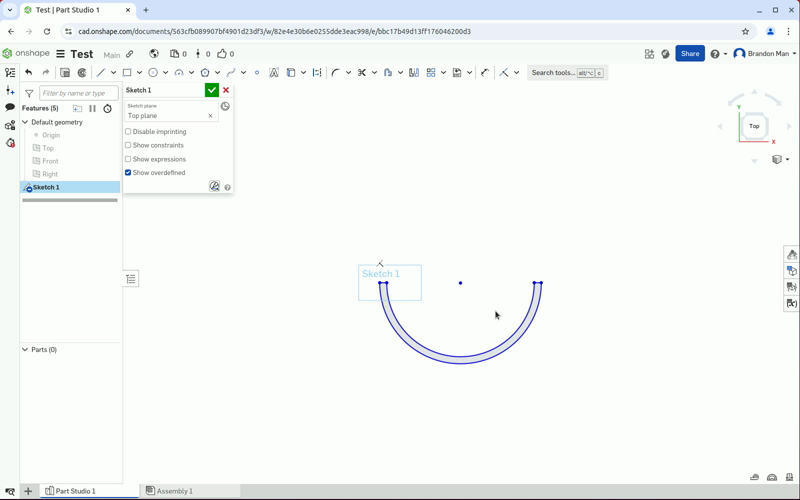
scroll(6)
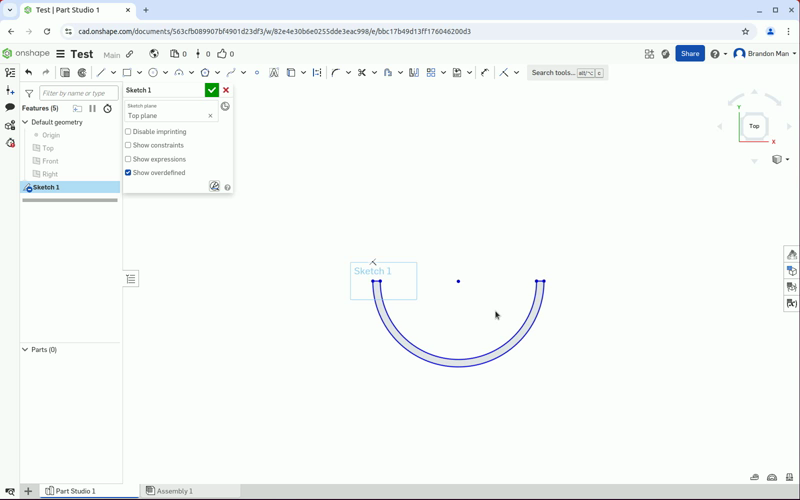
scroll(6)
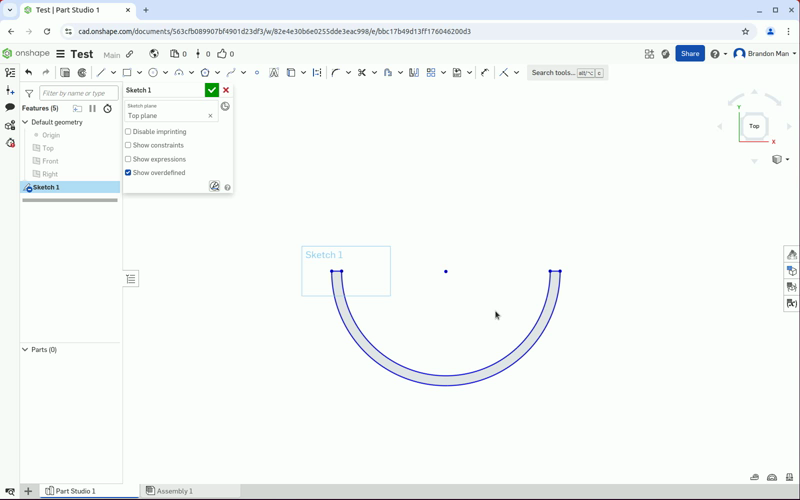
scroll(6)
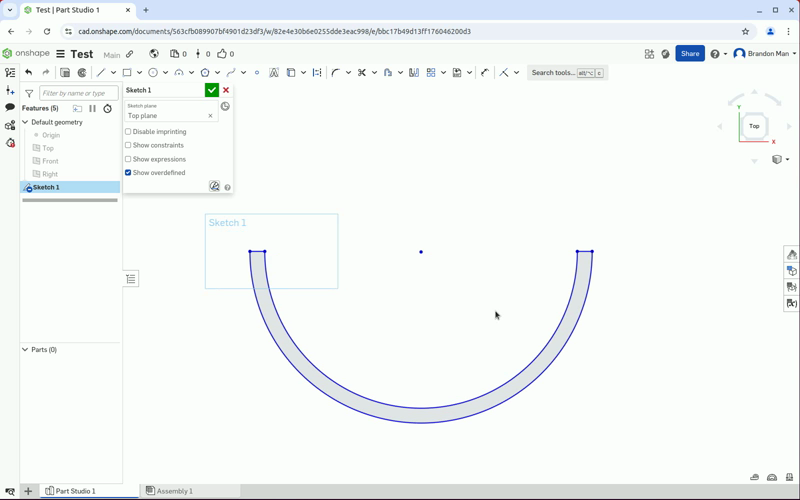
scroll(6)
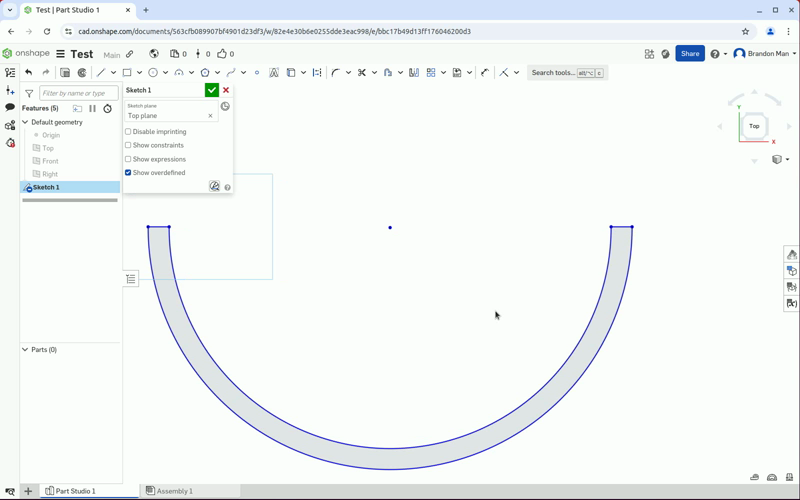
scroll(6)
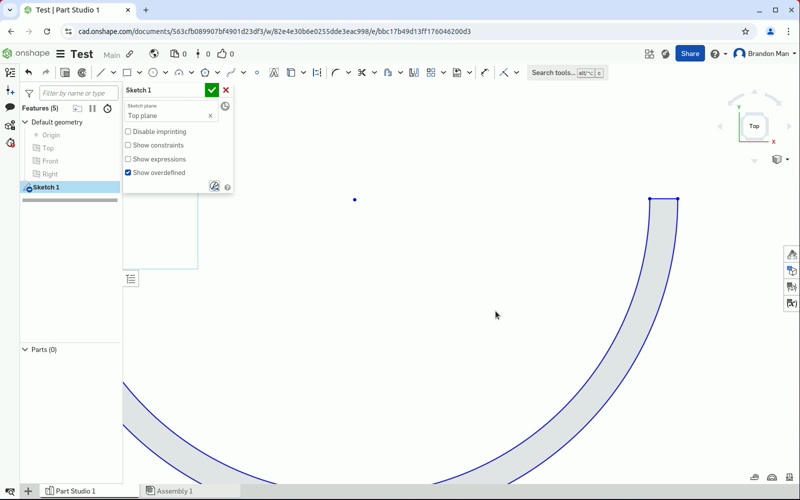
scroll(6)
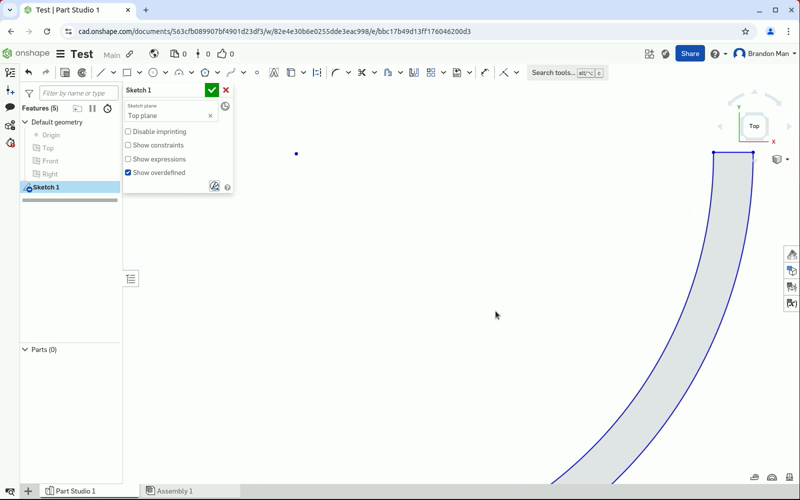
scroll(6)
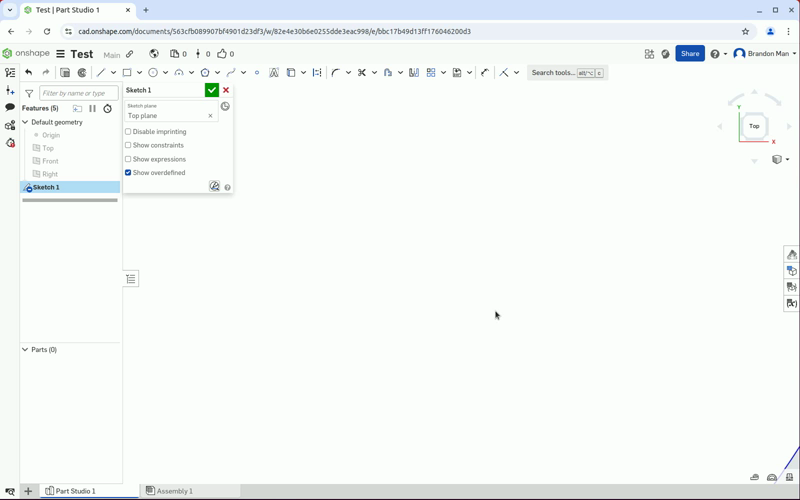
click(495, 310)
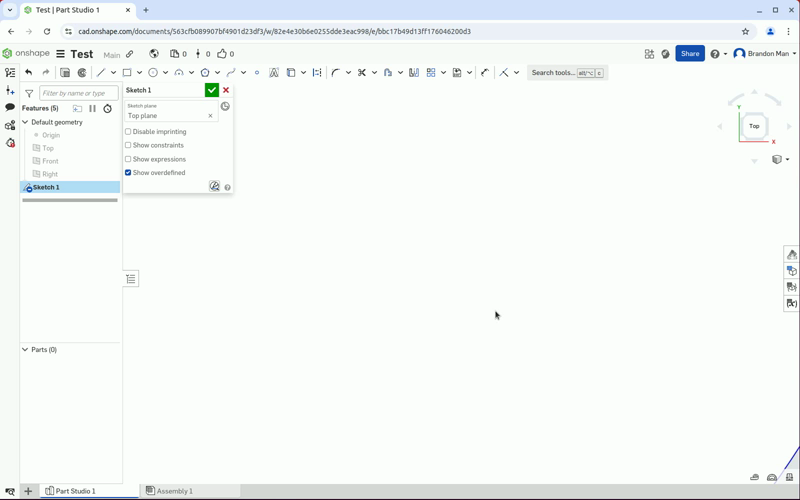
scroll(-6)
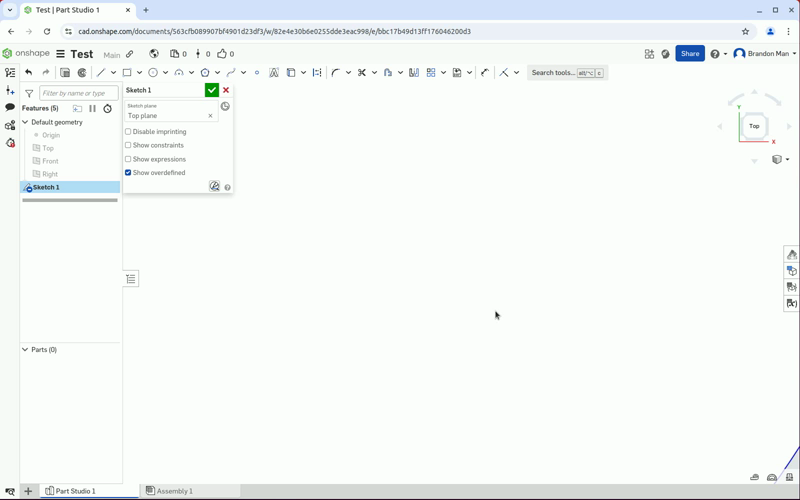
scroll(-6)
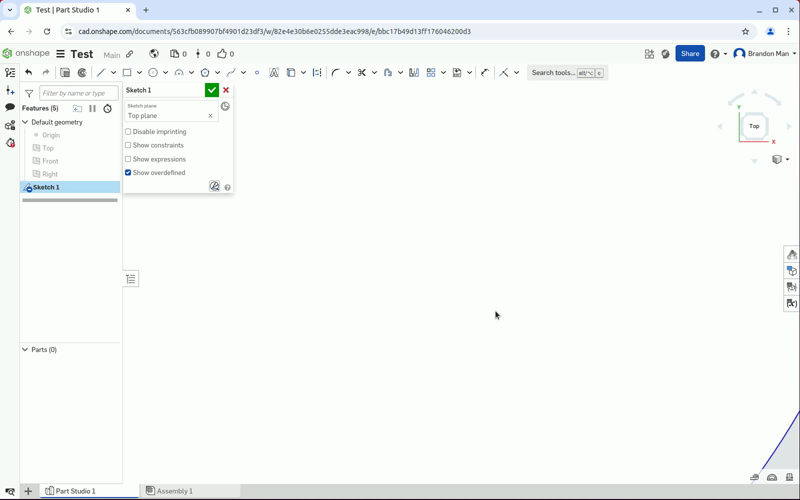
scroll(-6)
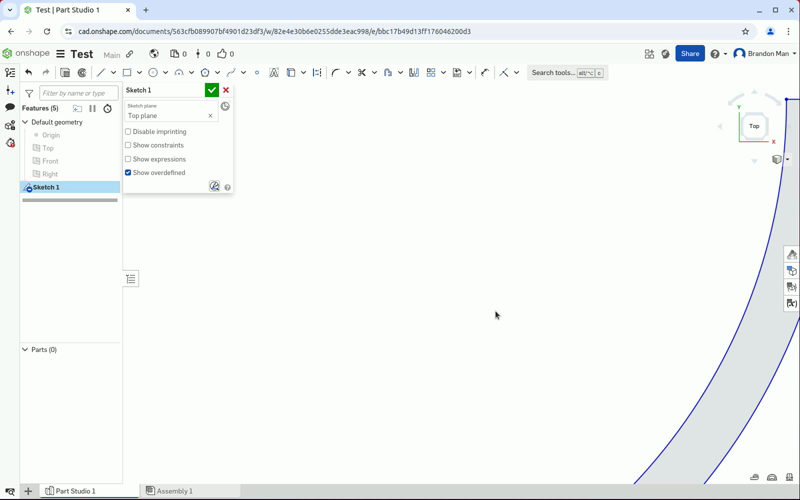
scroll(-6)
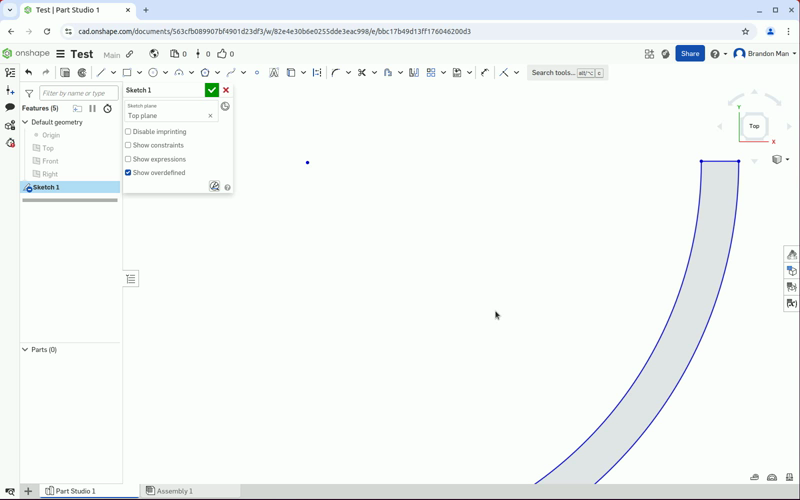
scroll(-6)
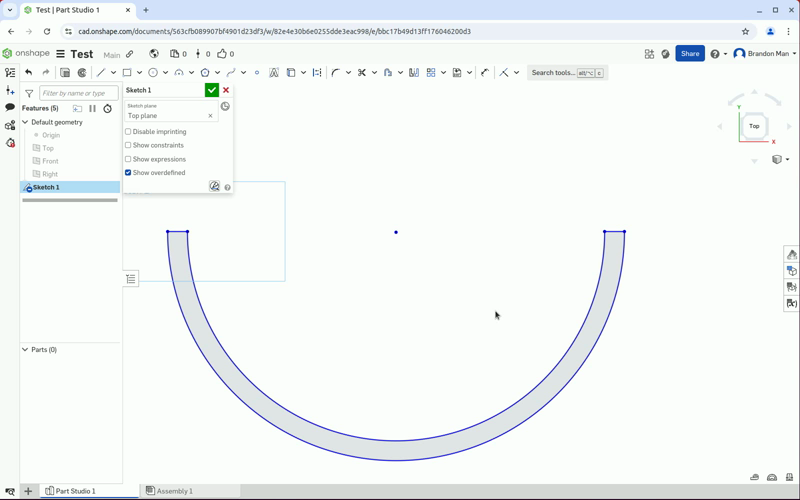
scroll(-6)
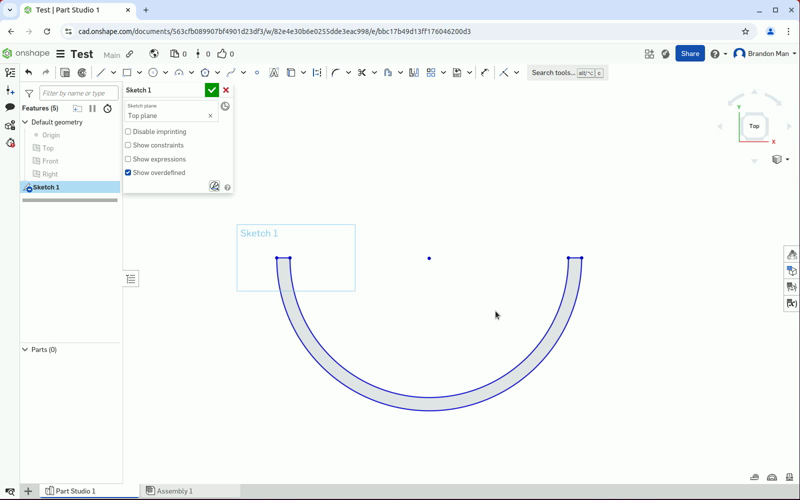
scroll(-6)
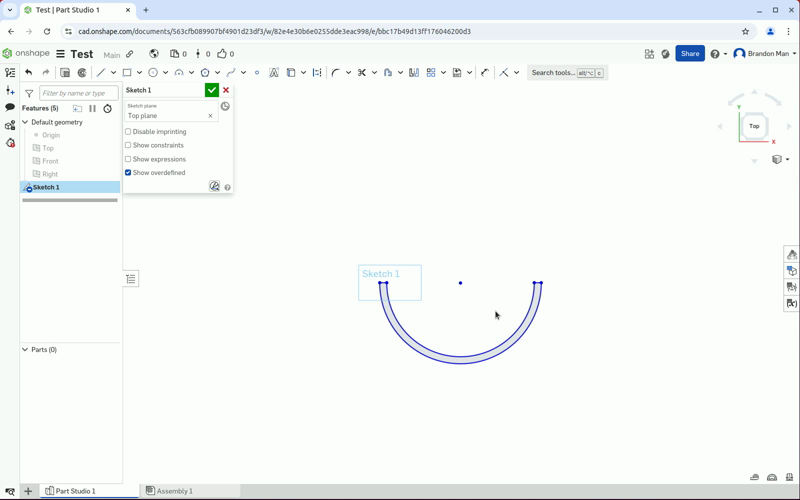
mouse_move(73, 352)
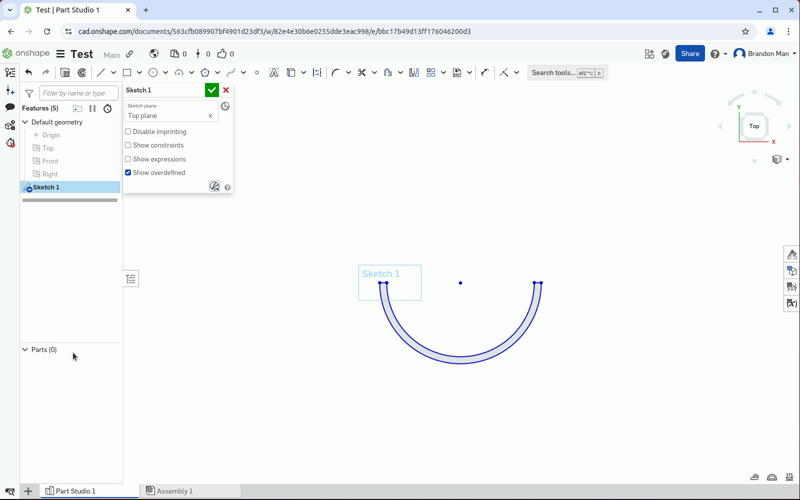
key(shift+y)
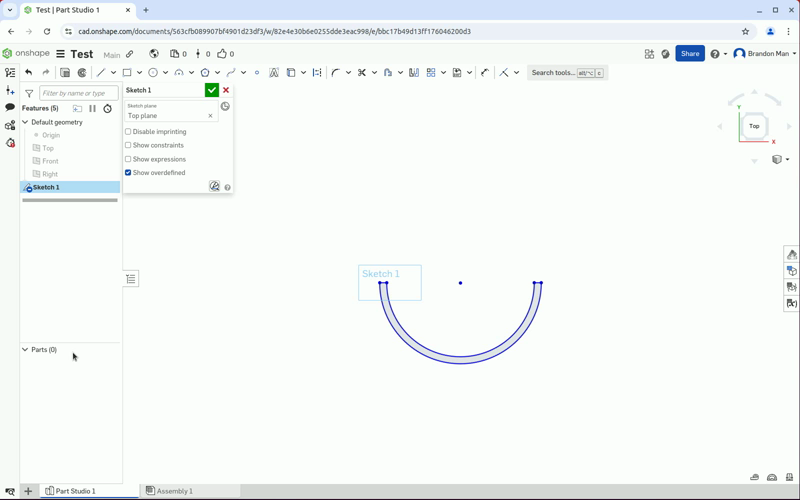
key(shift+e)
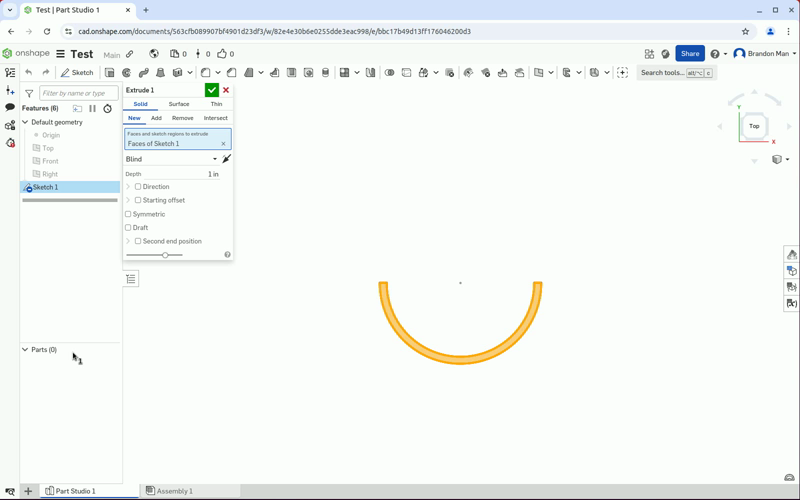
mouse_move(143, 106)
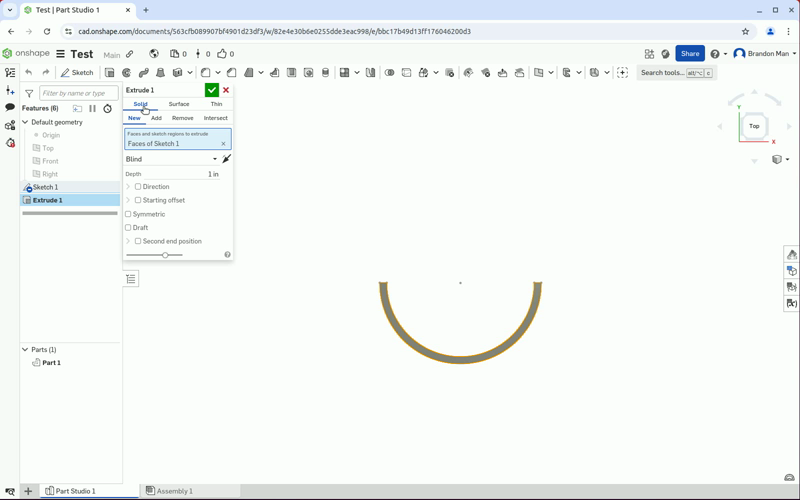
click(143, 106)
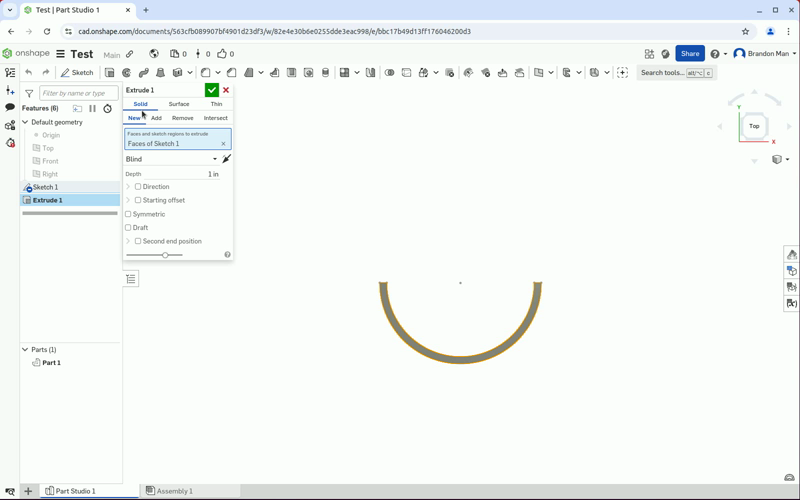
mouse_move(137, 120)
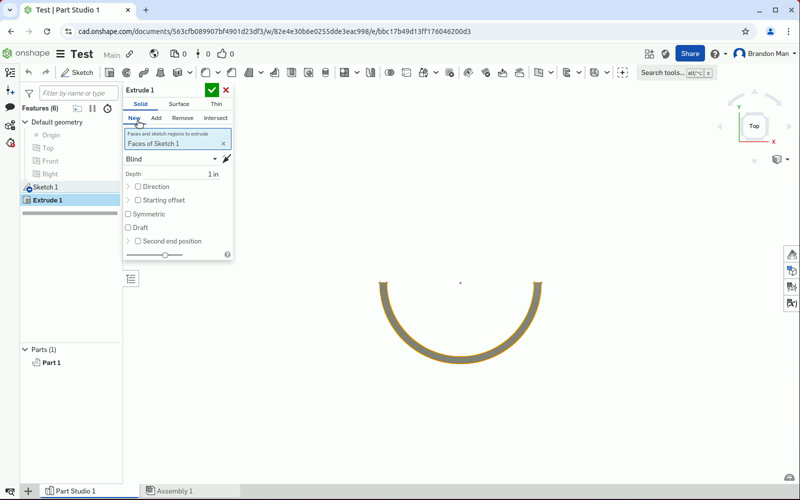
click(137, 120)
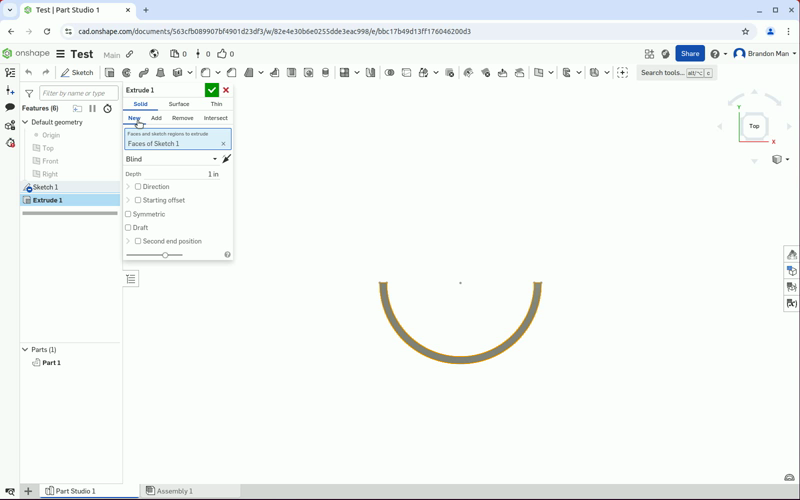
key(tab, 4)
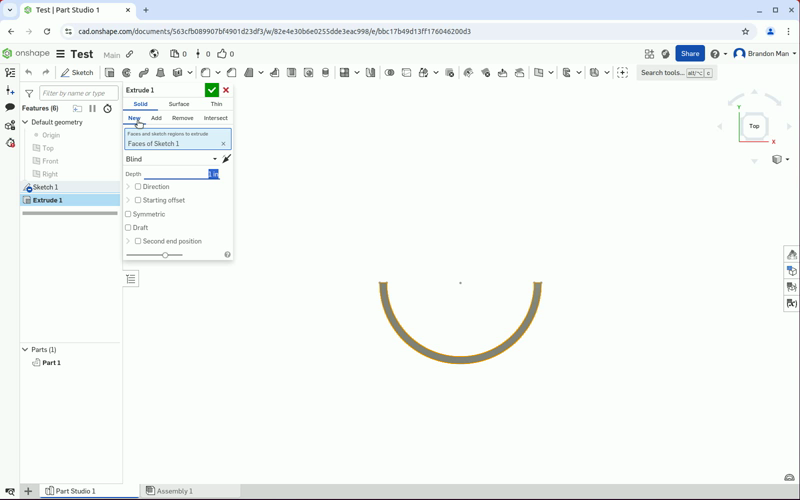
text(7.702)
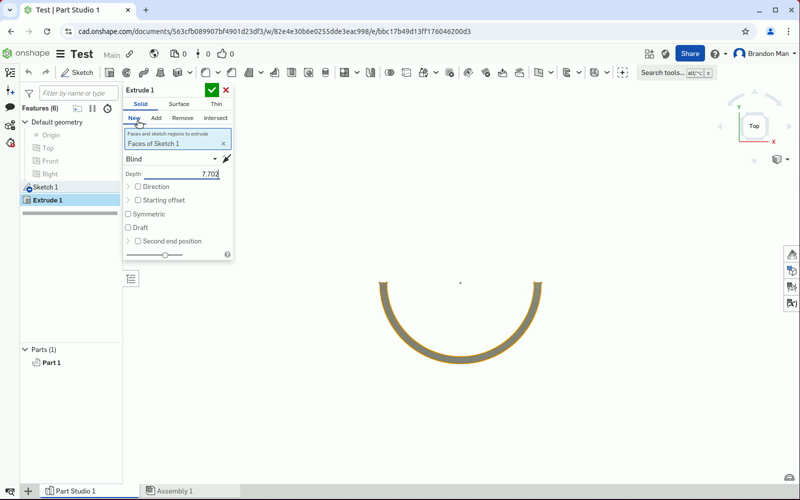
key(tab, 3)
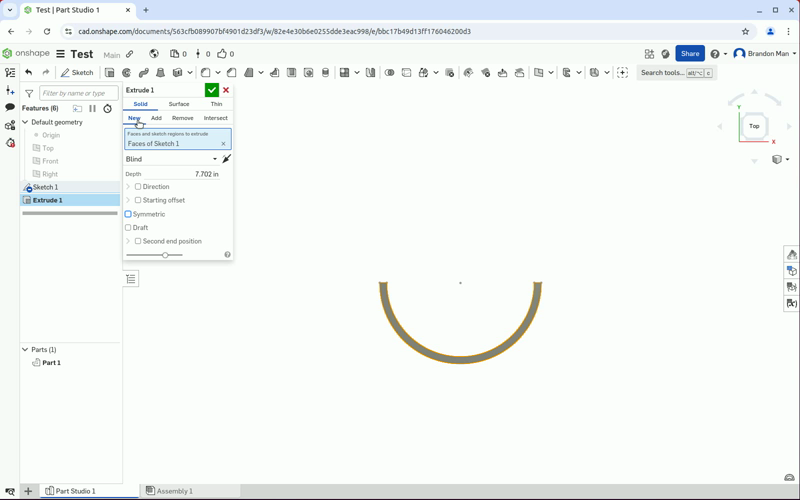
key(space)
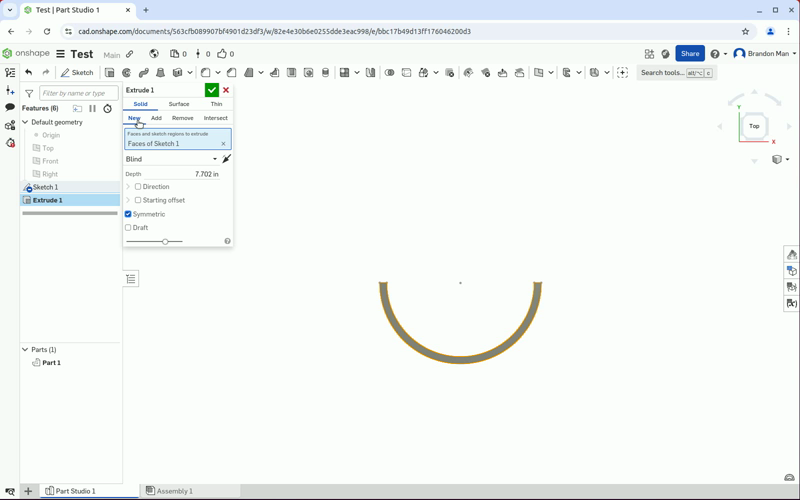
key(enter)
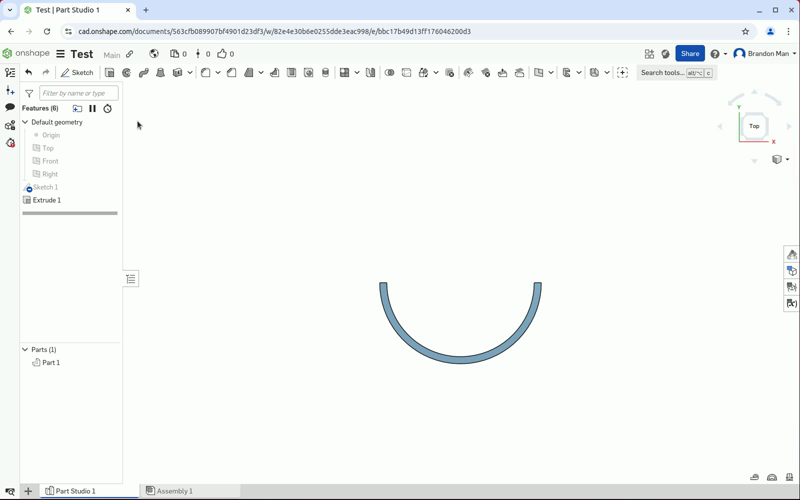
key(shift+h)
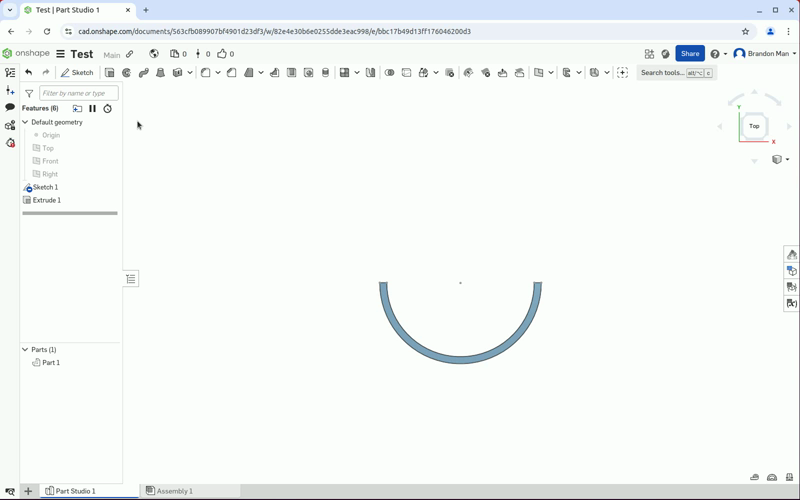
key(shift+h)
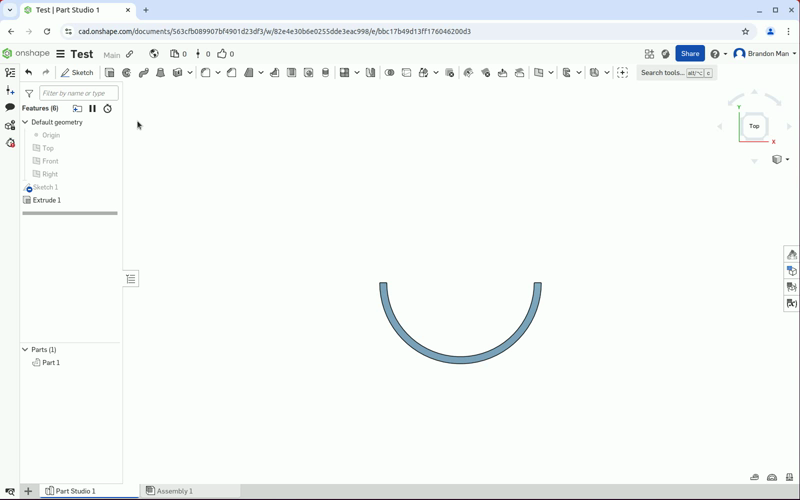
mouse_move(73, 189)
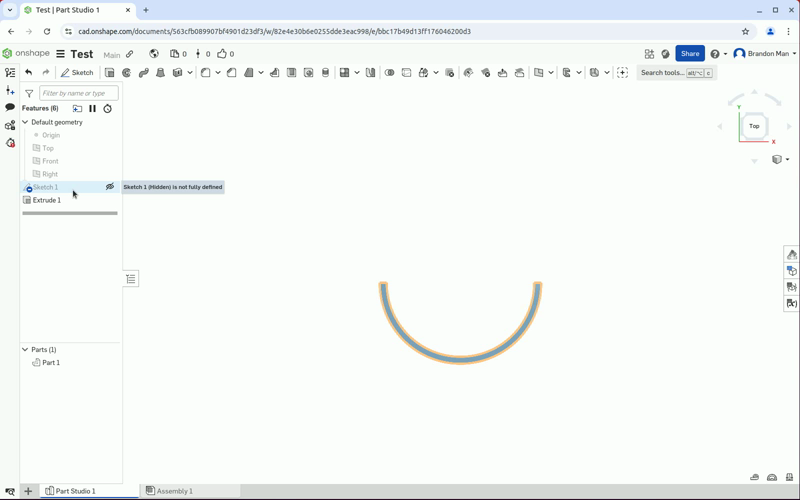
click(73, 189)
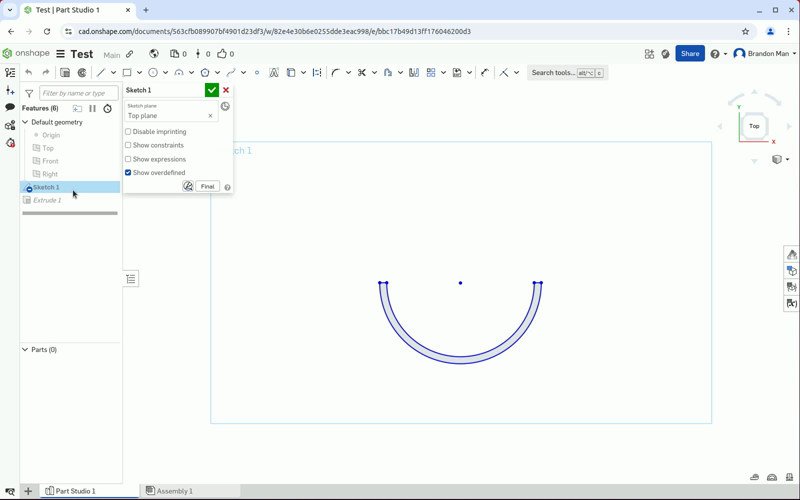
mouse_move(229, 92)
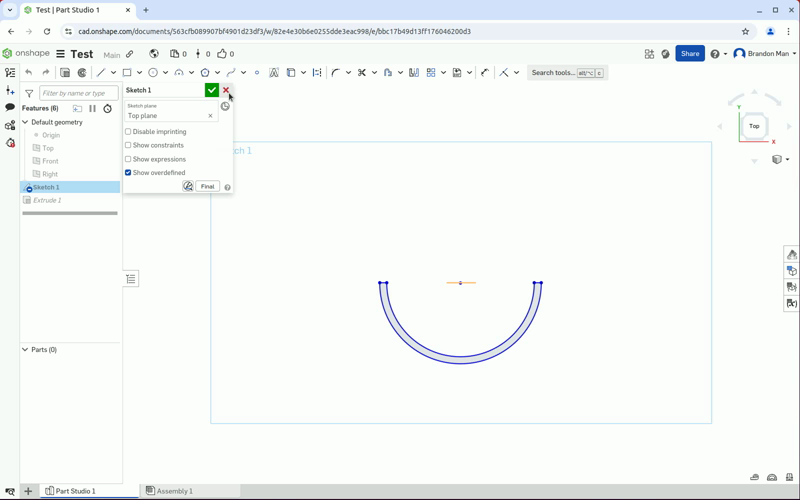
click(229, 92)
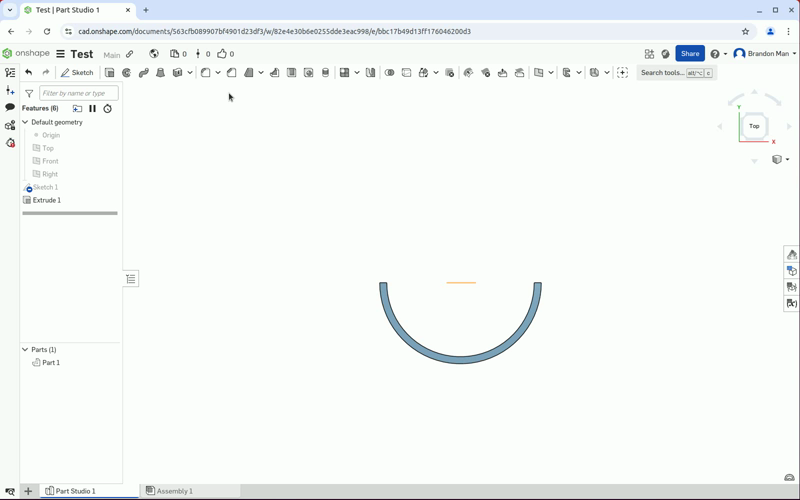
mouse_move(541, 75)
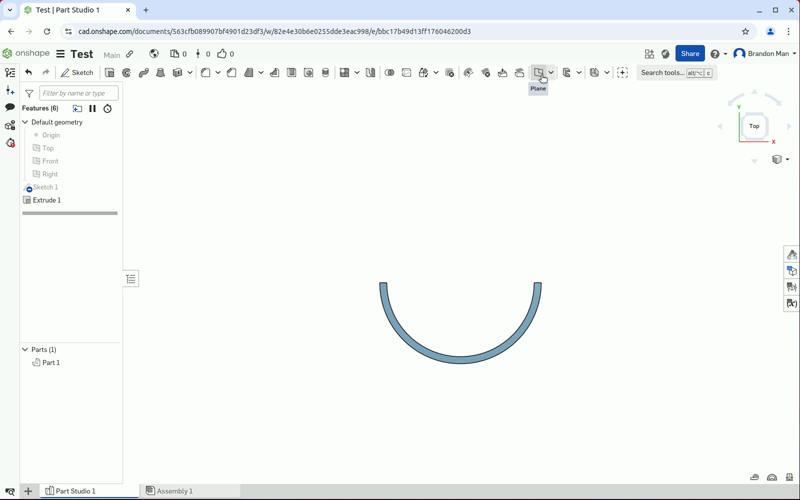
click(541, 75)
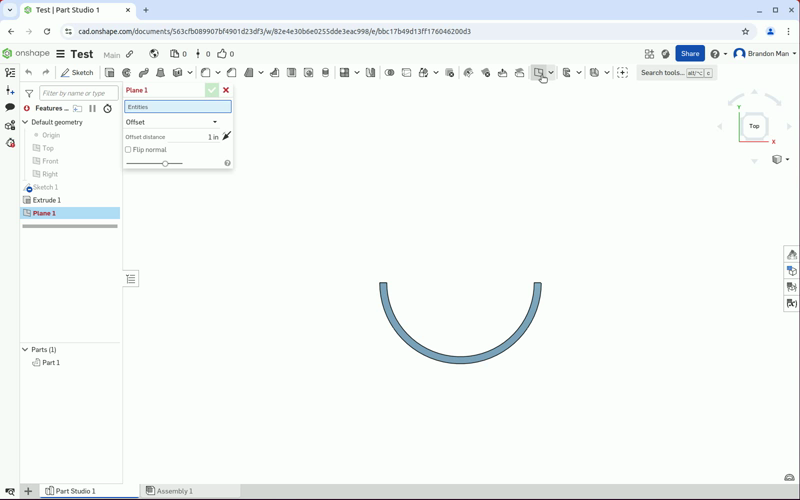
mouse_move(73, 150)
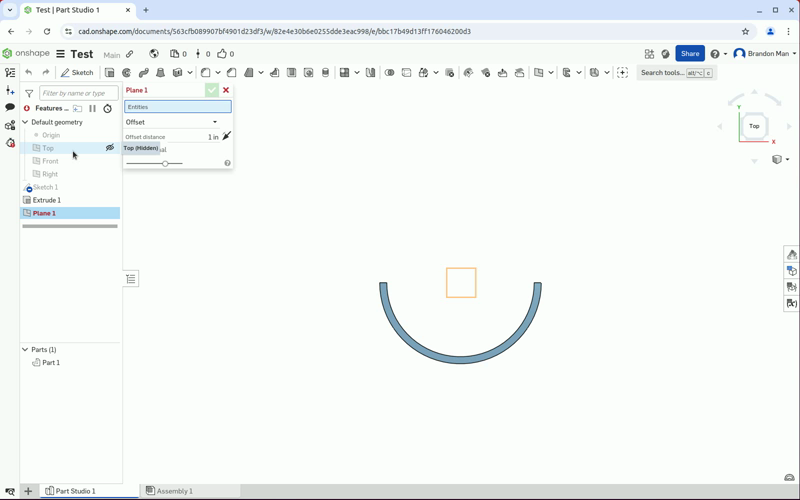
click(73, 150)
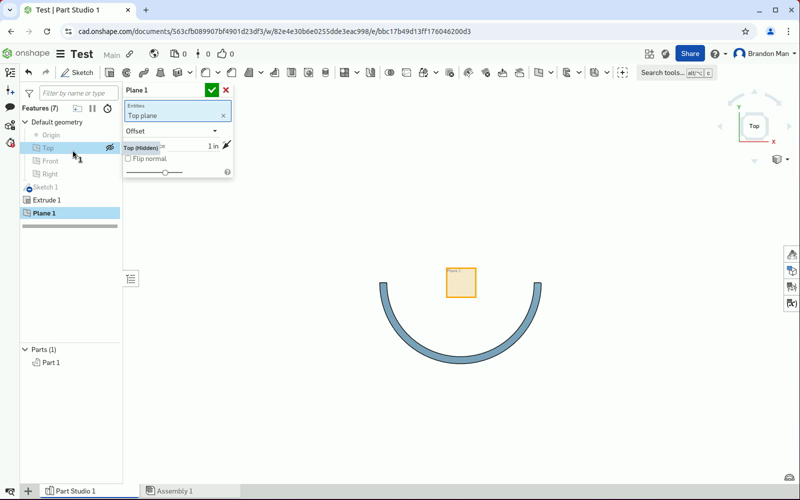
key(tab, 2)
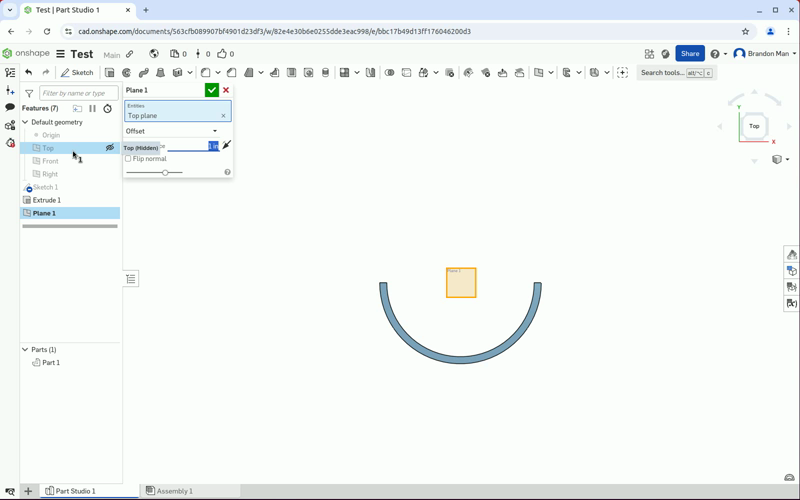
text(3.851)
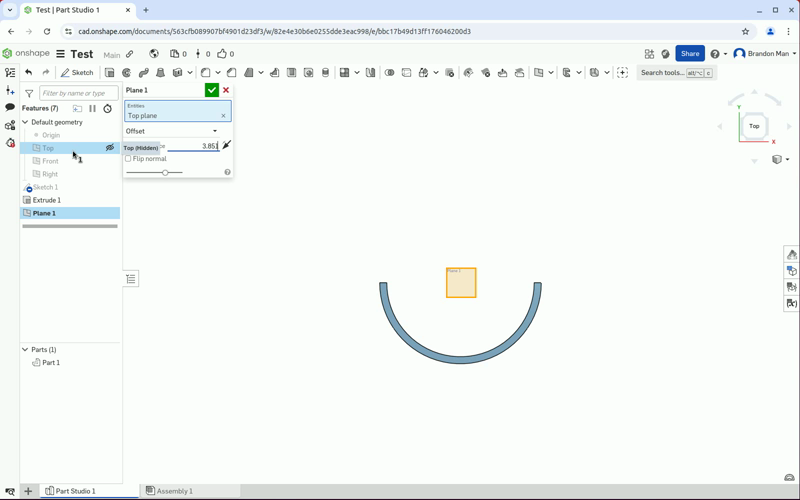
key(enter, 2)
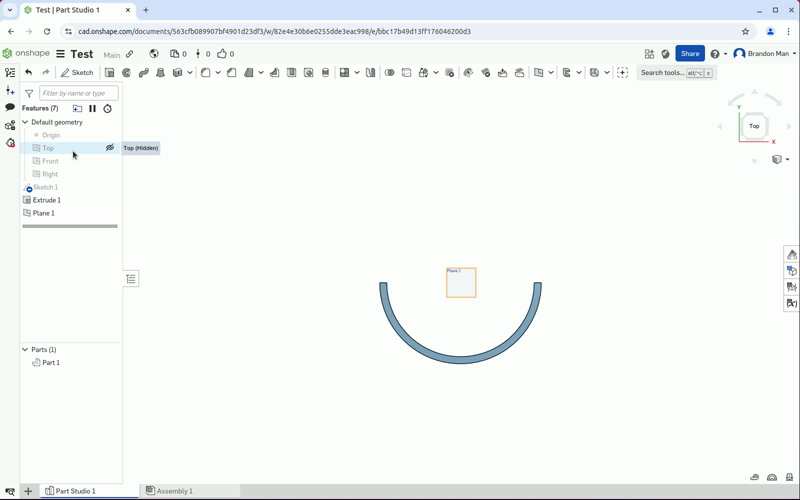
key(shift+s)
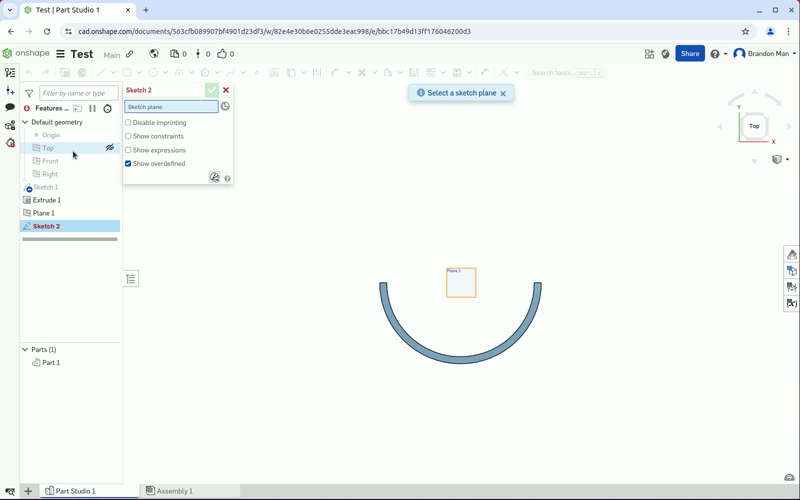
mouse_move(73, 215)
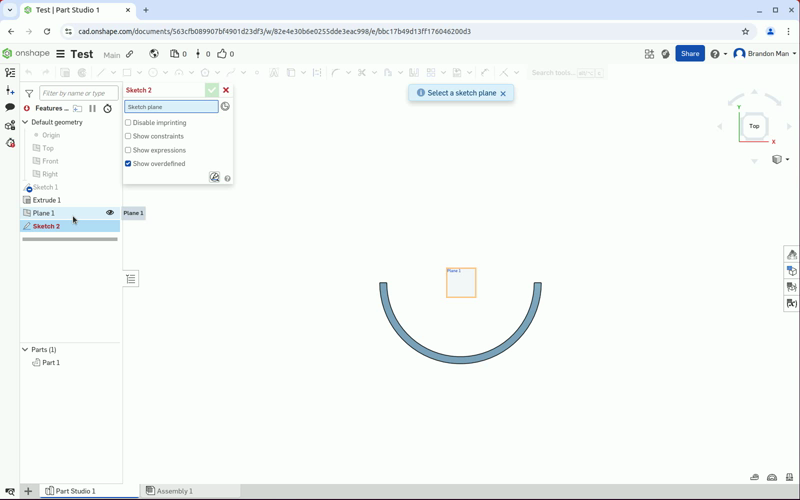
click(73, 215)
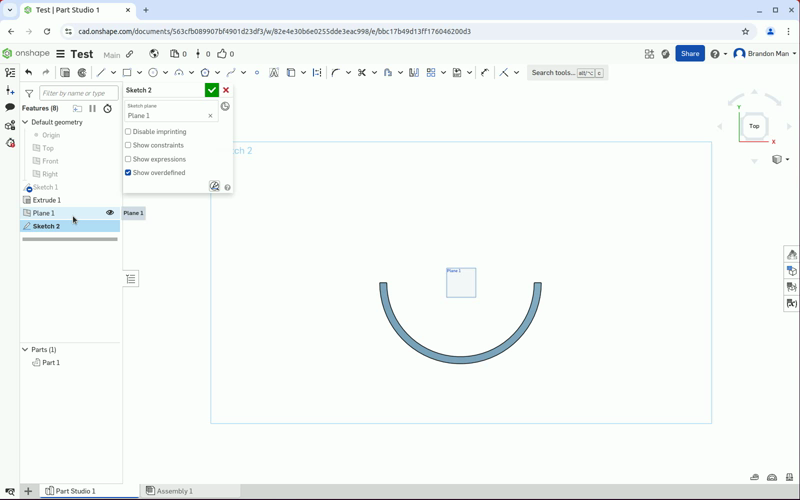
mouse_move(73, 352)
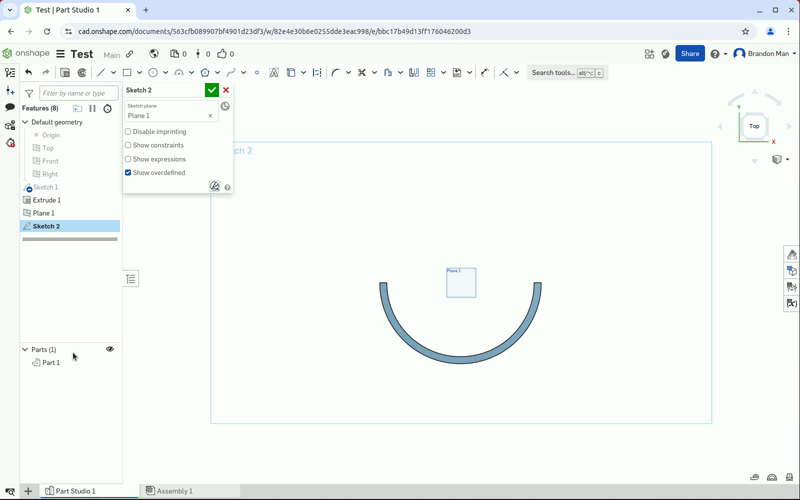
key(y)
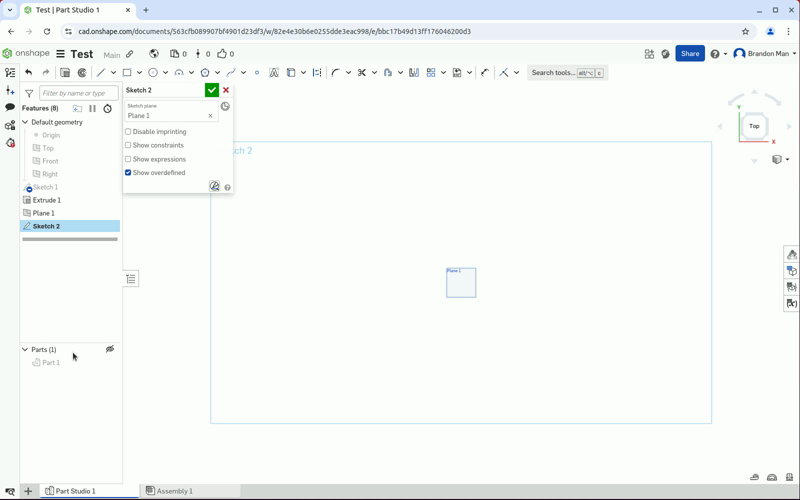
key(l)
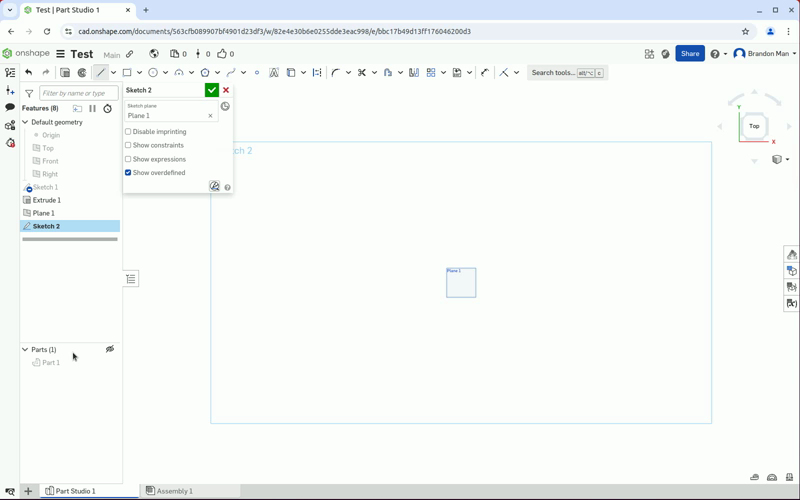
key_down(shift)
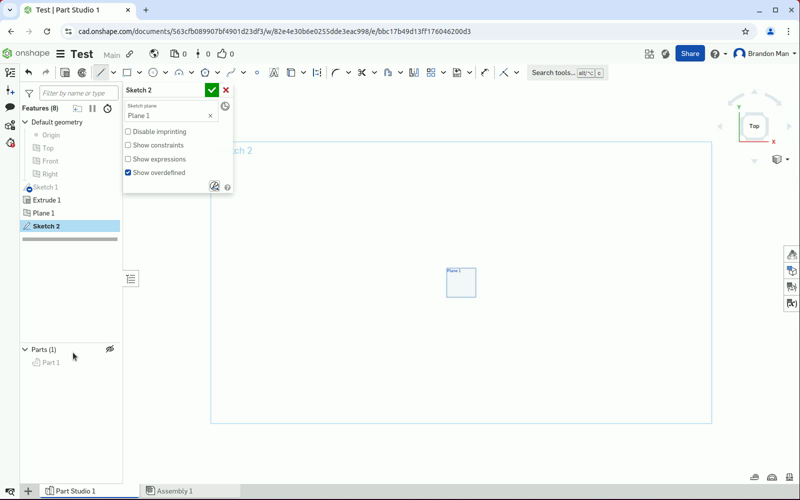
mouse_move(379, 367)
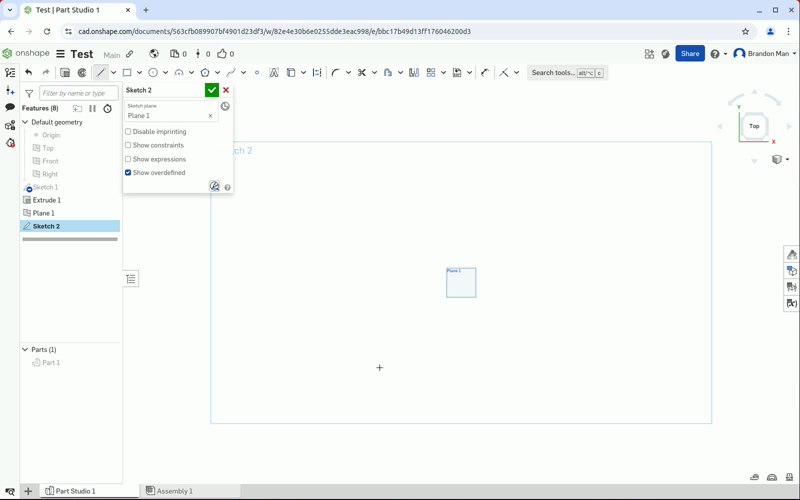
click(379, 367)
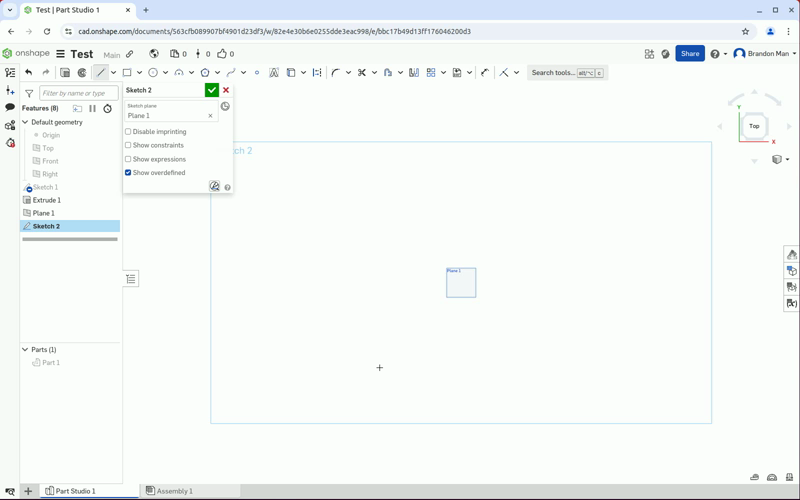
key_up(shift)
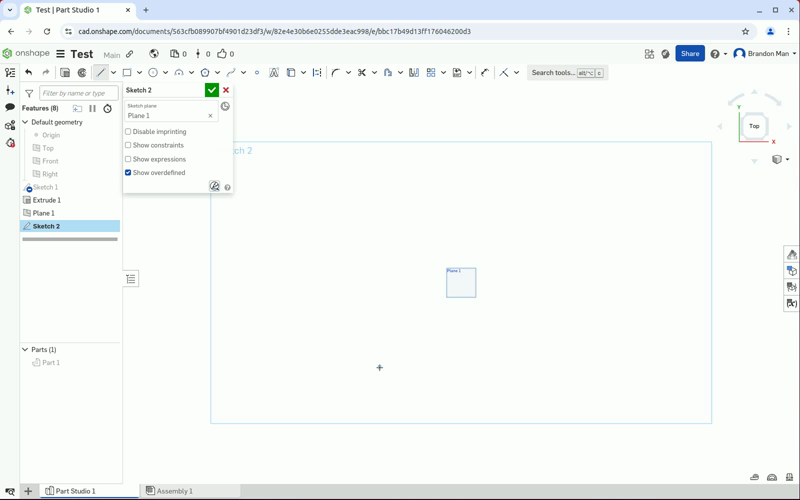
key_down(shift)
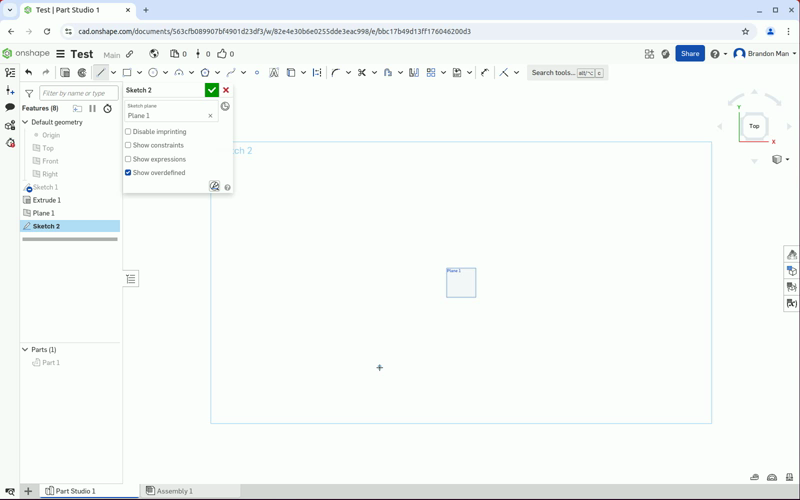
mouse_move(461, 367)
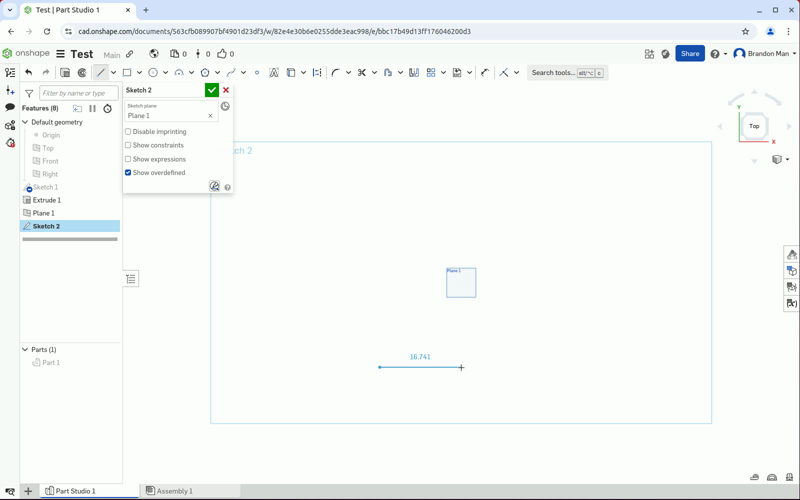
click(461, 367)
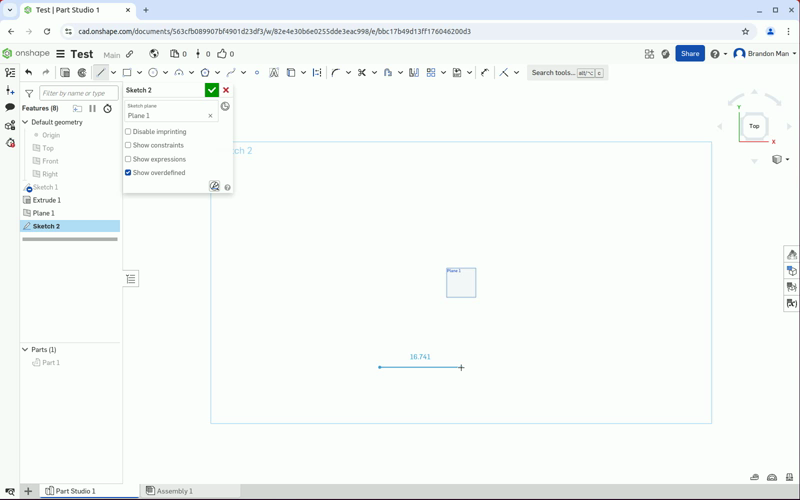
key_up(shift)
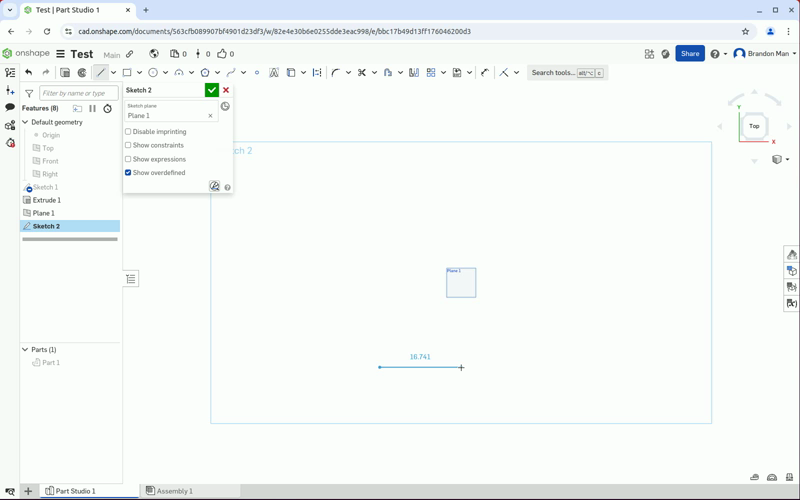
key_down(shift)
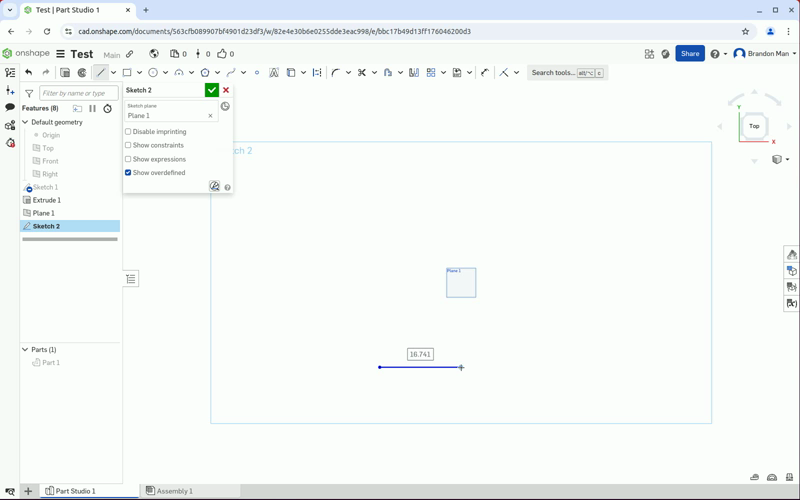
mouse_move(541, 367)
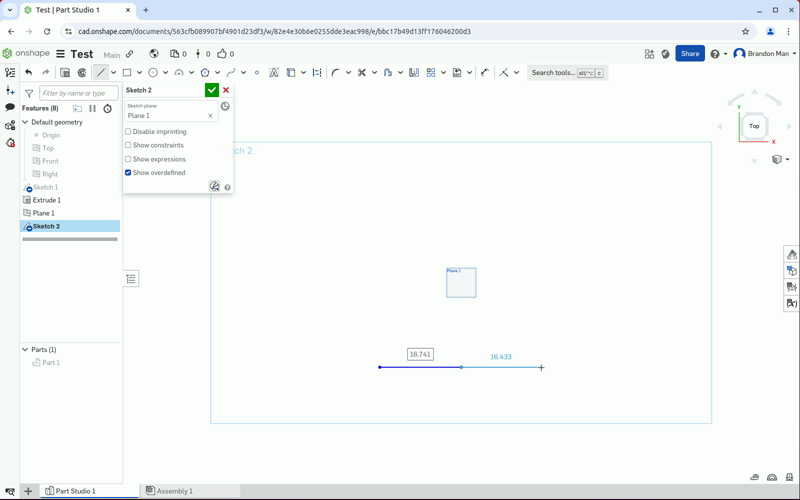
click(541, 367)
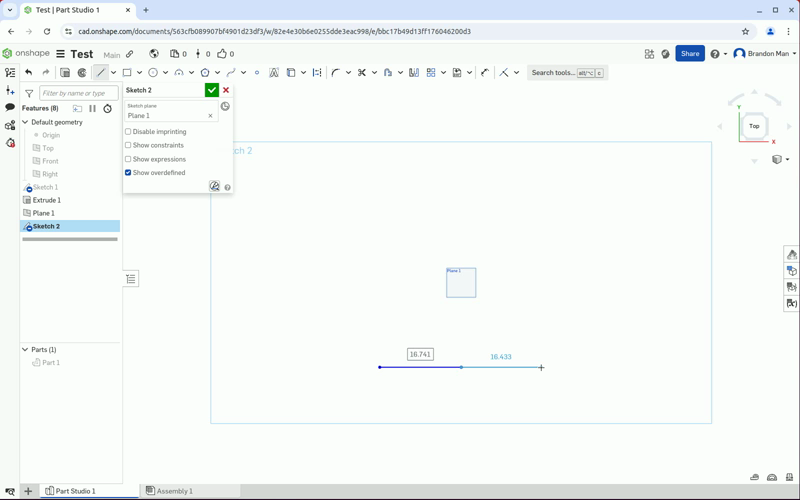
key_up(shift)
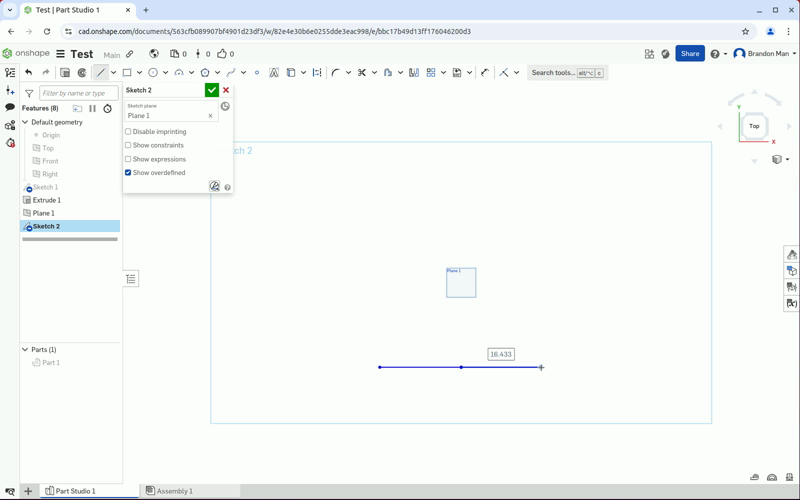
key_down(shift)
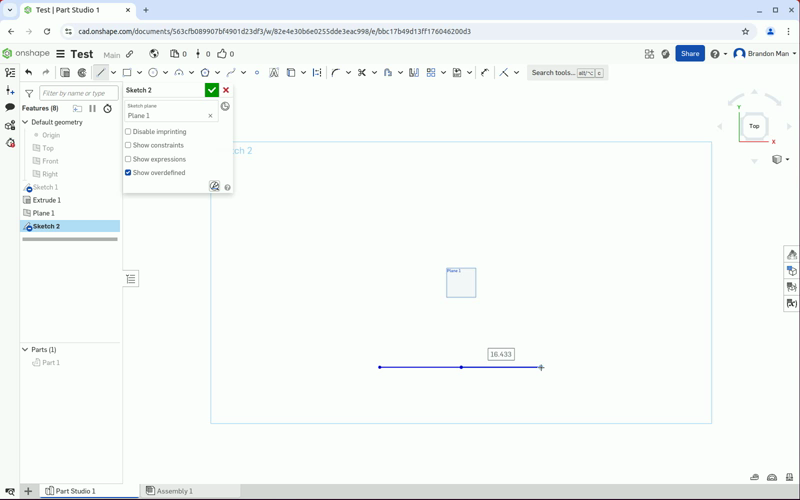
mouse_move(541, 282)
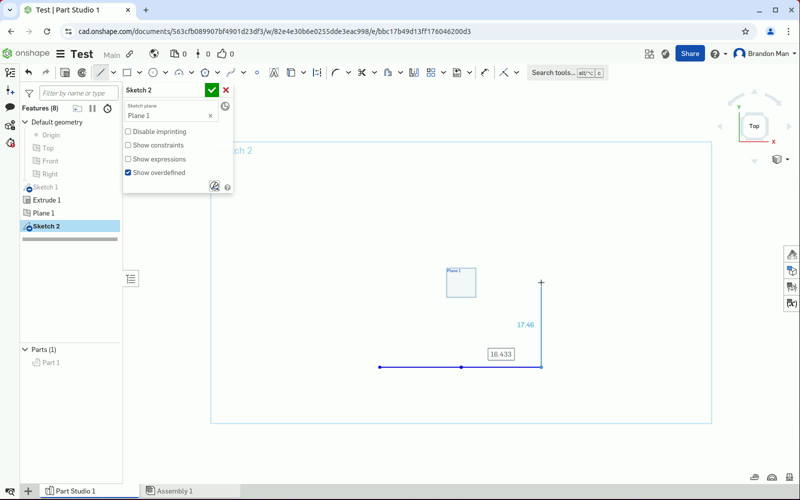
click(541, 282)
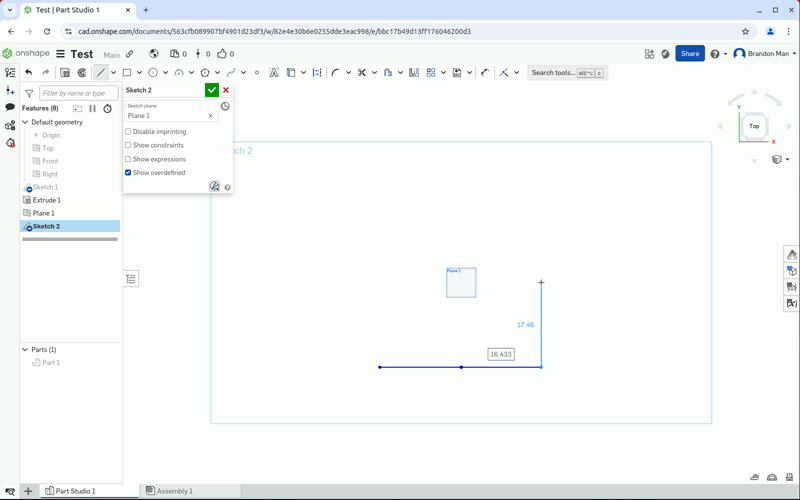
key_up(shift)
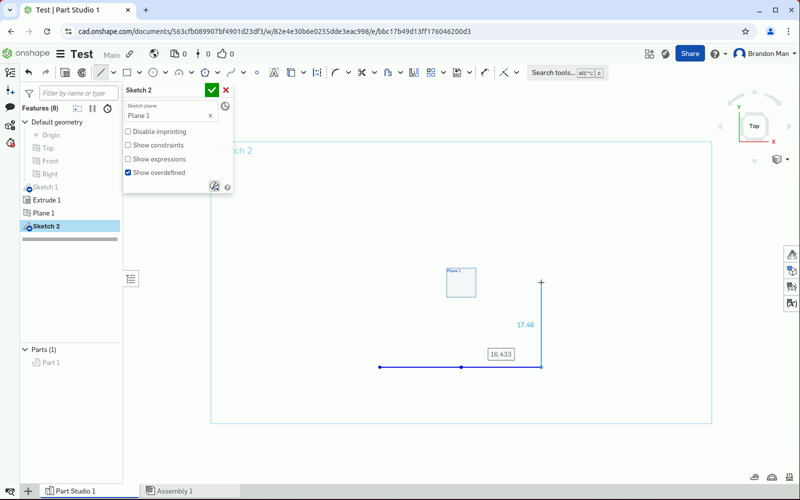
key(esc)
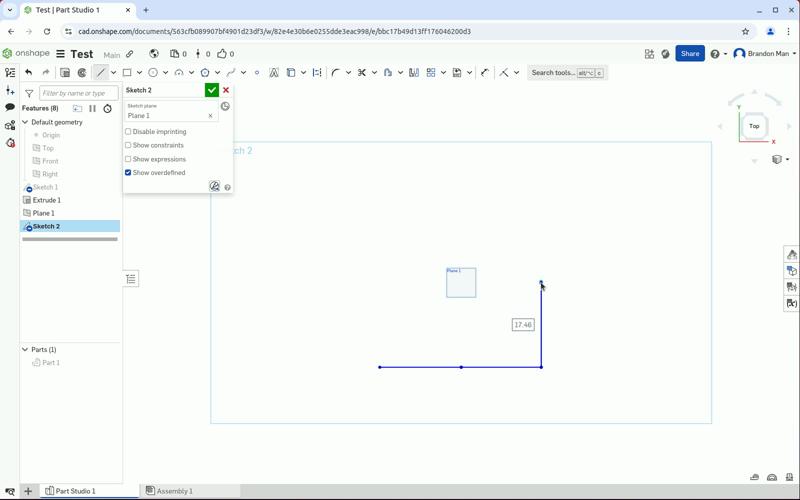
key(a)
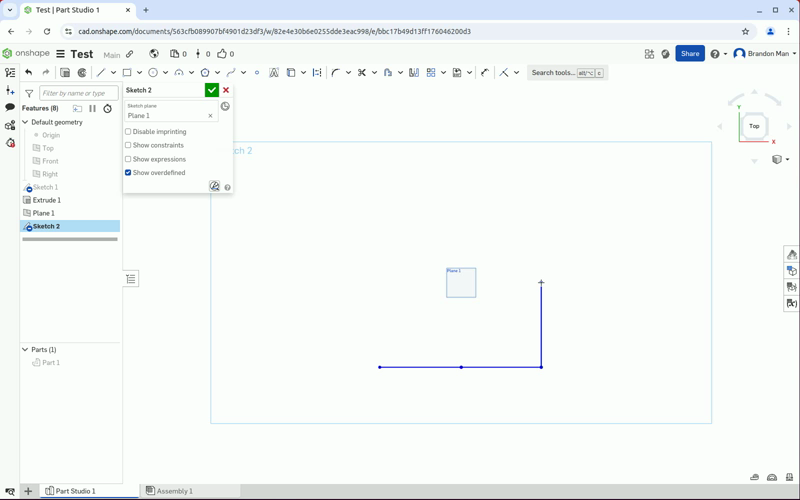
mouse_move(541, 282)
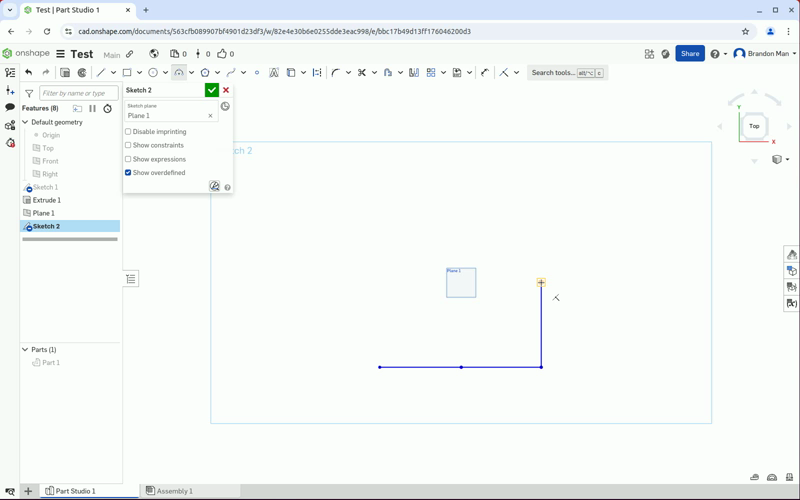
click(541, 282)
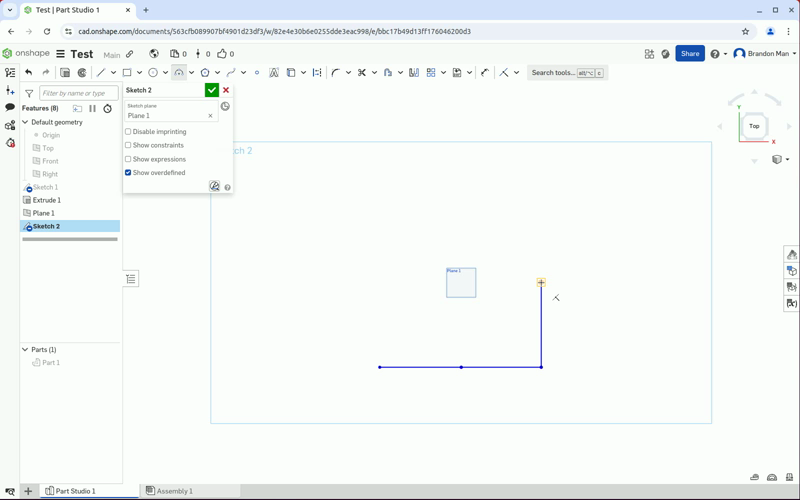
key_down(shift)
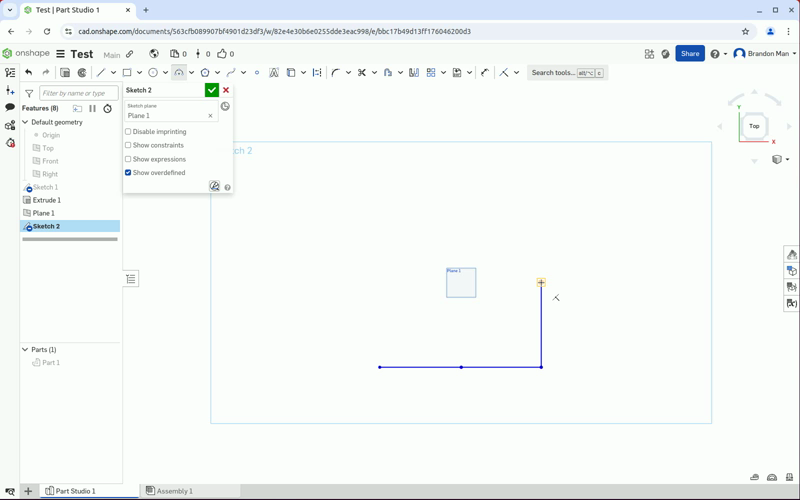
mouse_move(379, 282)
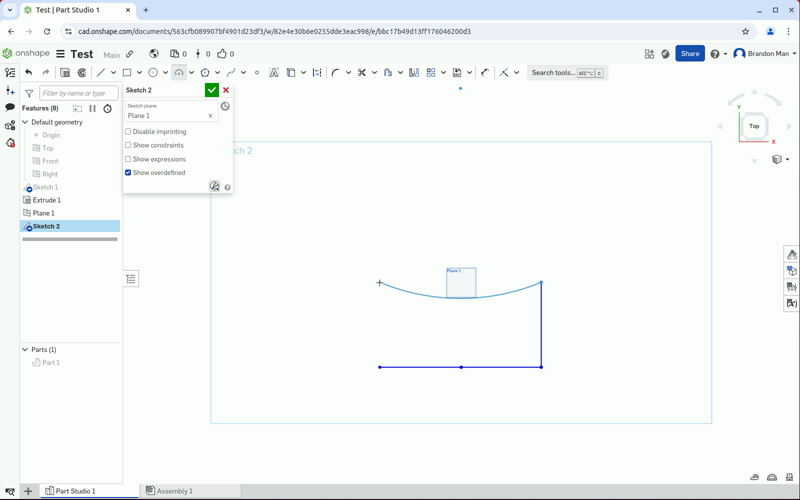
click(379, 282)
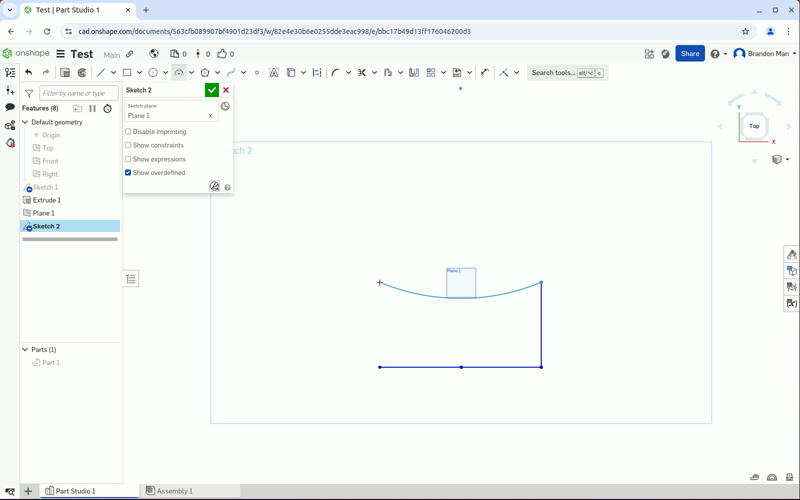
mouse_move(460, 363)
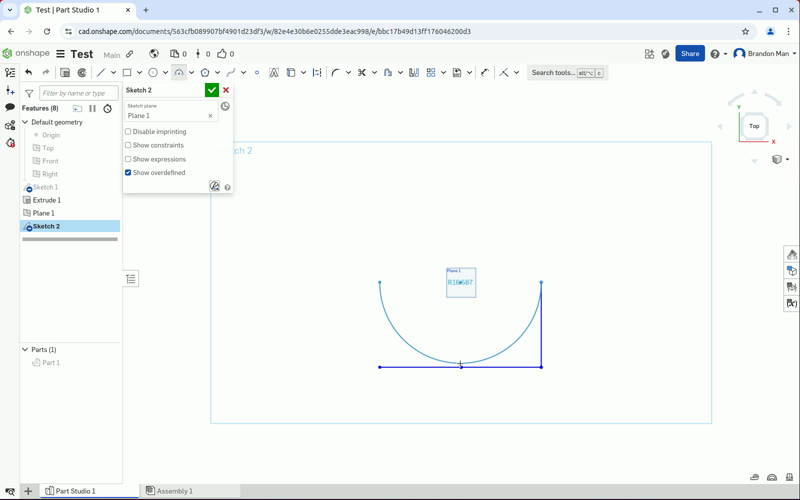
scroll(6)
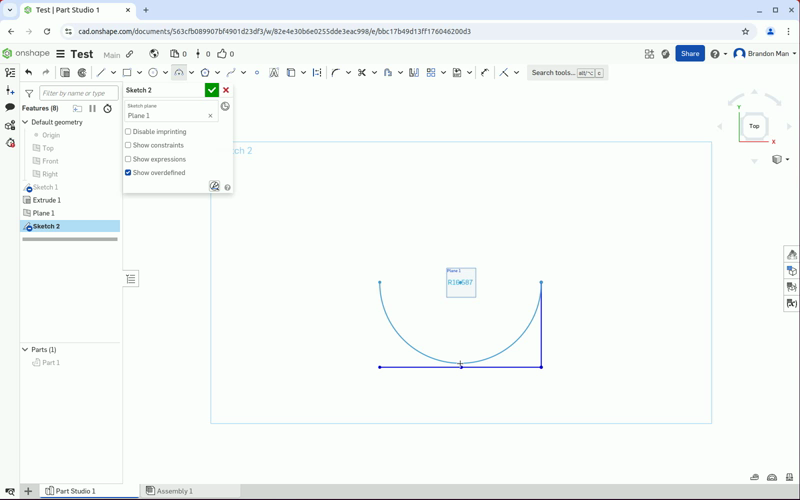
scroll(6)
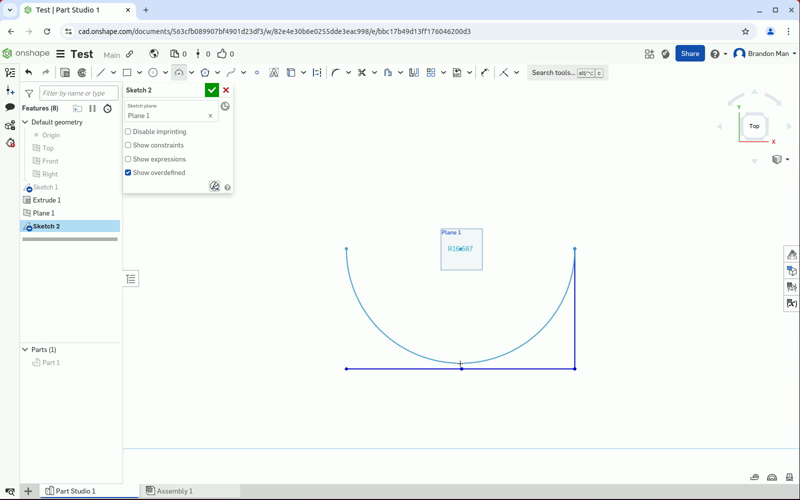
scroll(6)
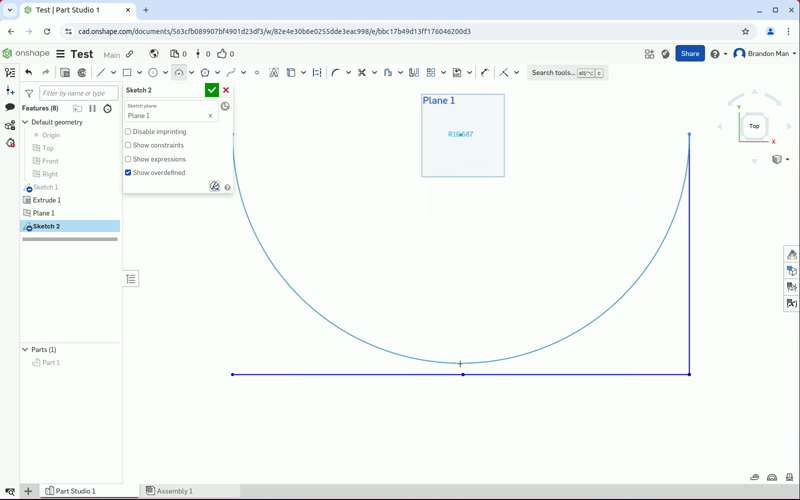
scroll(6)
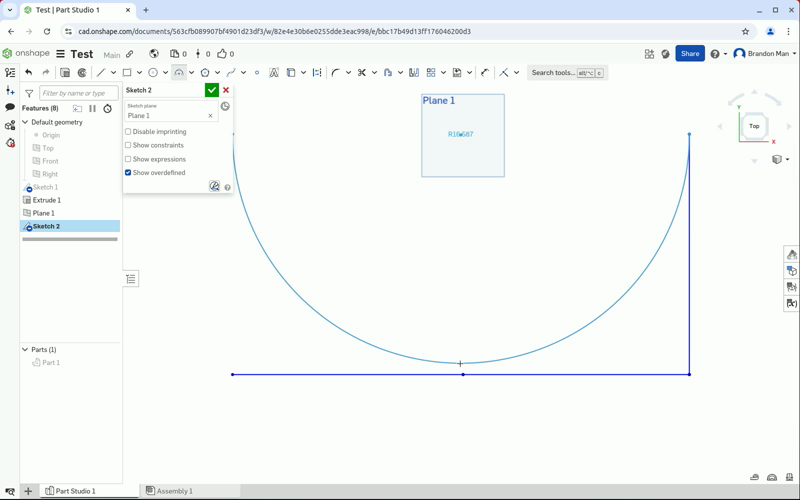
scroll(6)
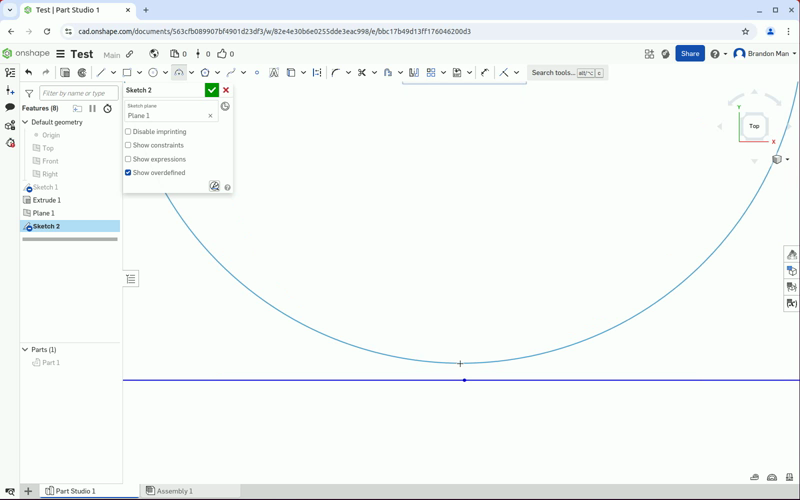
scroll(6)
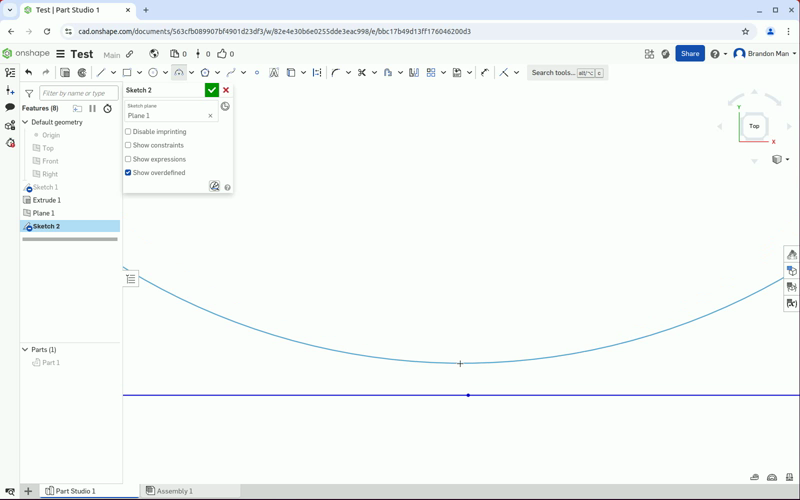
scroll(6)
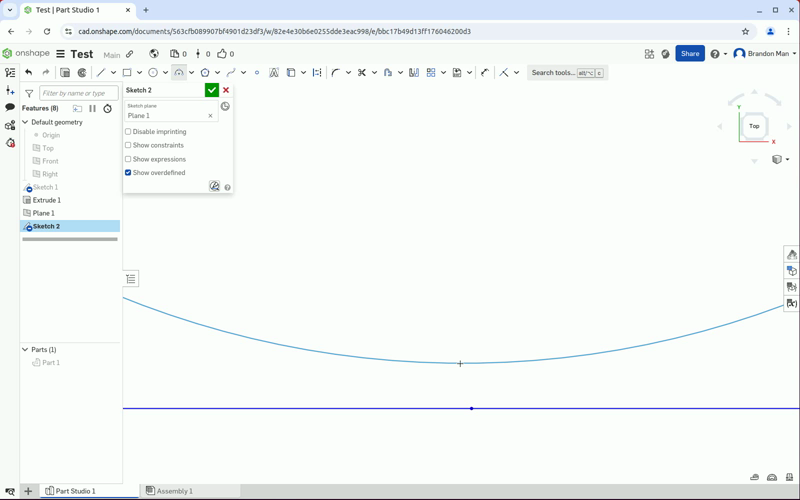
click(460, 363)
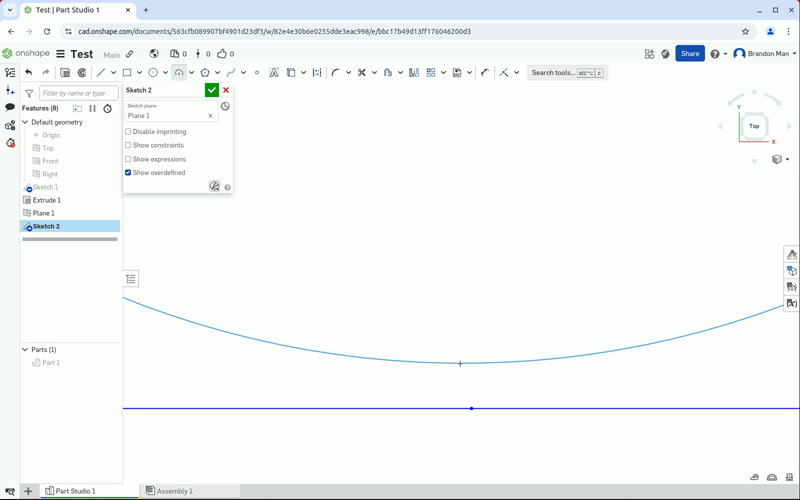
scroll(-6)
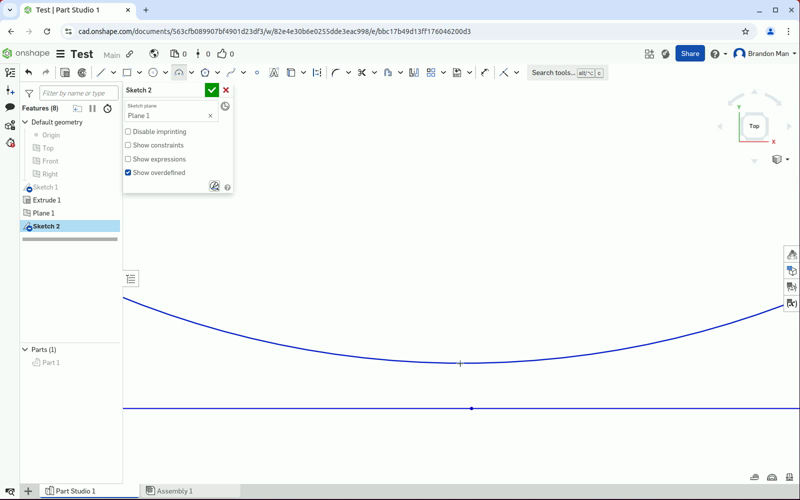
scroll(-6)
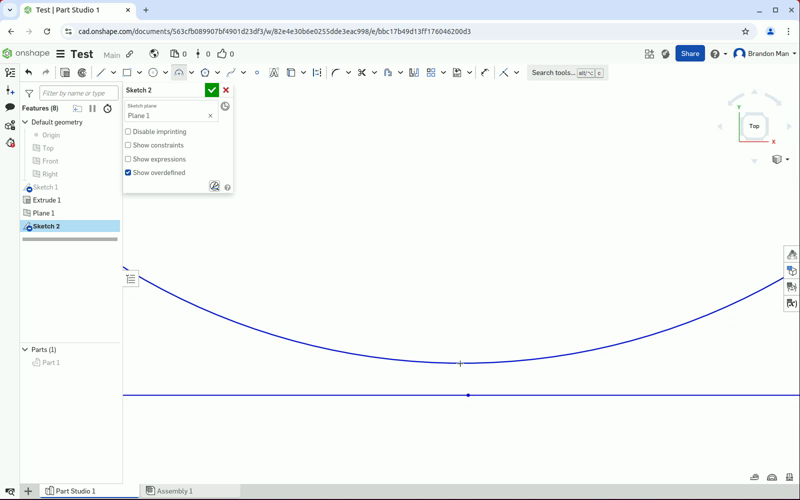
scroll(-6)
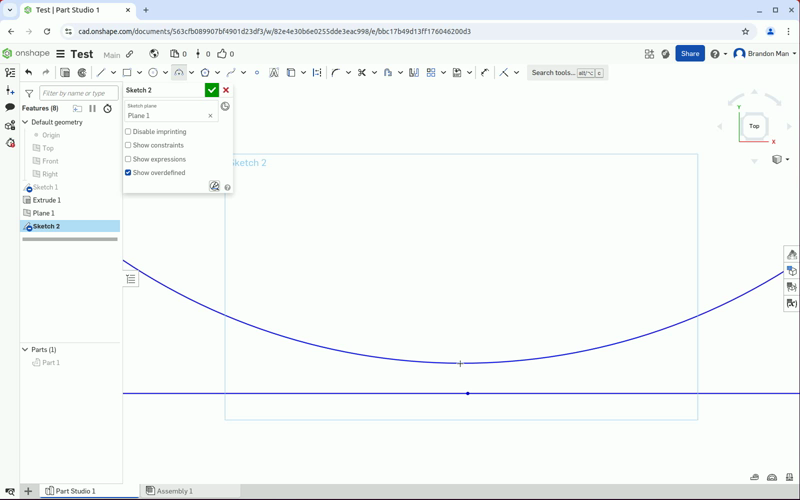
scroll(-6)
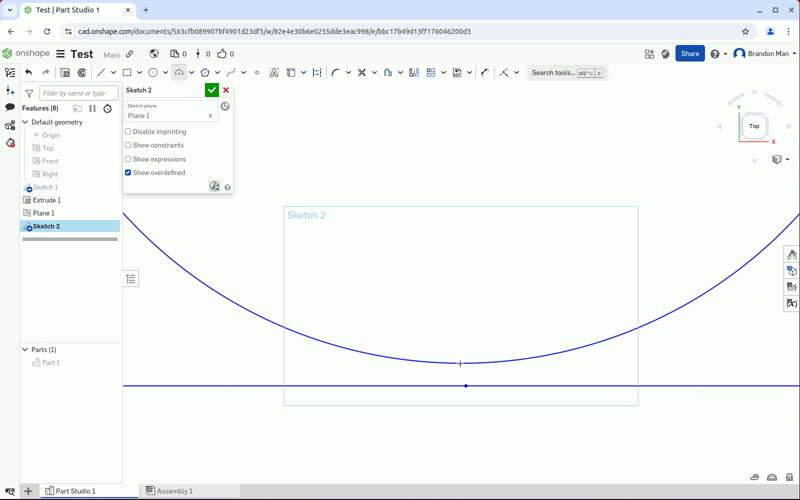
scroll(-6)
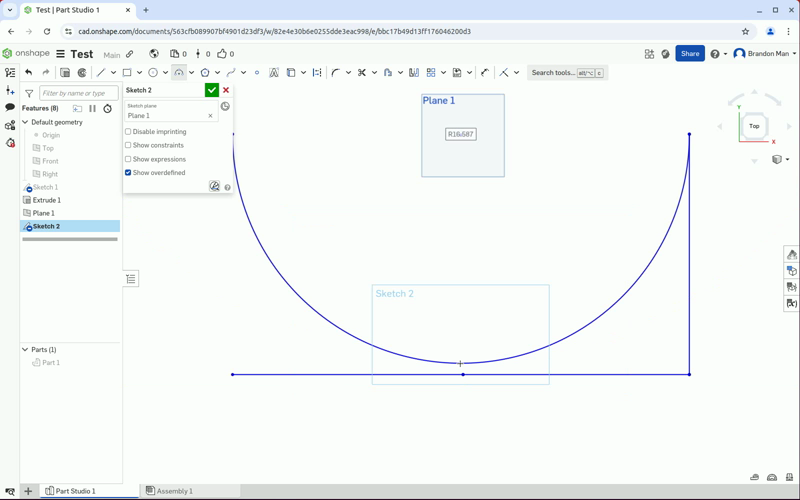
scroll(-6)
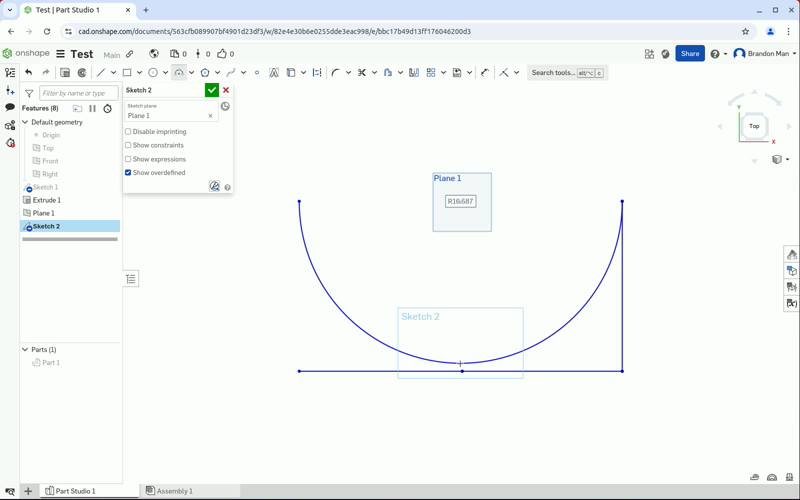
scroll(-6)
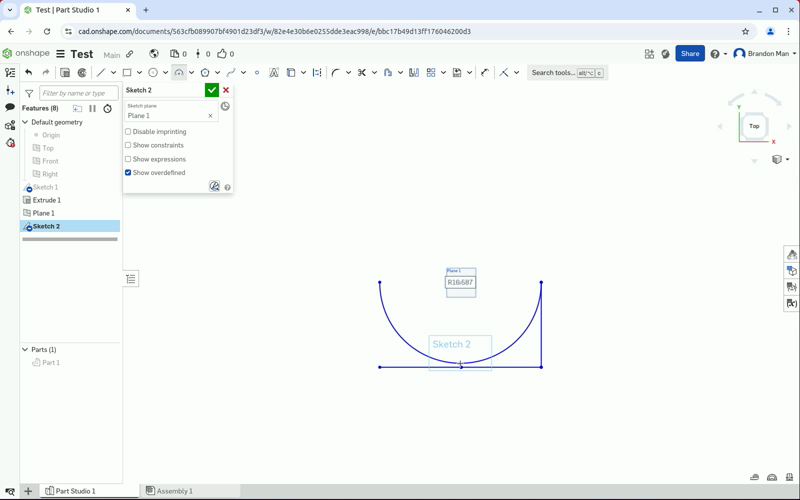
key_up(shift)
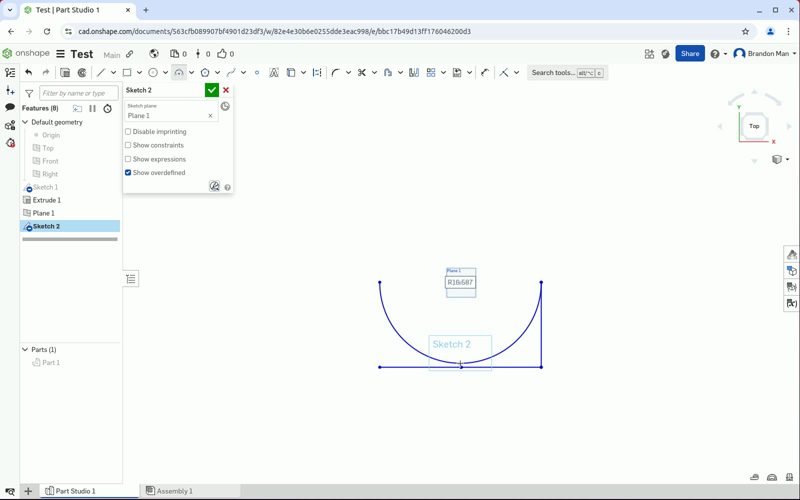
key(esc)
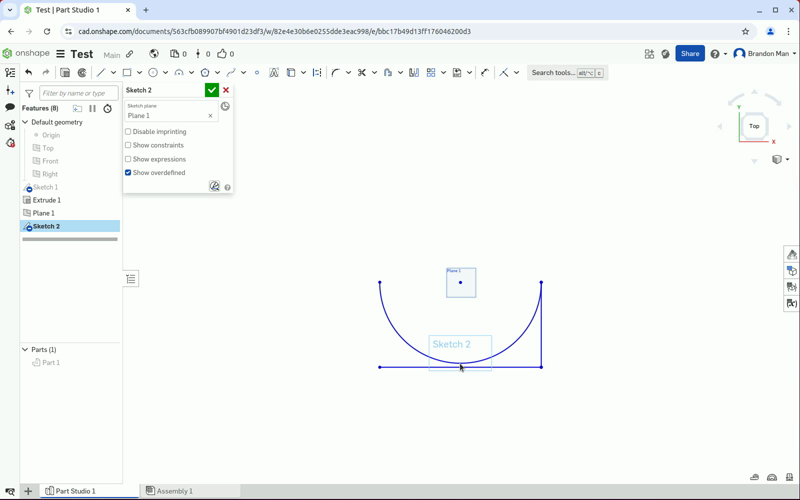
key(l)
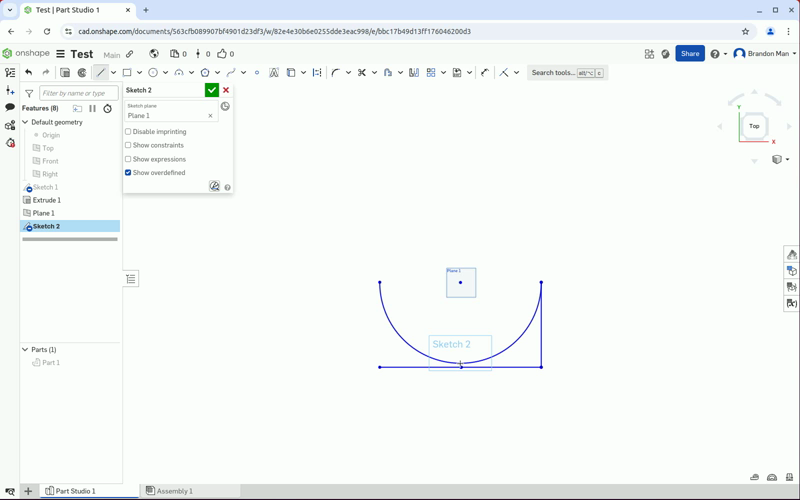
mouse_move(379, 282)
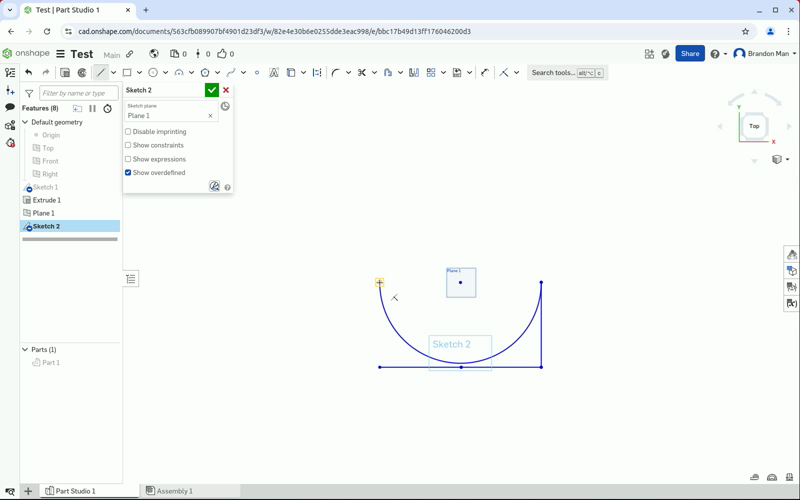
click(379, 282)
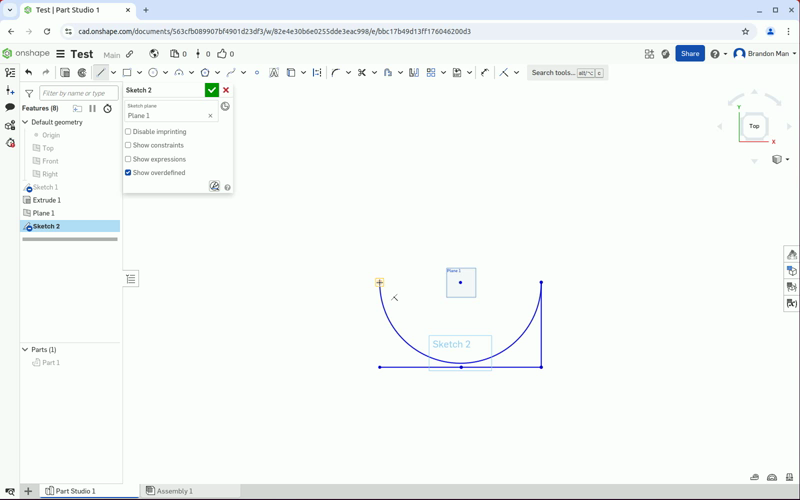
key_down(shift)
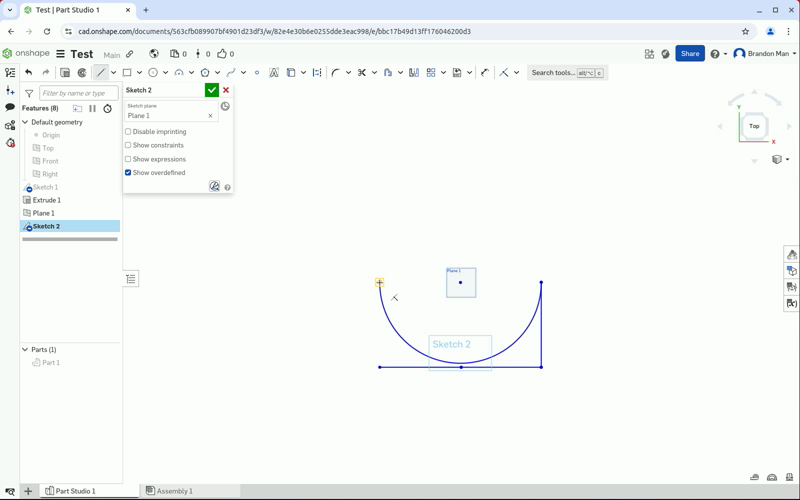
mouse_move(379, 367)
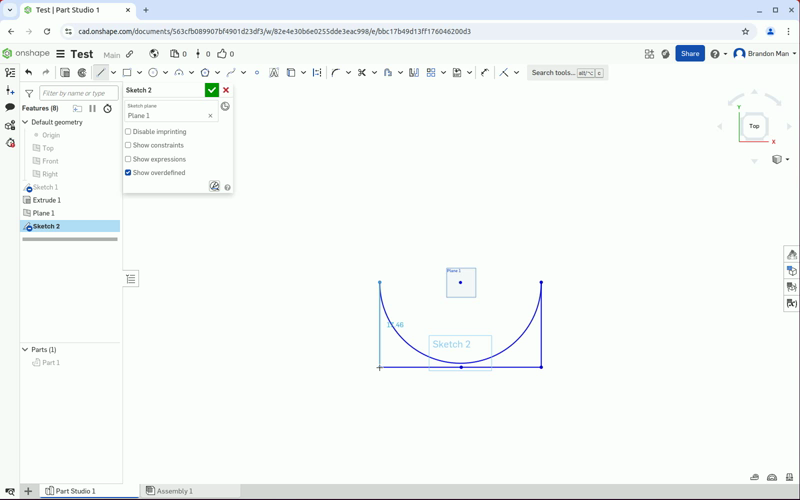
key_up(shift)
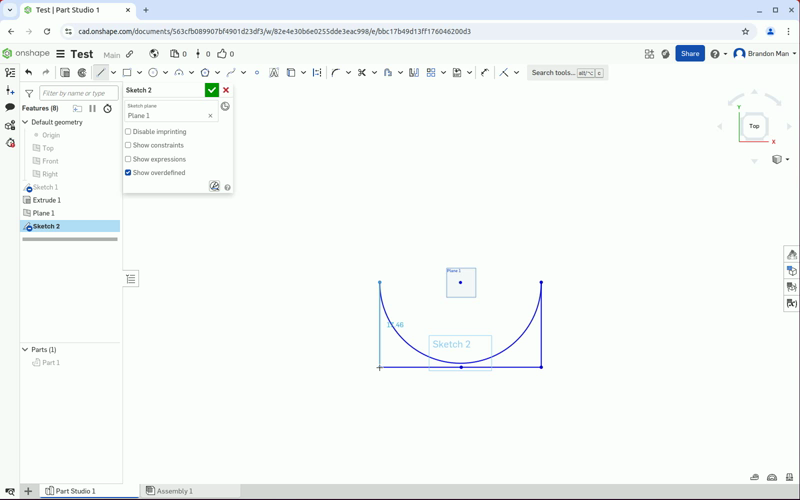
click(379, 367)
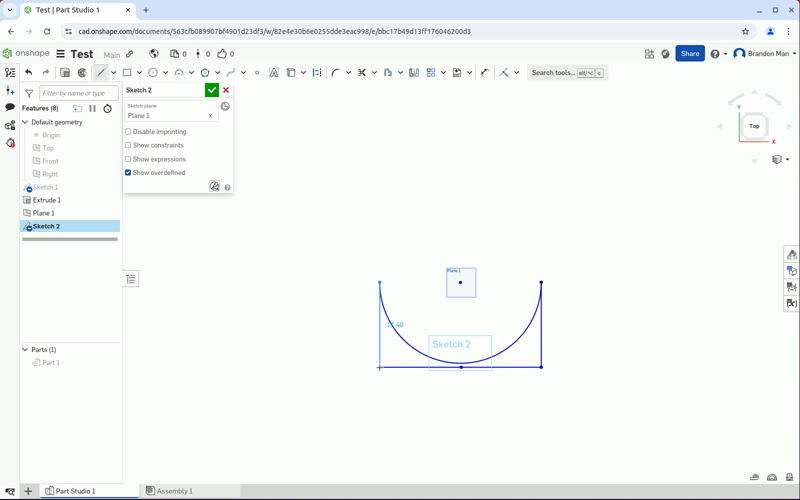
key(esc)
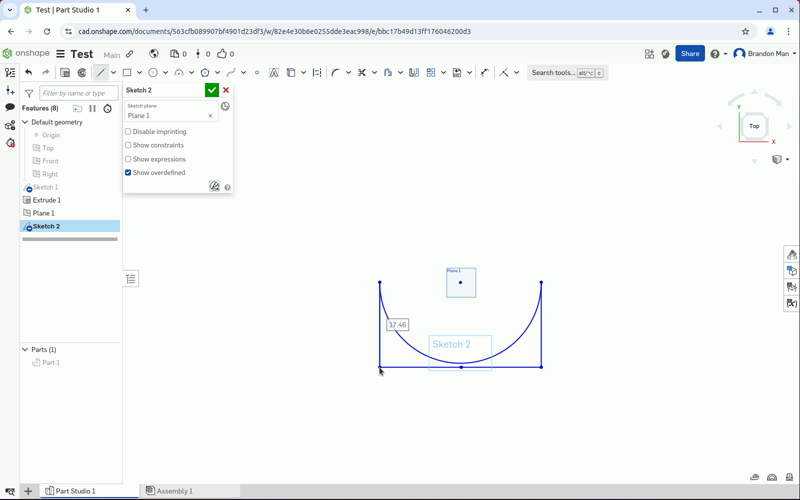
mouse_move(408, 356)
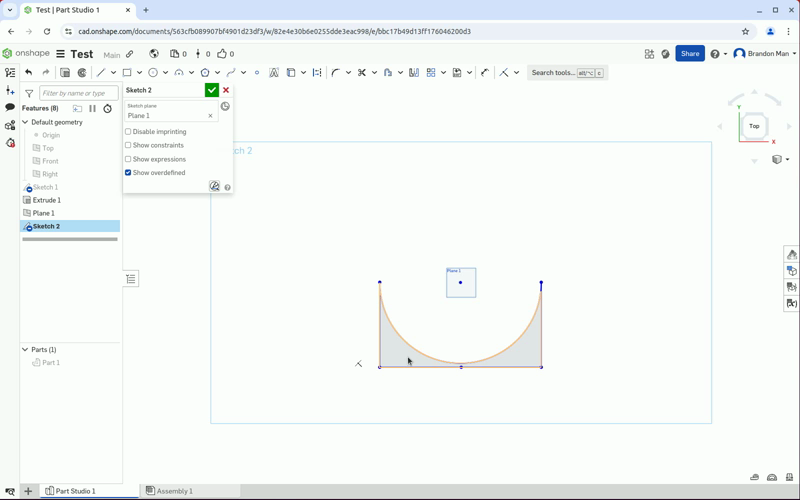
click(408, 356)
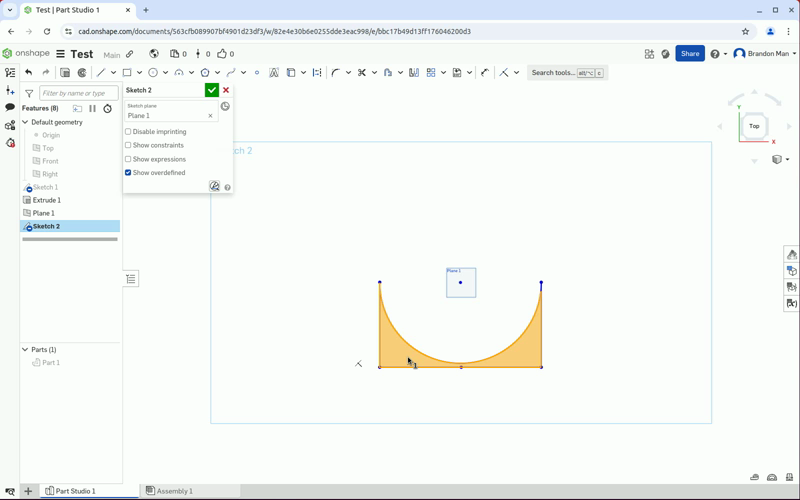
mouse_move(73, 352)
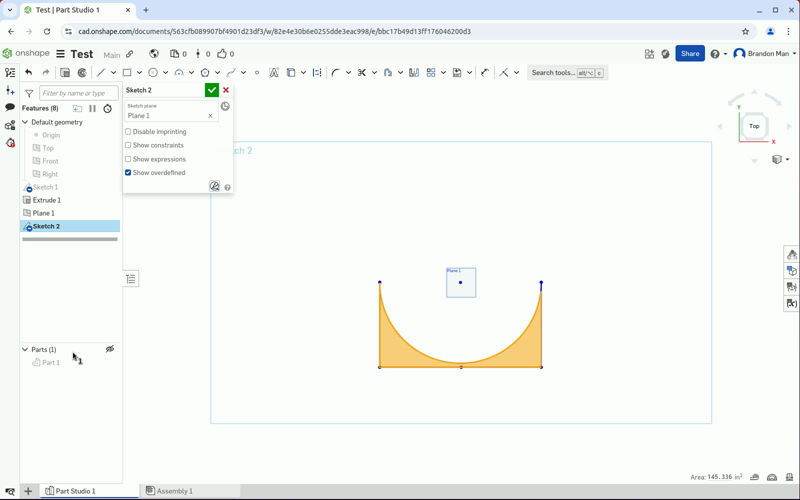
key(shift+y)
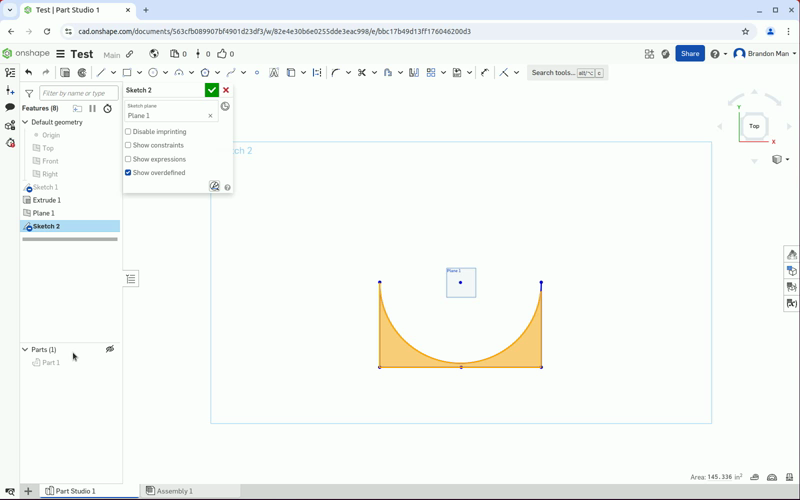
key(shift+e)
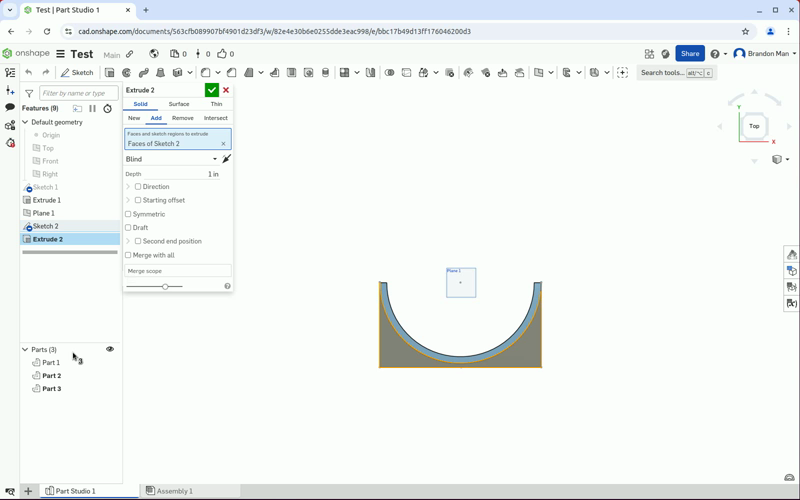
mouse_move(143, 106)
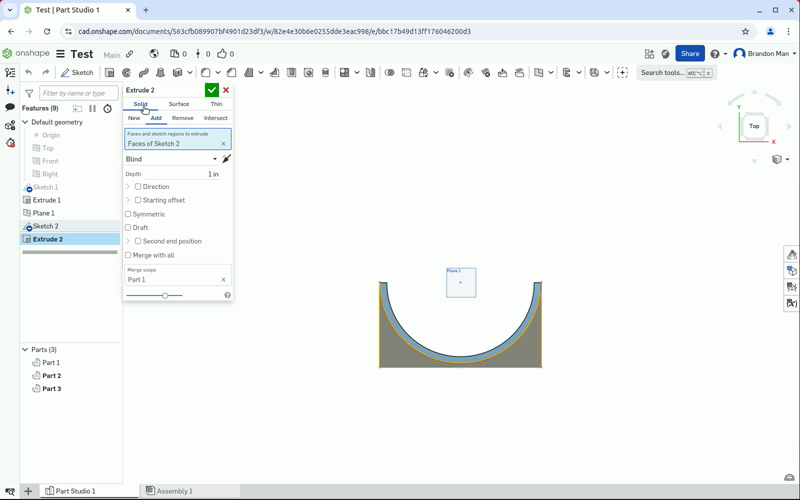
click(143, 106)
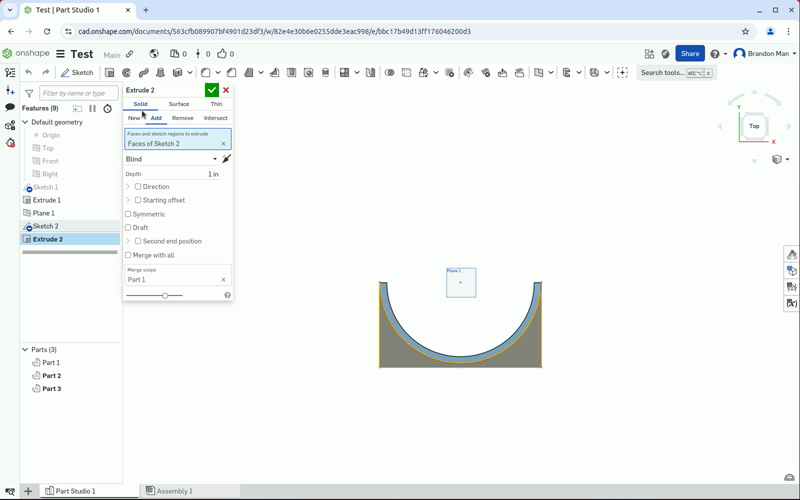
mouse_move(137, 120)
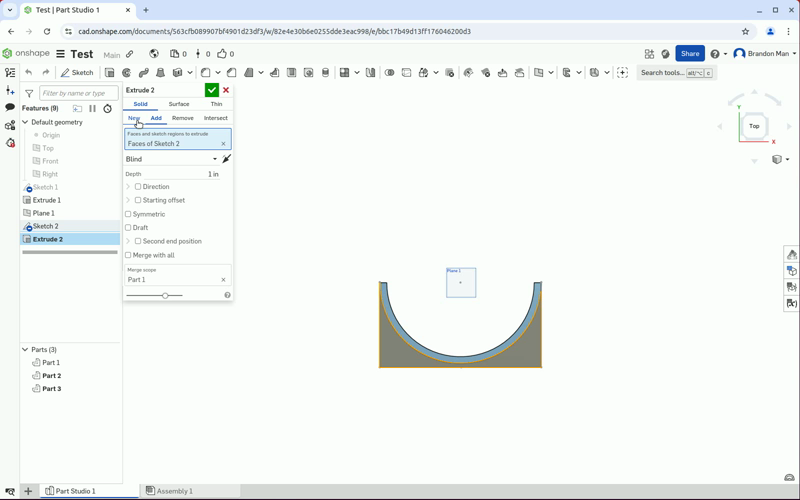
click(137, 120)
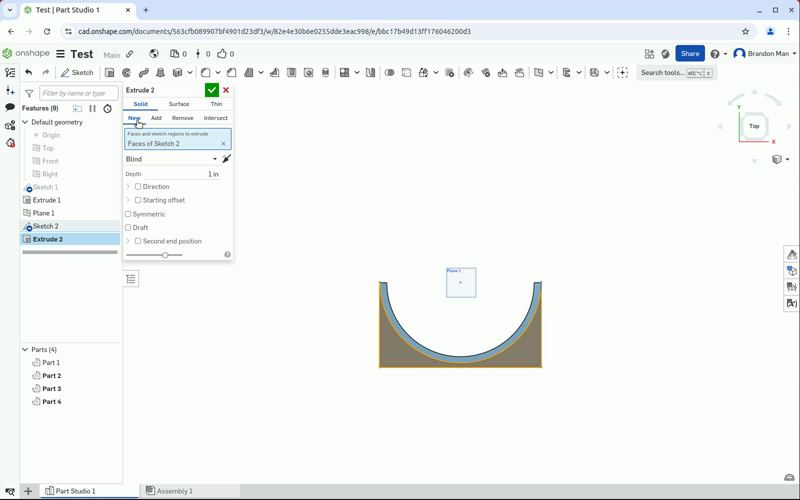
key(tab, 4)
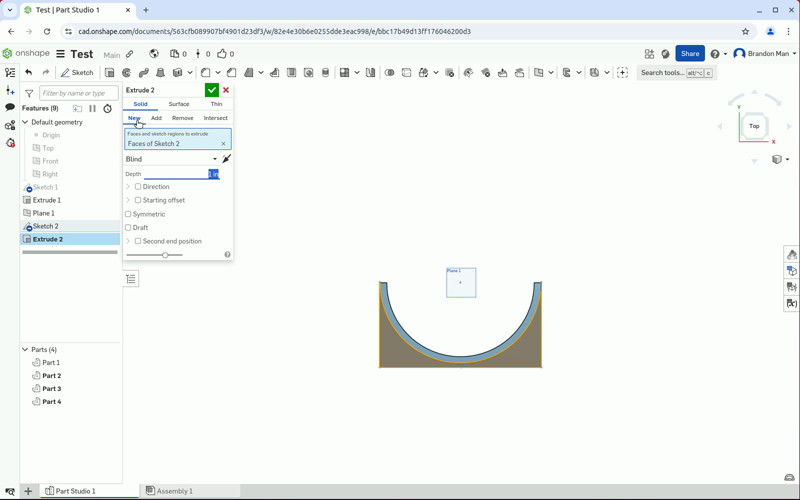
text(-7.462)
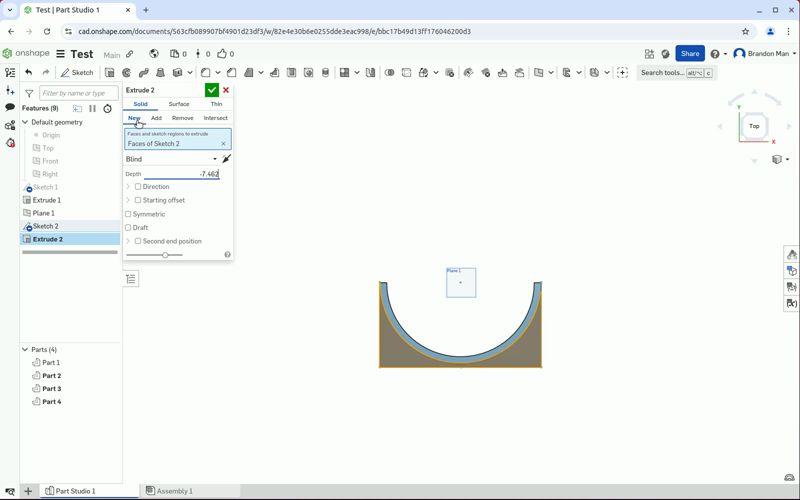
key(enter)
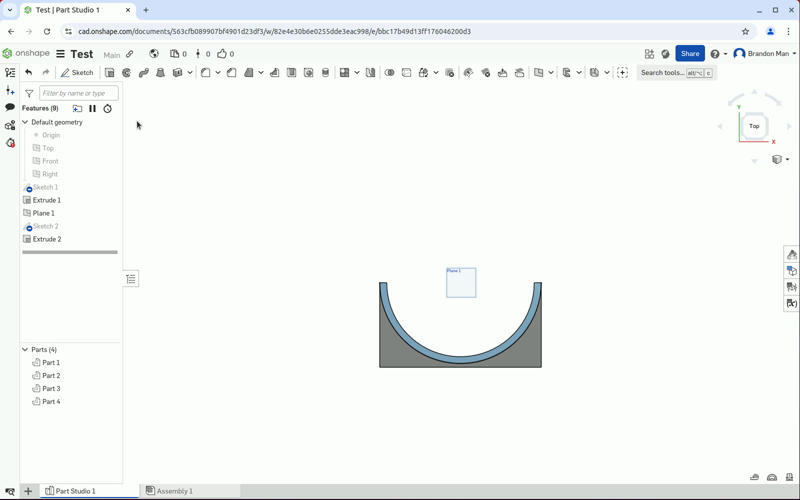
key(shift+h)
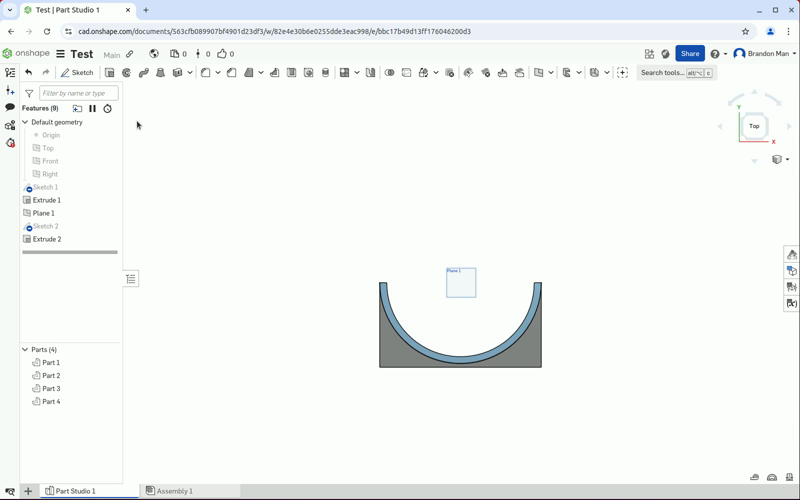
key(shift+h)
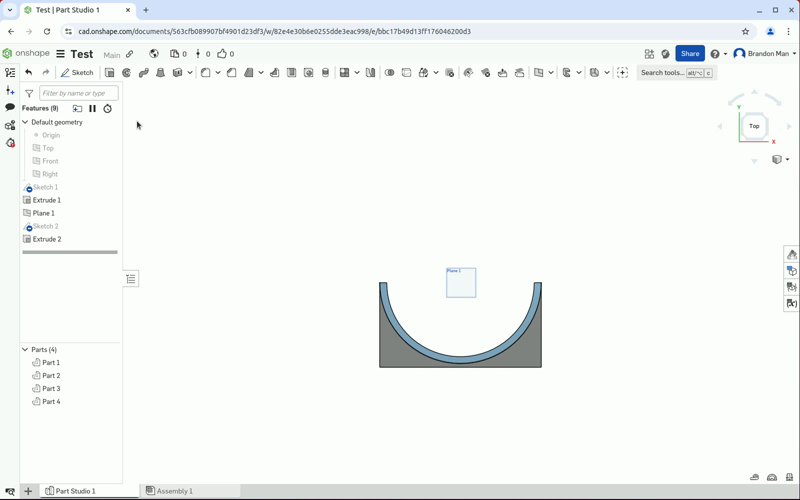
mouse_move(73, 189)
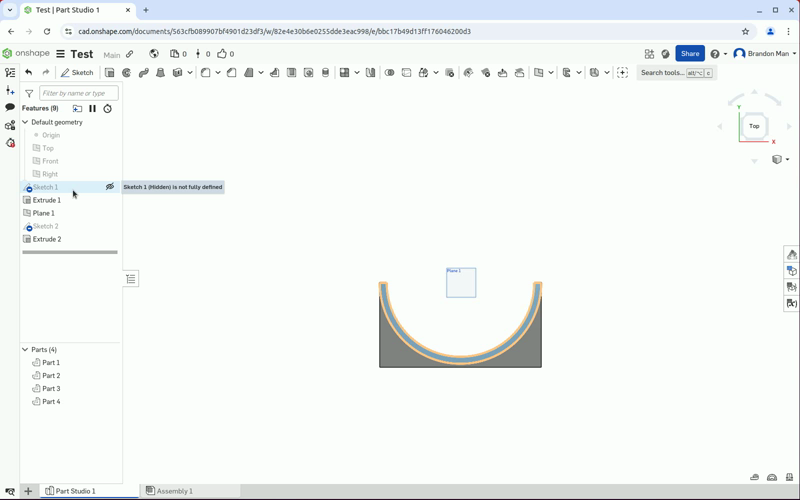
click(73, 189)
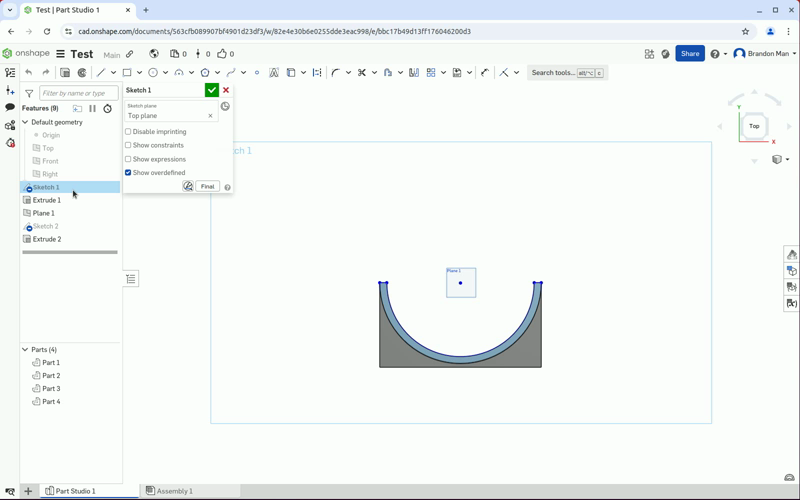
mouse_move(229, 92)
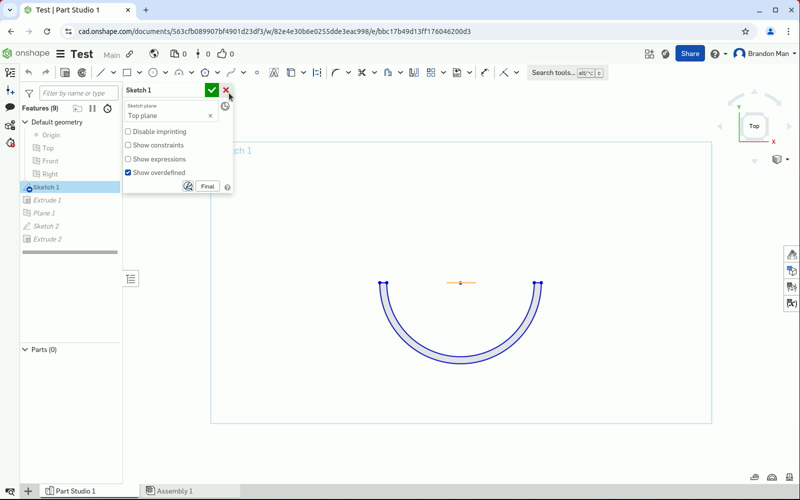
click(229, 92)
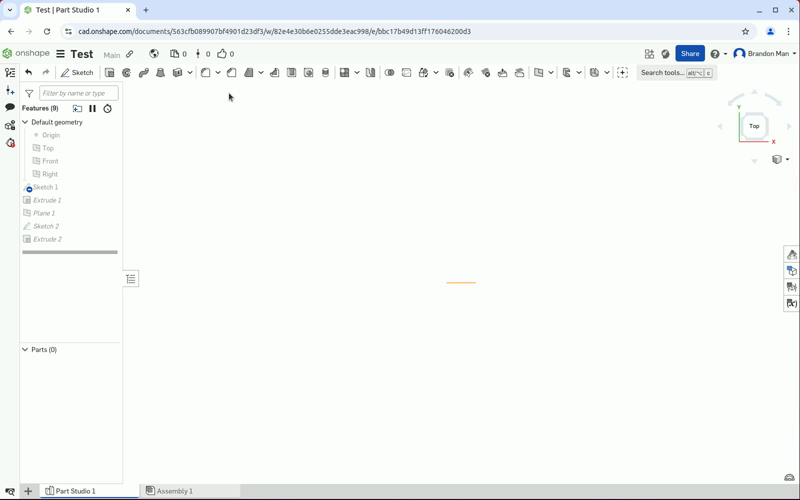
mouse_move(73, 352)
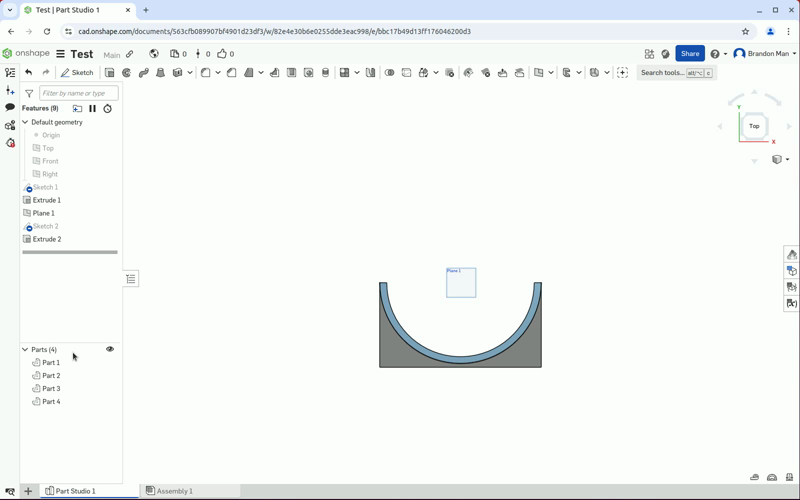
key(y)
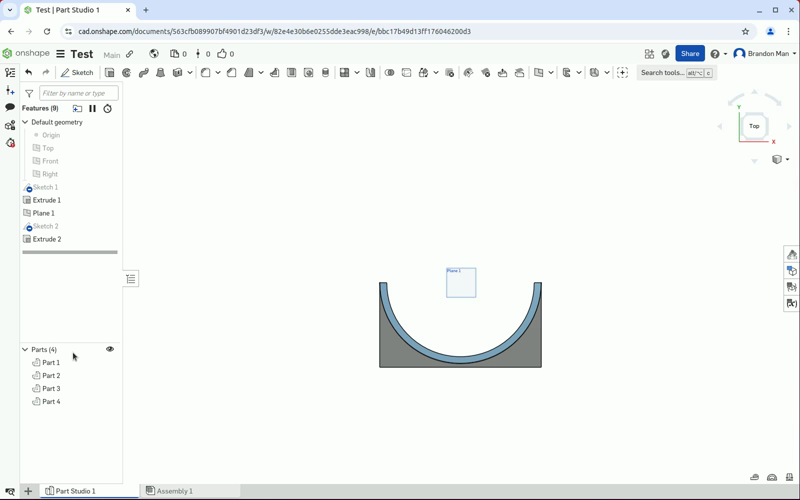
key(shift+p)
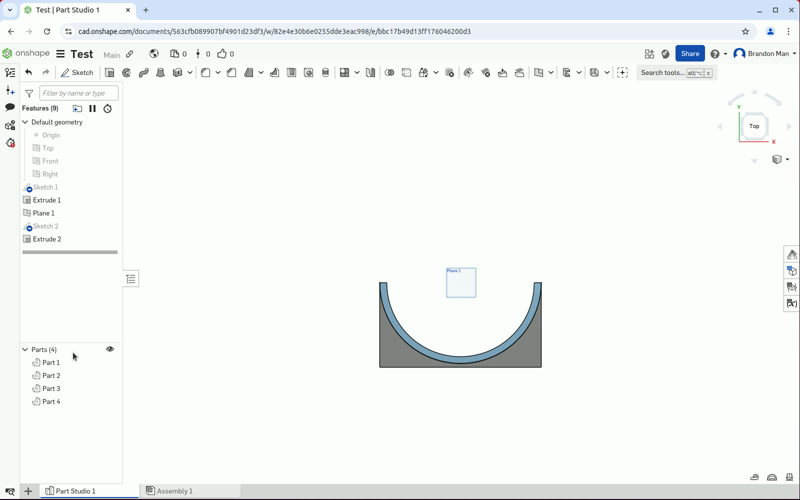
key(space)
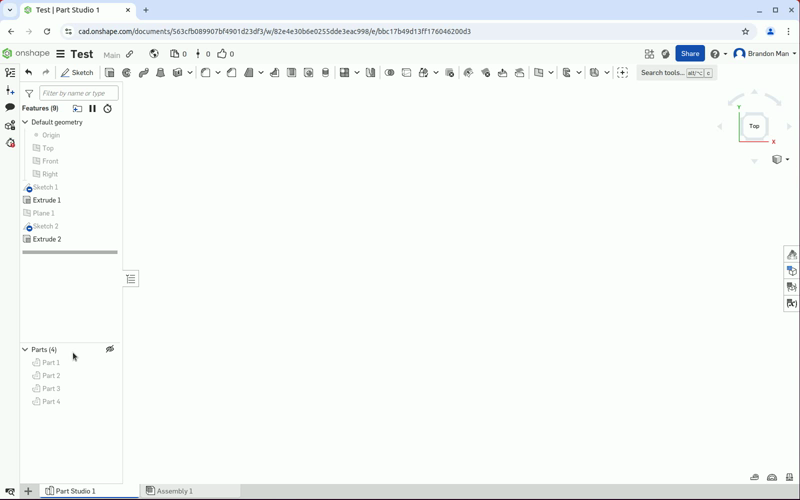
key_down(shift)
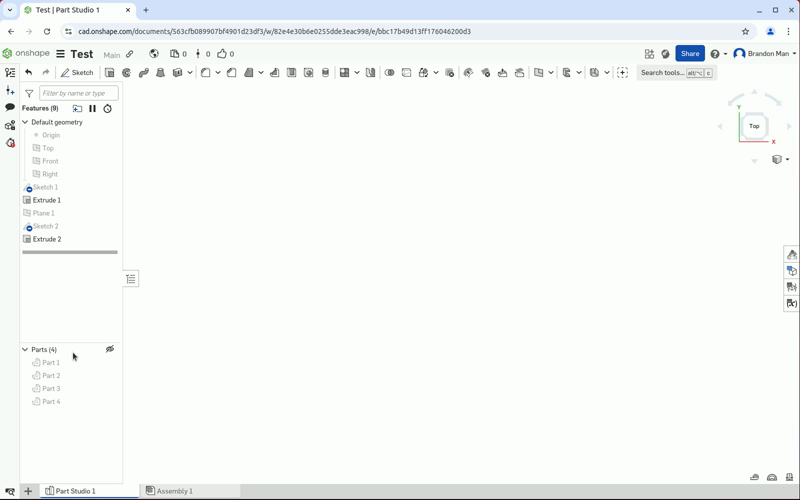
key(up)
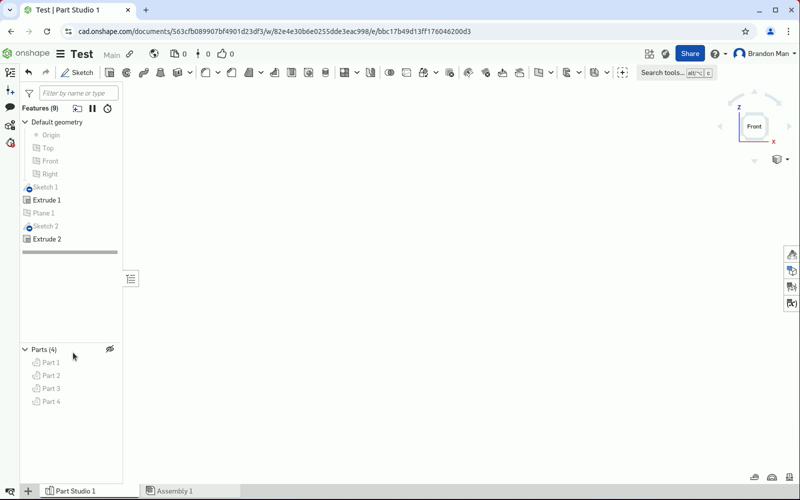
key_up(shift)
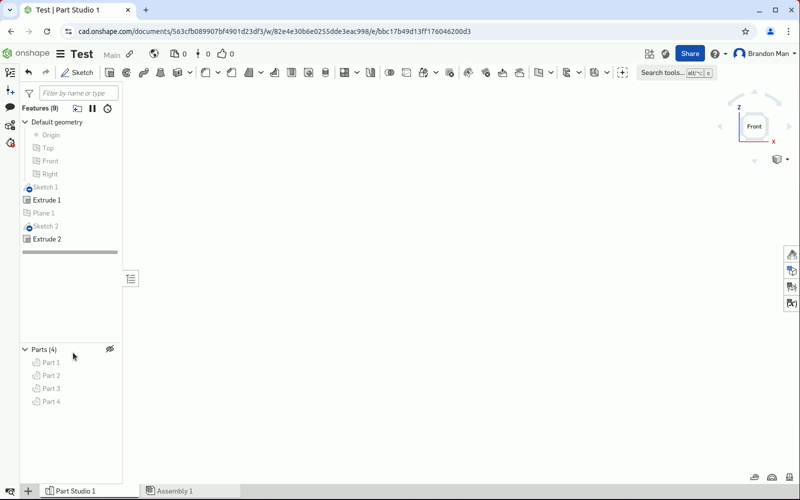
mouse_move(73, 352)
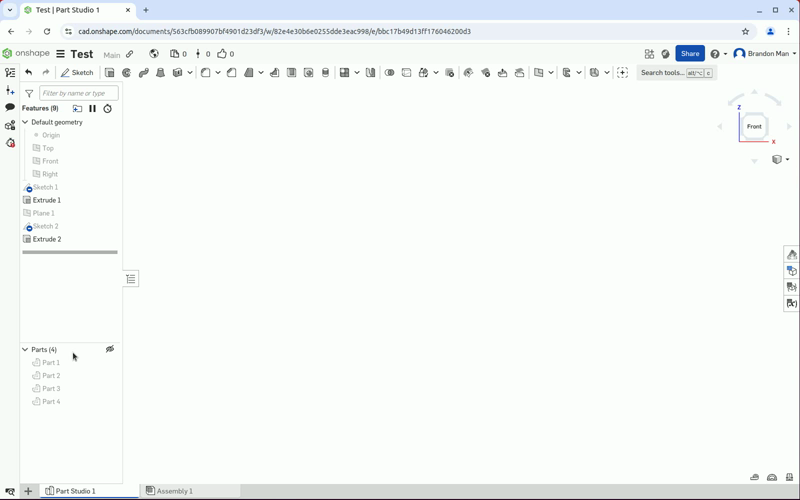
key(shift+y)
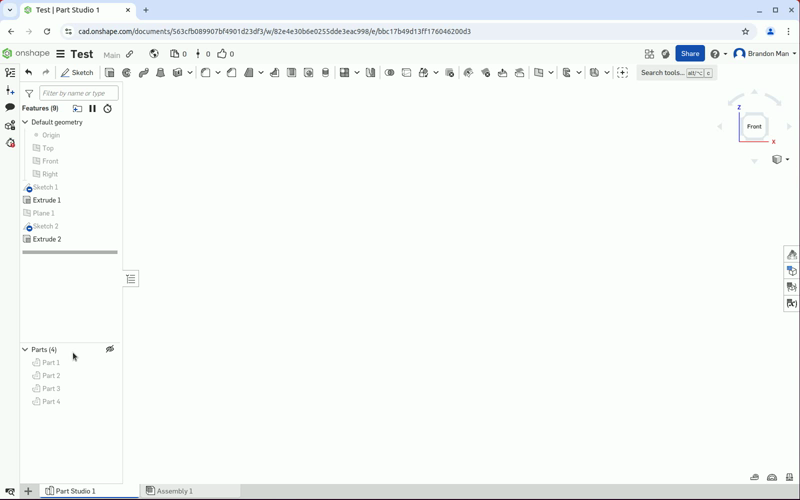
key(shift+s)
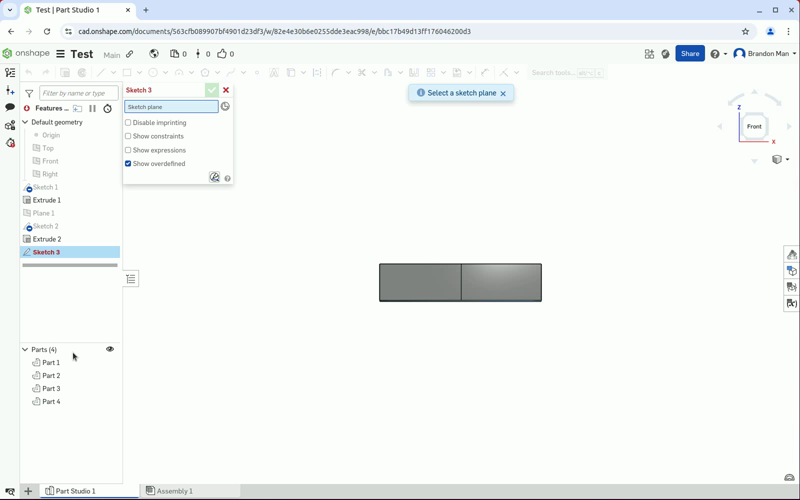
mouse_move(73, 163)
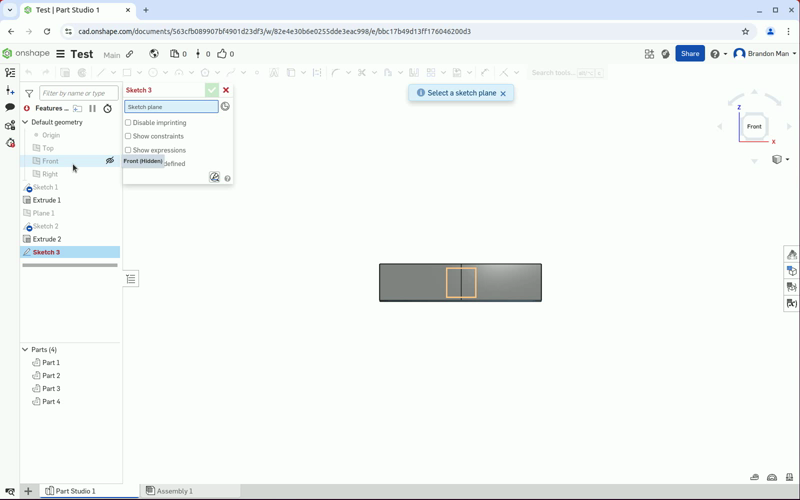
click(73, 163)
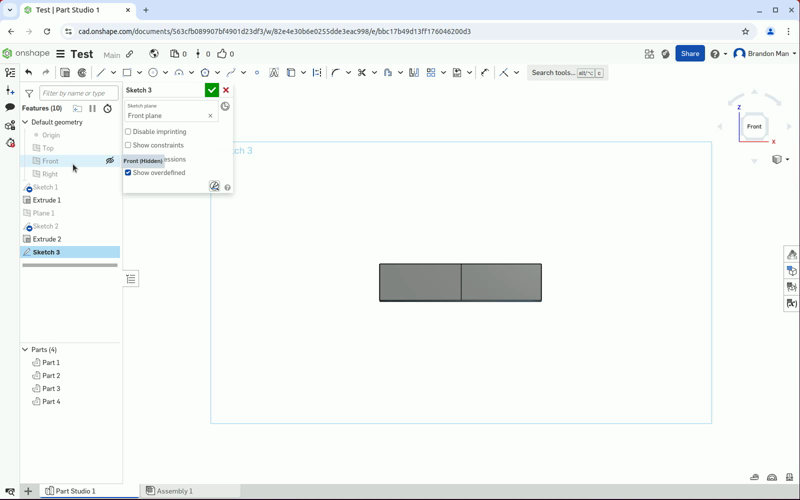
mouse_move(73, 352)
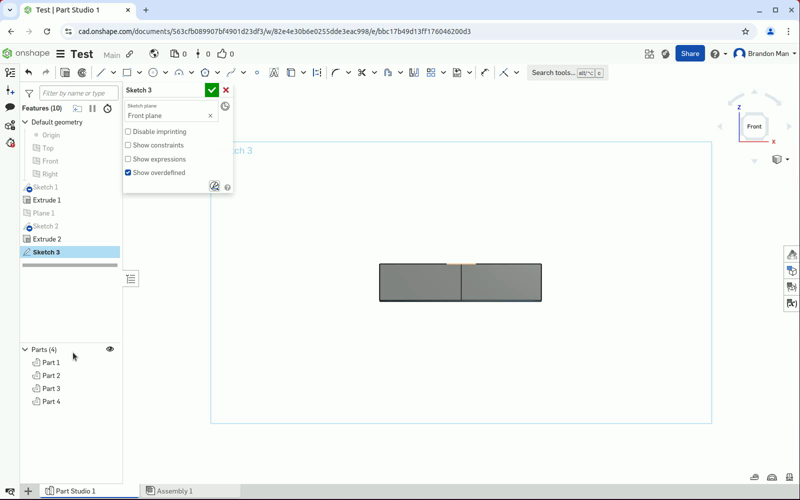
key(y)
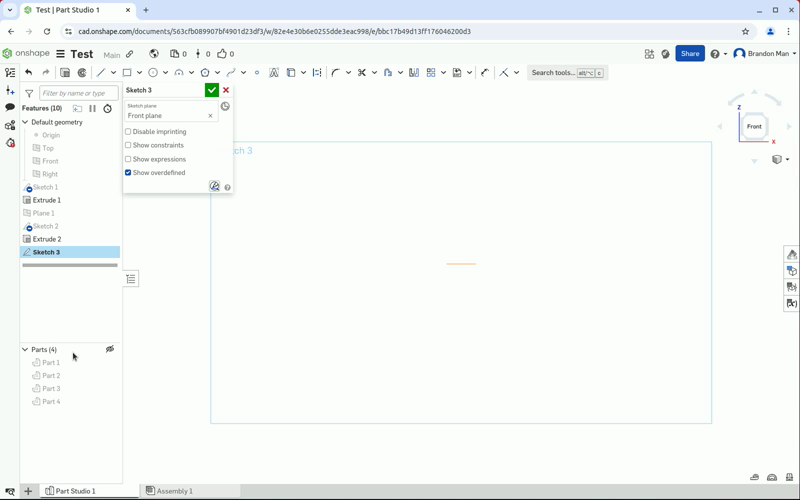
key(c)
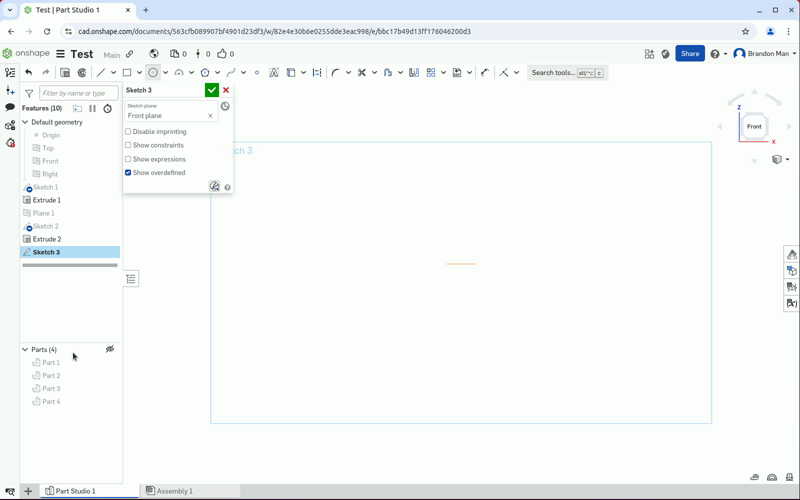
key_down(shift)
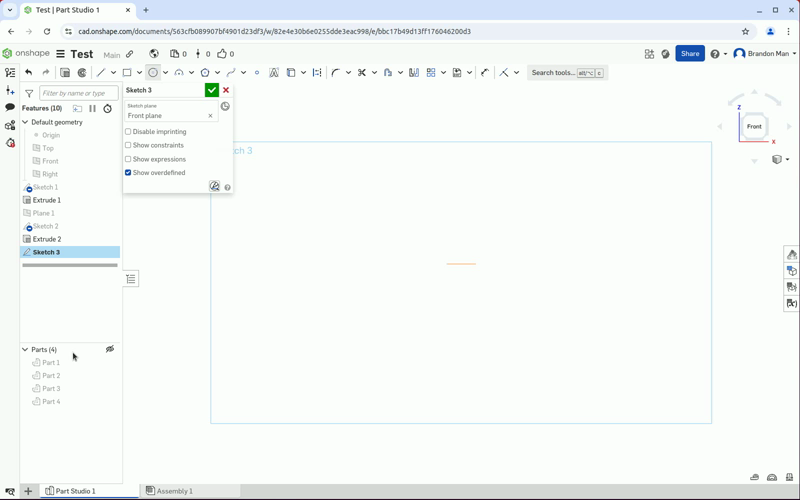
mouse_move(461, 282)
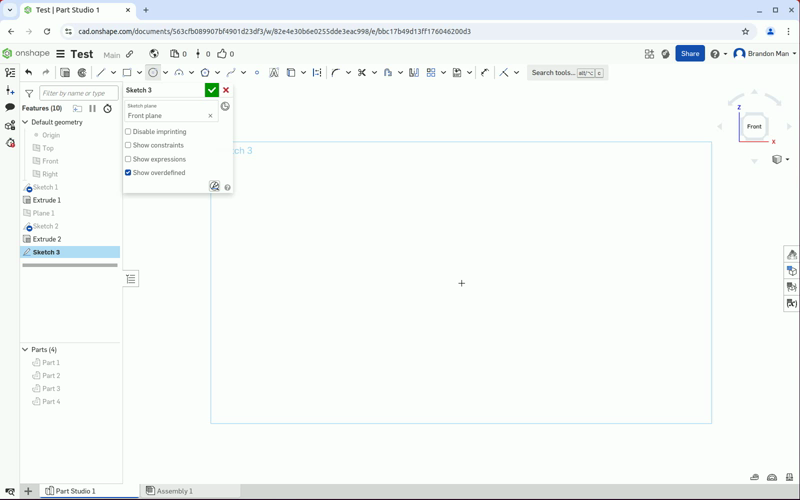
click(461, 282)
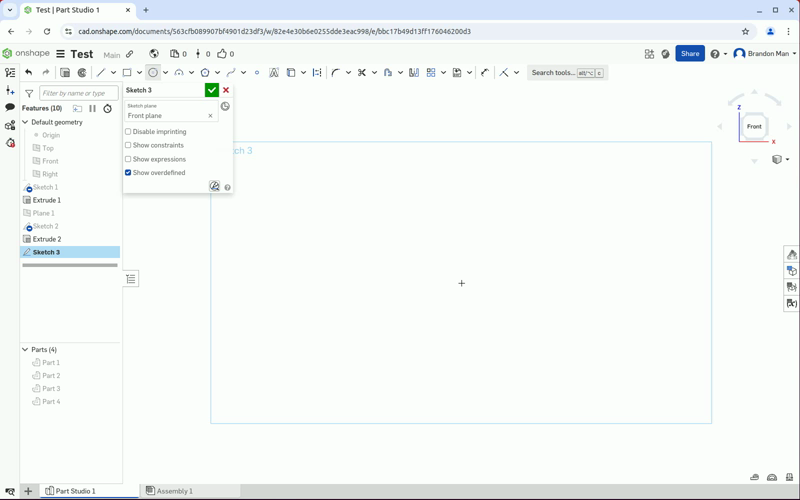
key_up(shift)
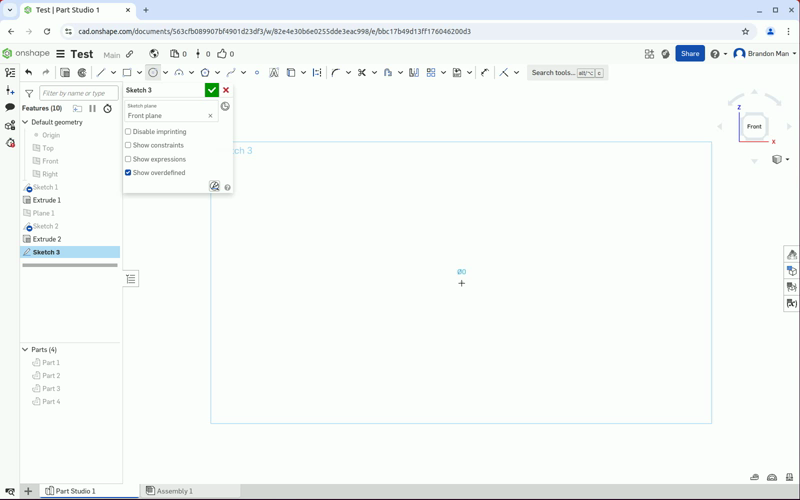
mouse_move(476, 282)
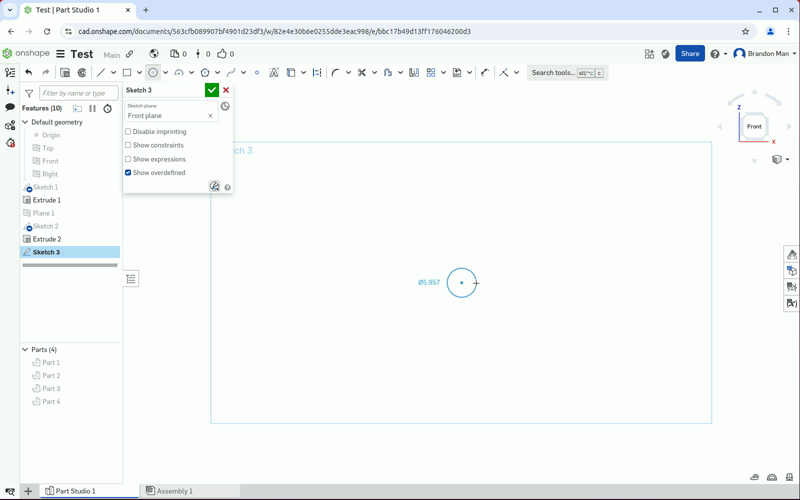
click(476, 282)
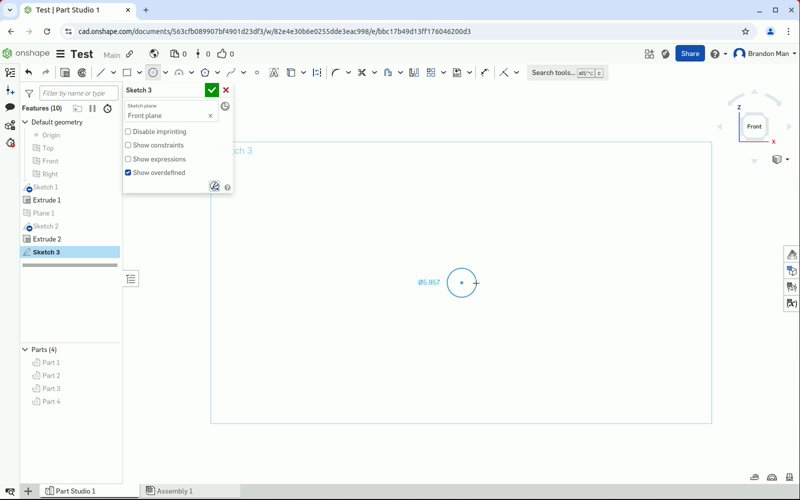
key(esc)
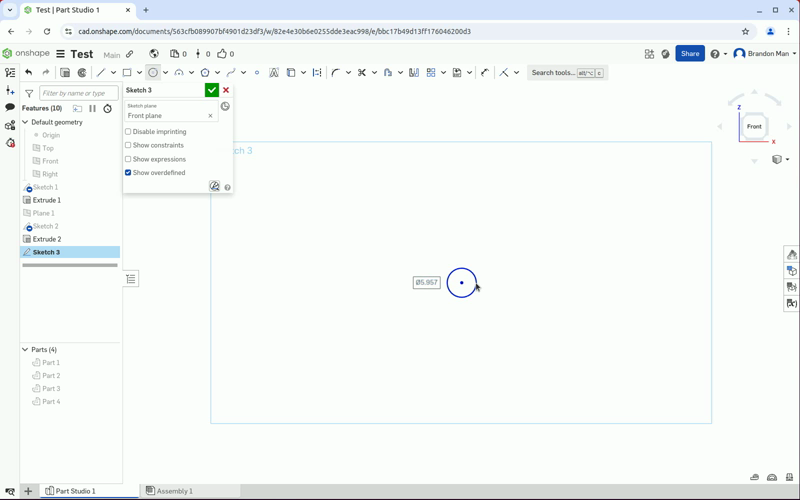
mouse_move(473, 277)
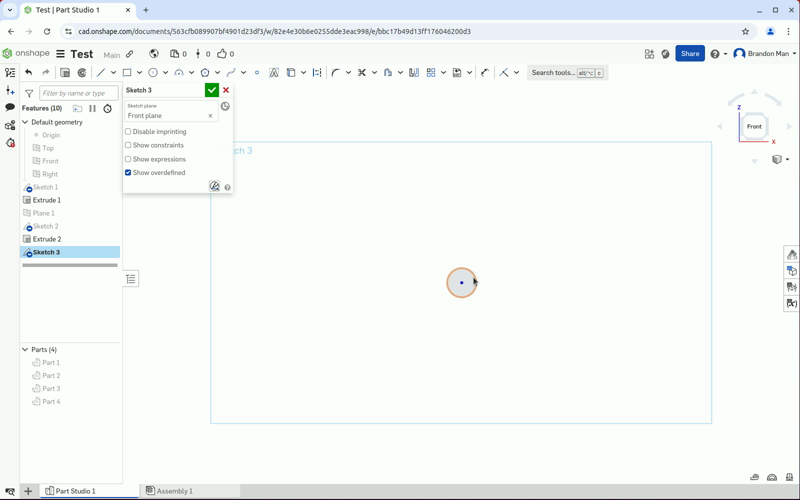
scroll(6)
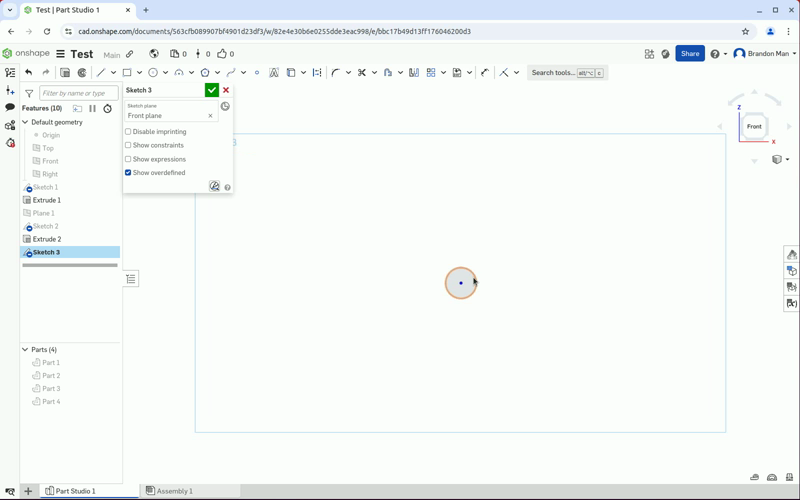
scroll(6)
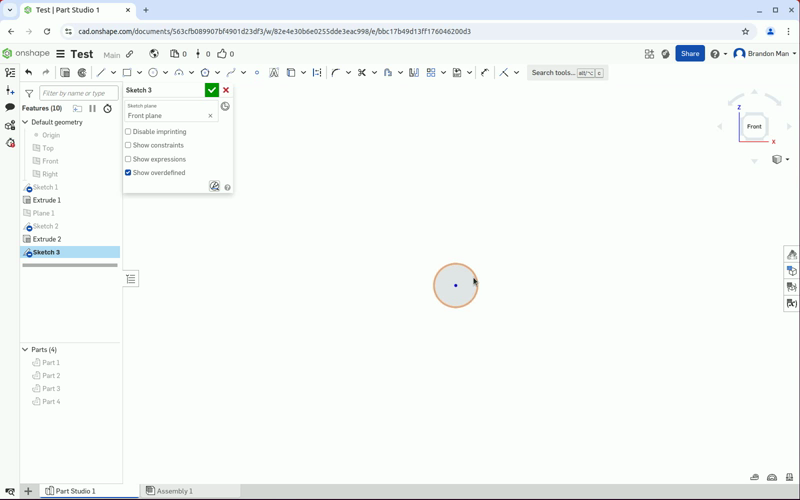
scroll(6)
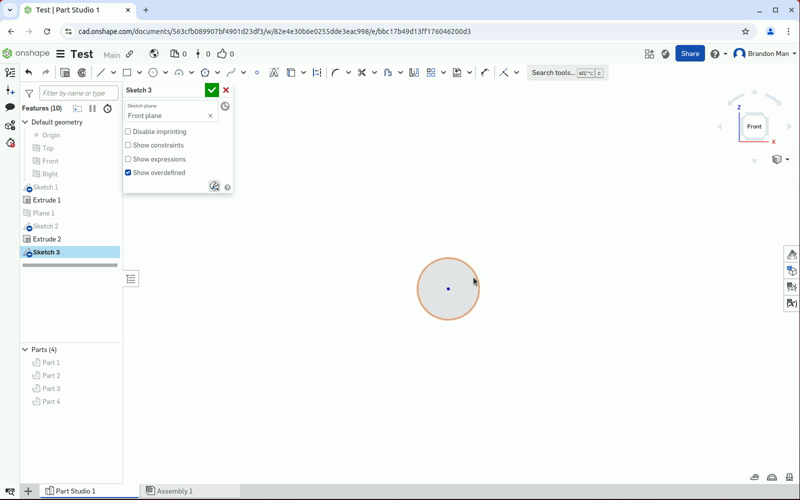
scroll(6)
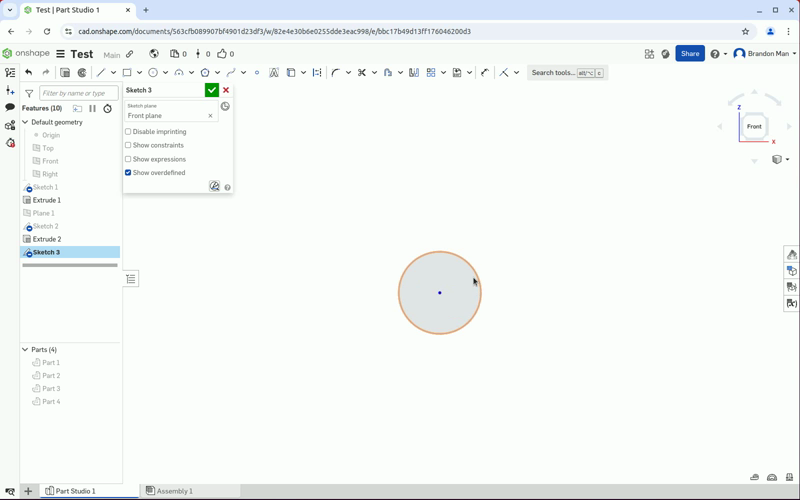
scroll(6)
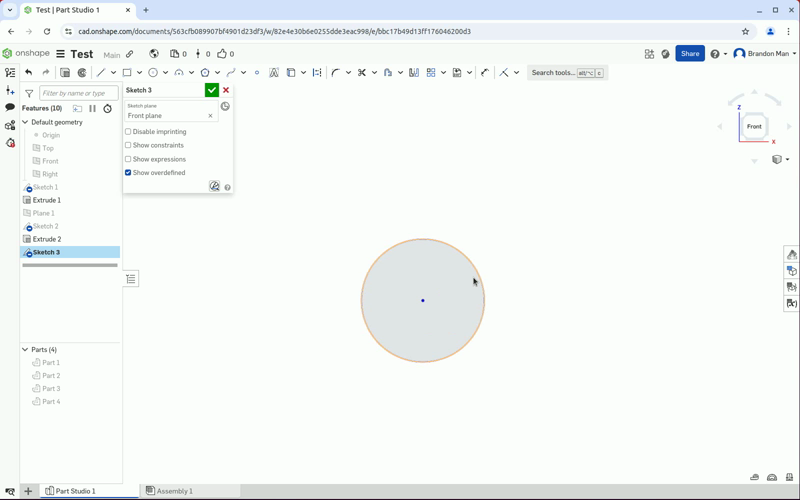
scroll(6)
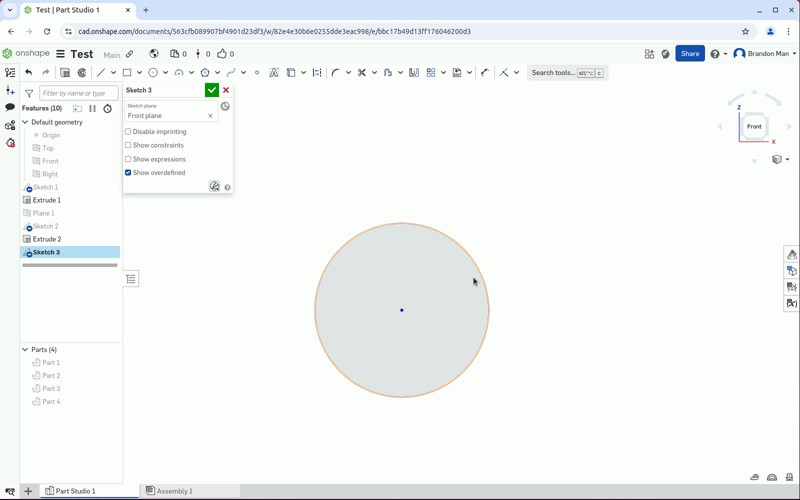
scroll(6)
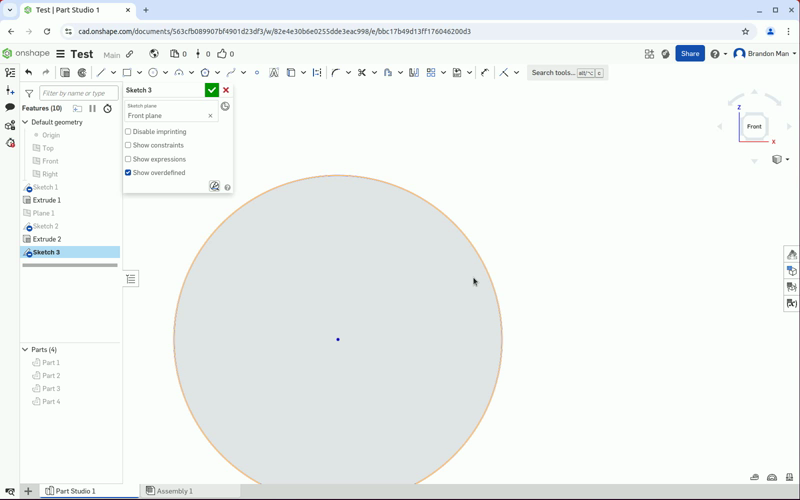
click(473, 277)
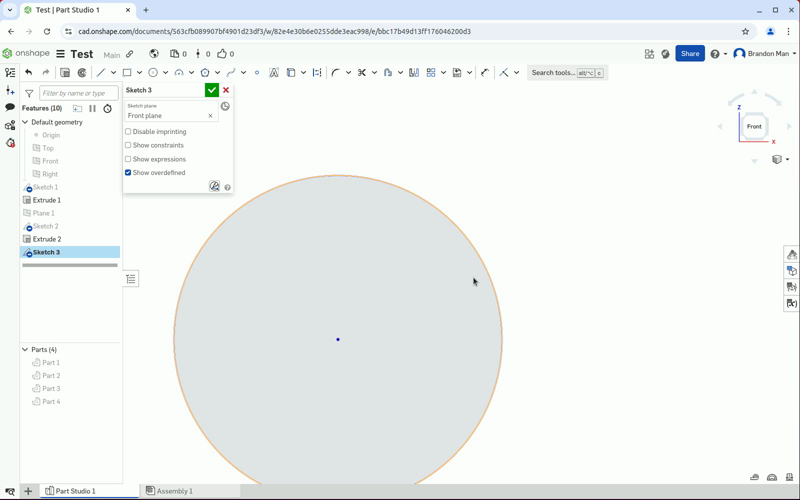
scroll(-6)
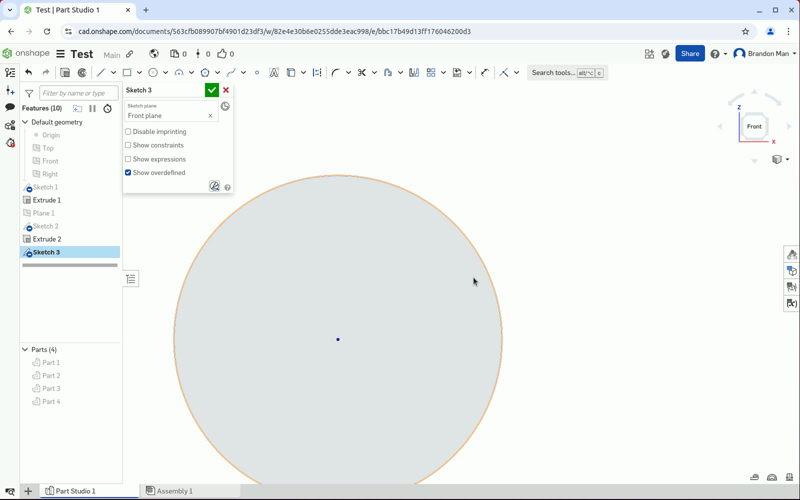
scroll(-6)
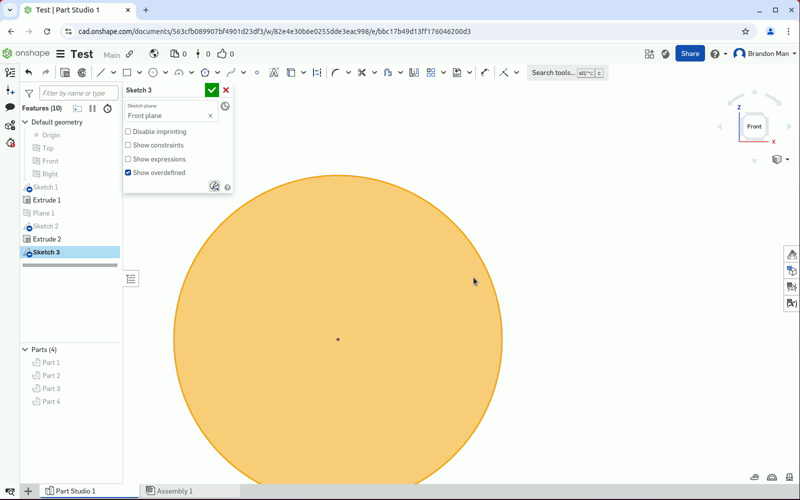
scroll(-6)
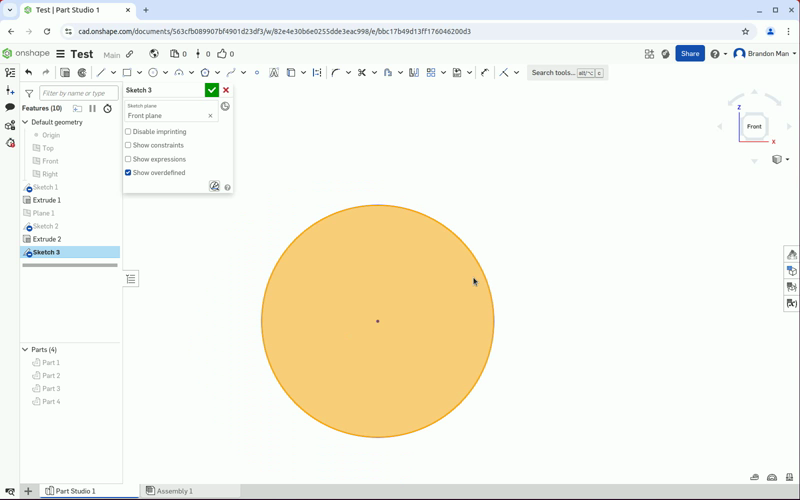
scroll(-6)
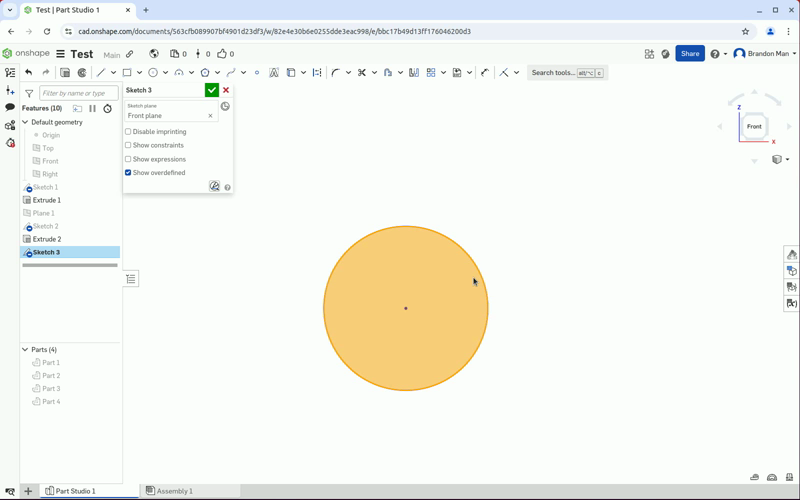
scroll(-6)
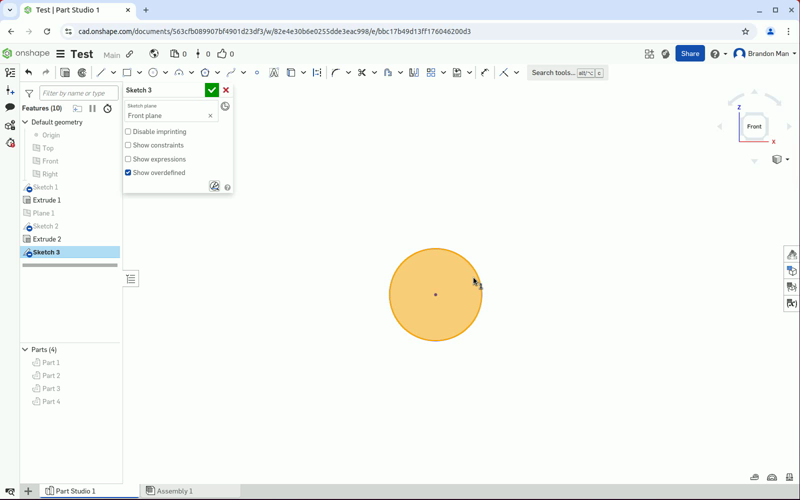
scroll(-6)
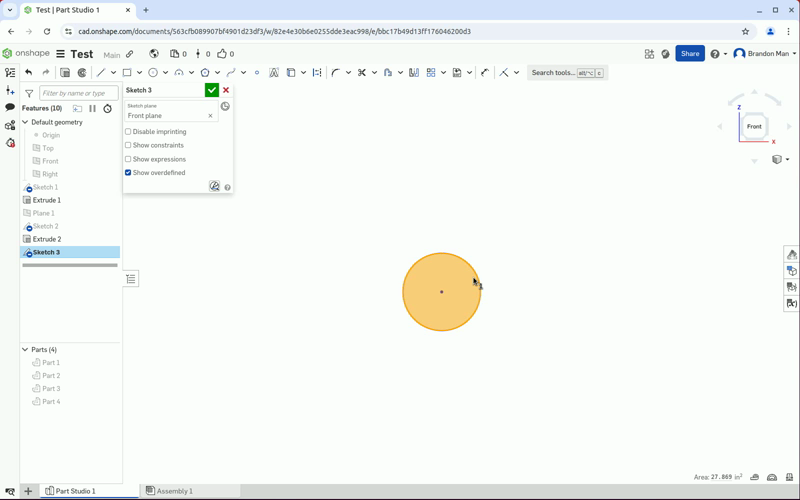
scroll(-6)
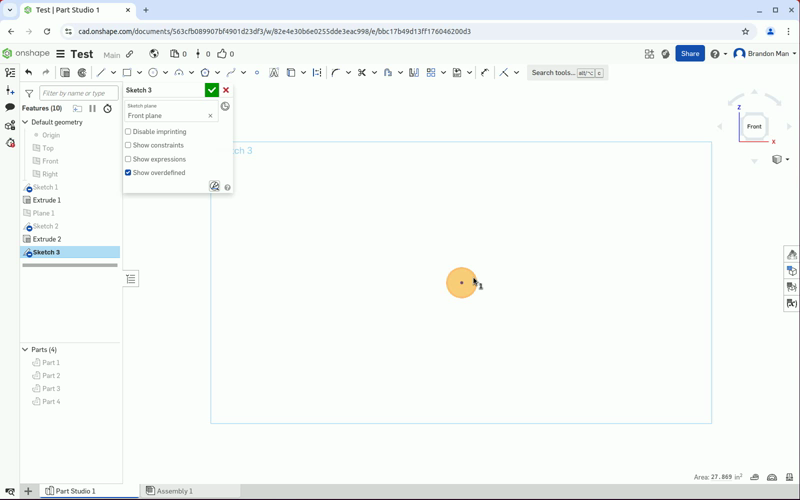
mouse_move(73, 352)
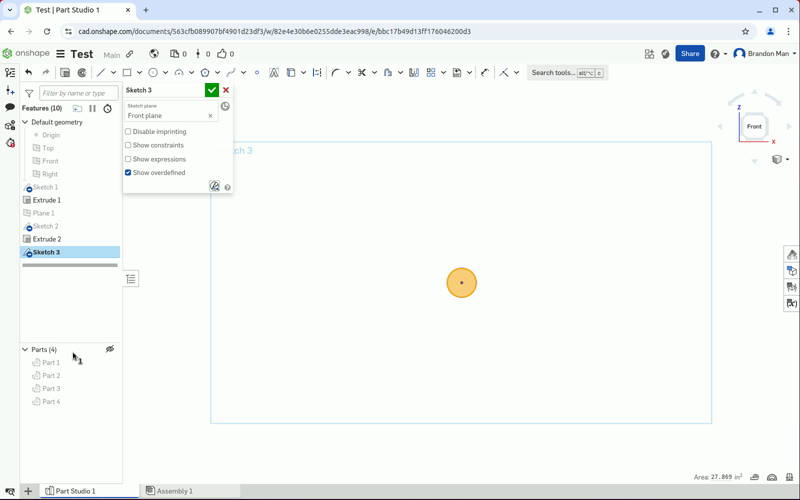
key(shift+y)
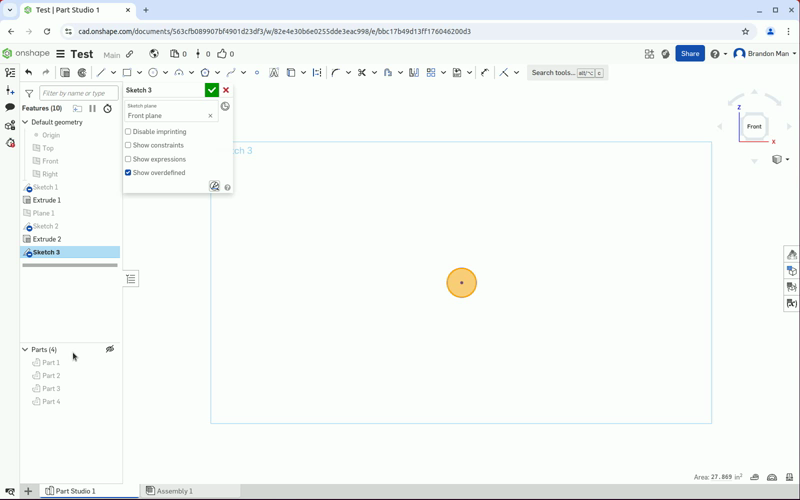
key(shift+e)
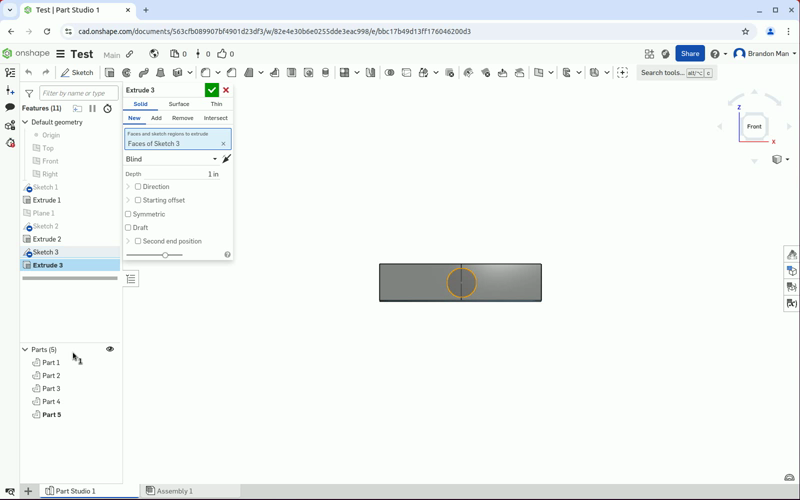
mouse_move(143, 106)
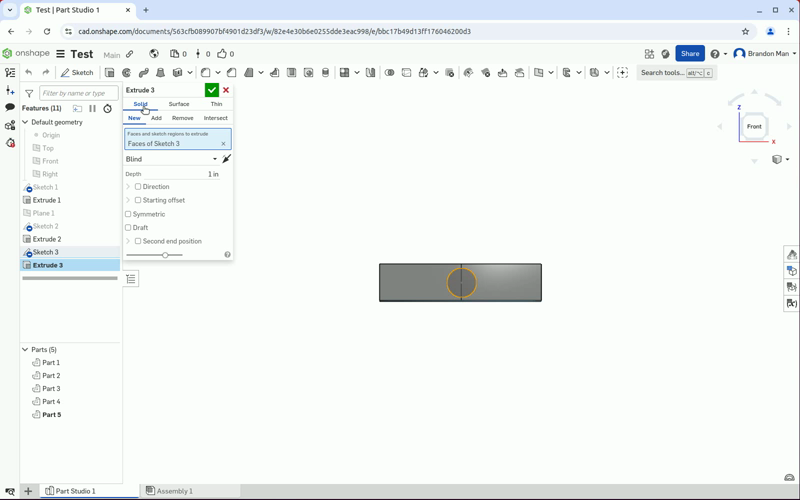
click(143, 106)
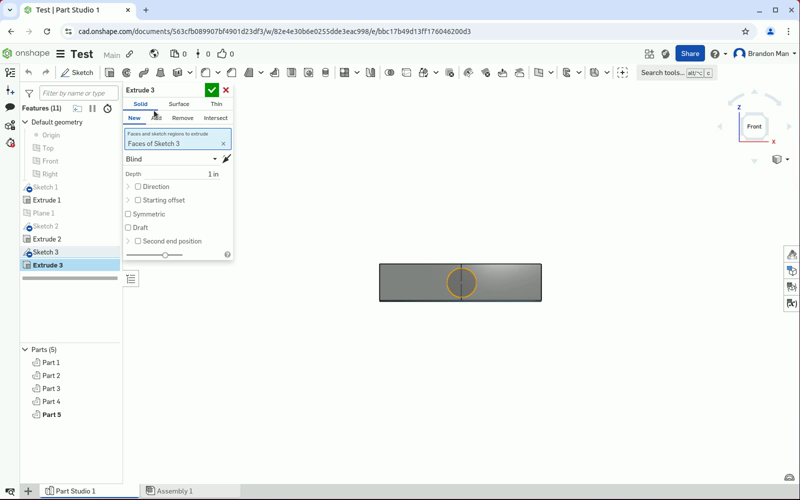
mouse_move(186, 120)
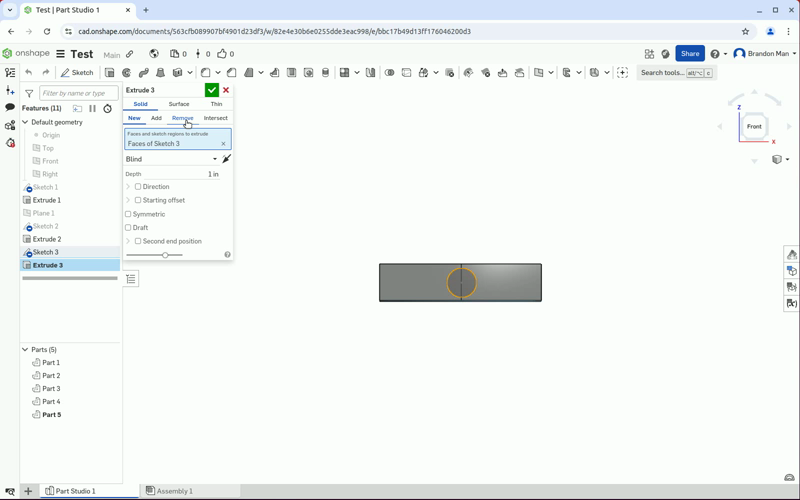
click(186, 120)
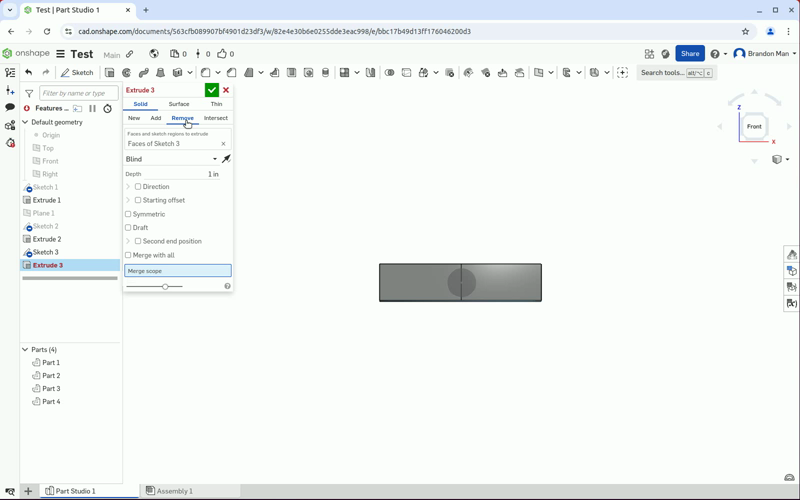
key(tab, 4)
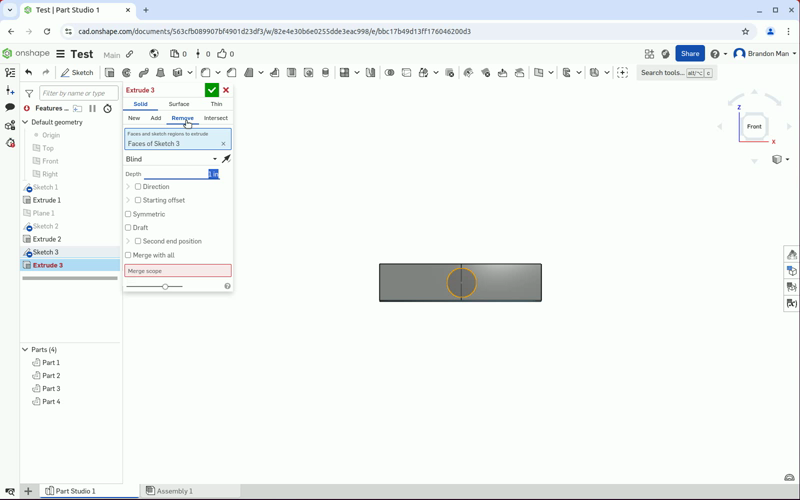
text(-16.609)
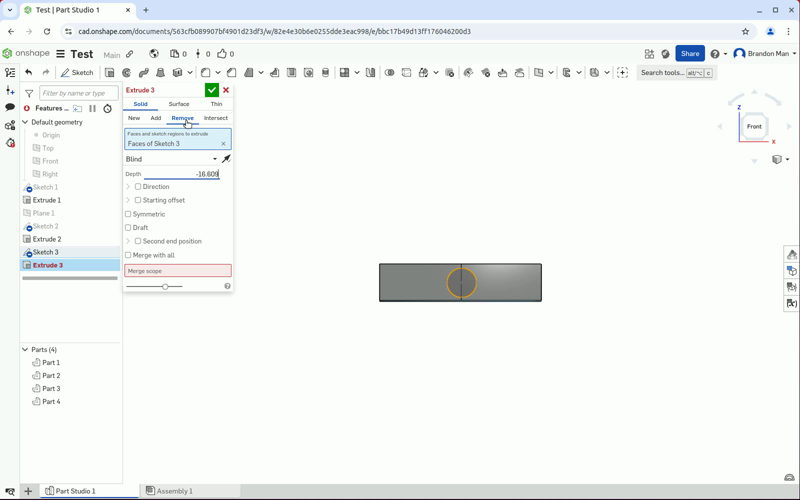
key(tab, 6)
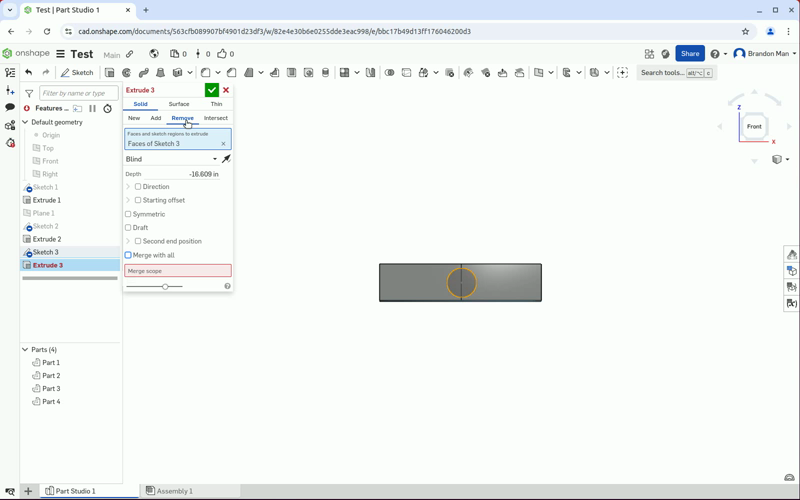
key(space)
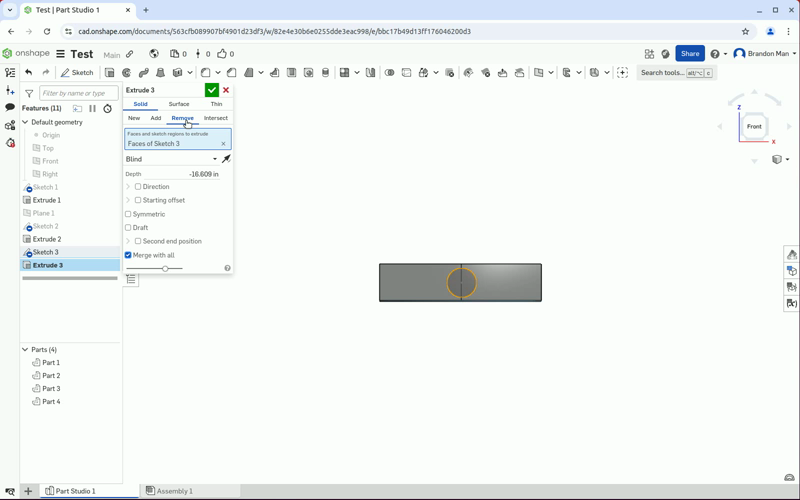
key(enter)
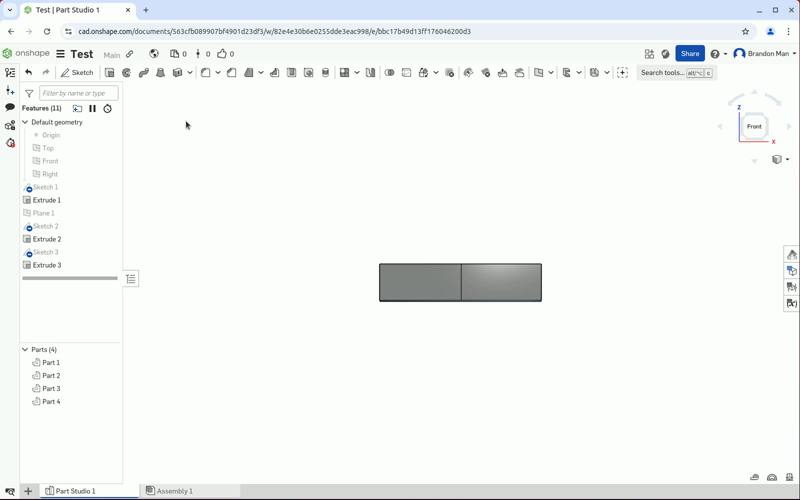
key(shift+h)
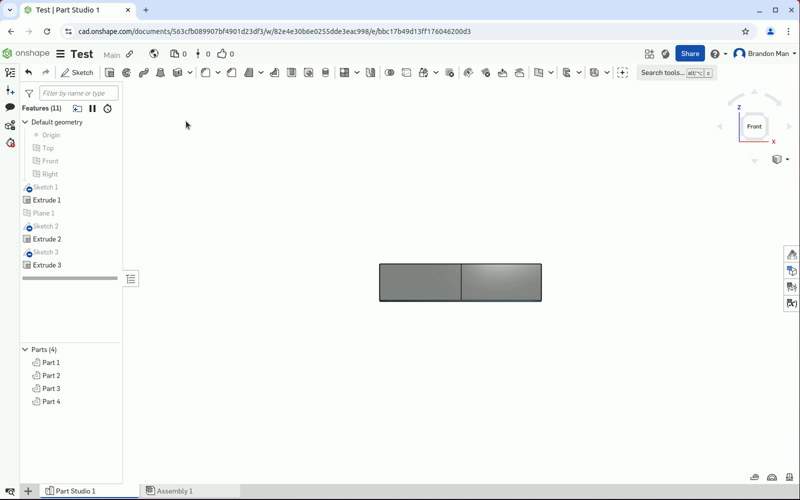
key(shift+h)
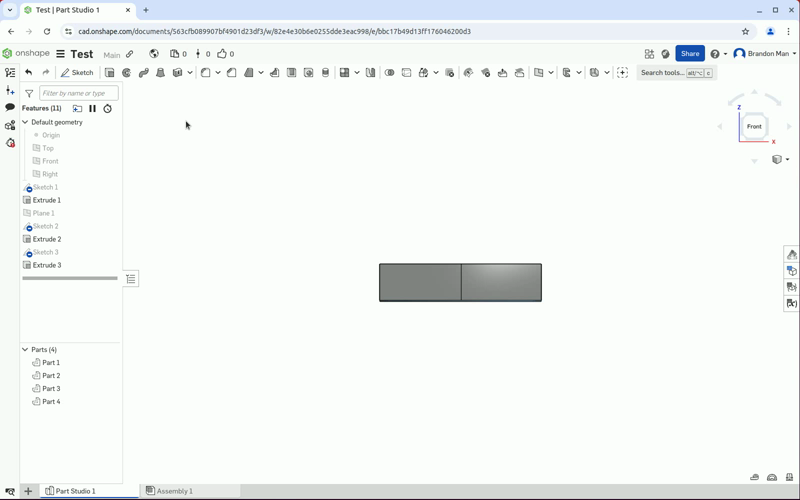
mouse_move(73, 189)
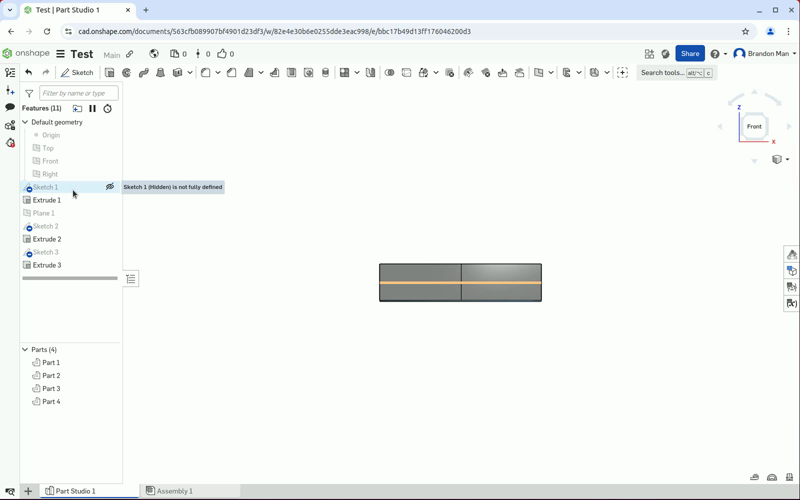
click(73, 189)
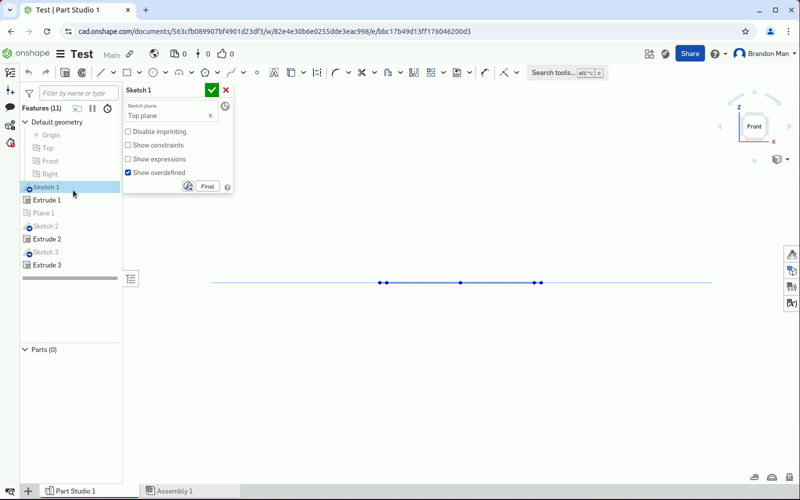
mouse_move(229, 92)
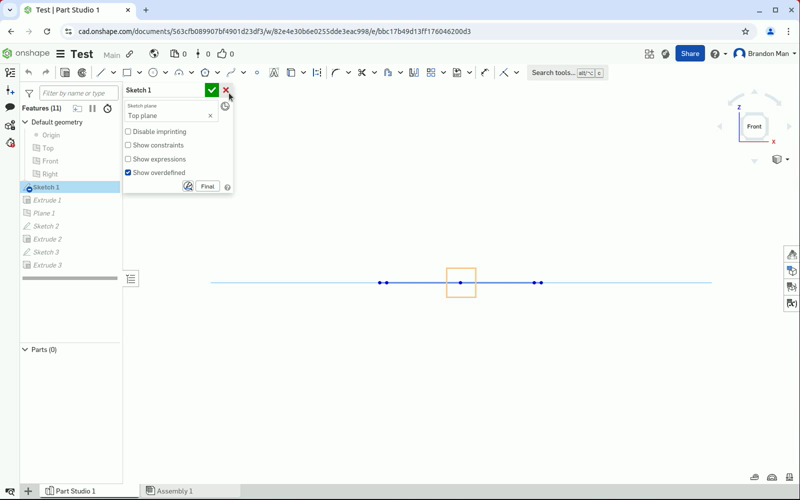
click(229, 92)
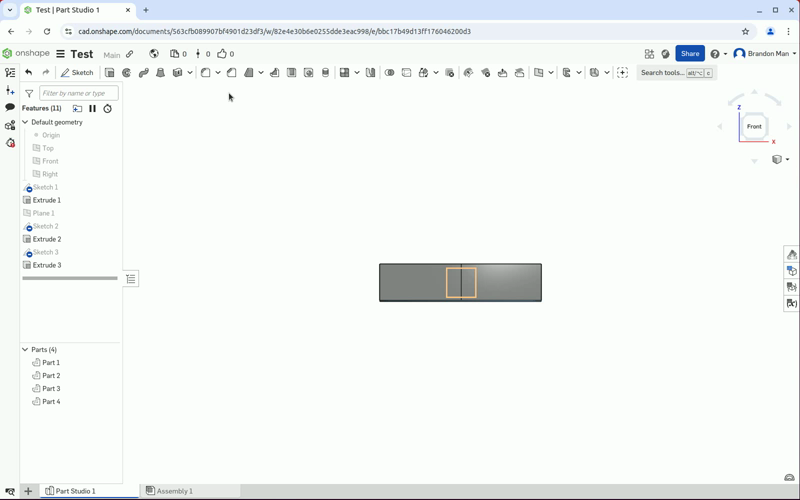
mouse_move(73, 352)
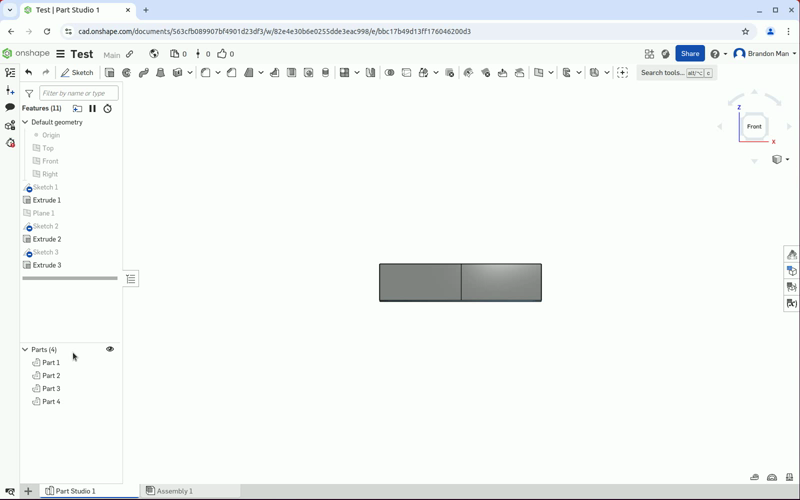
key(y)
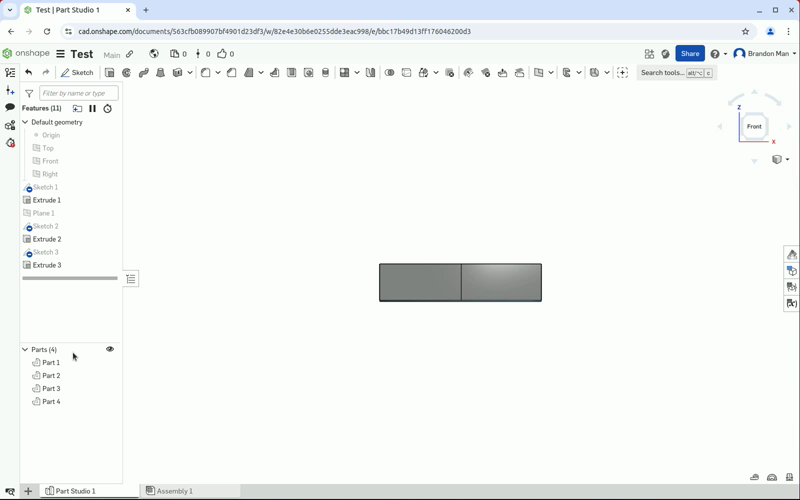
key(shift+p)
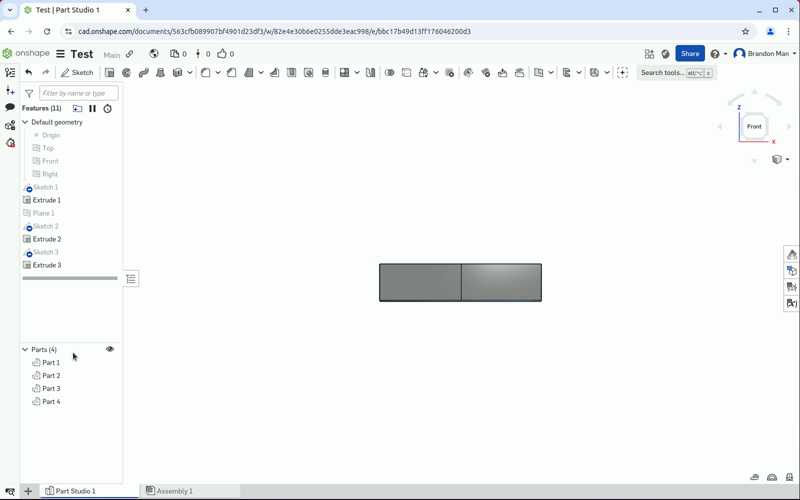
key(space)
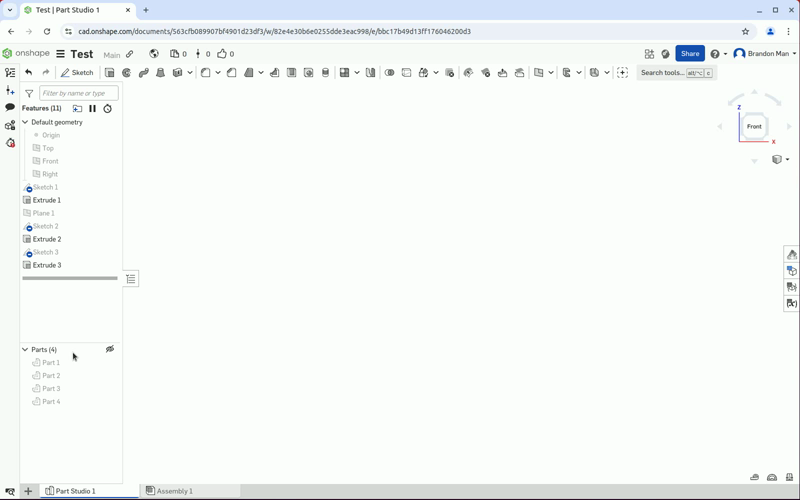
key_down(shift)
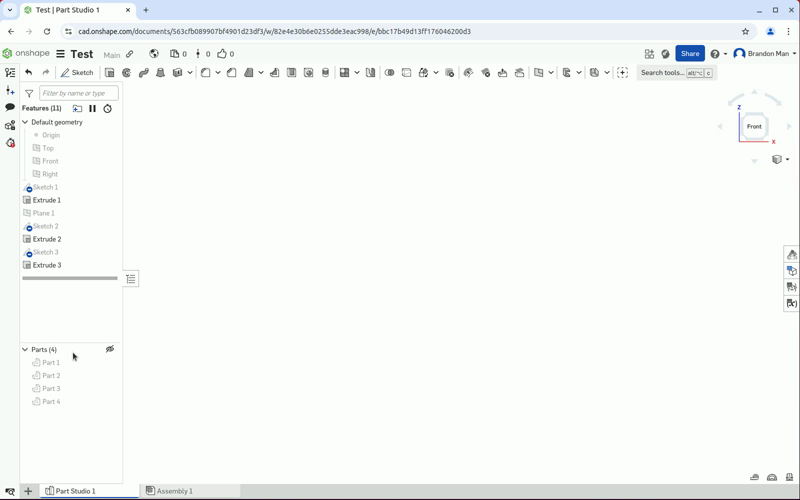
key(left)
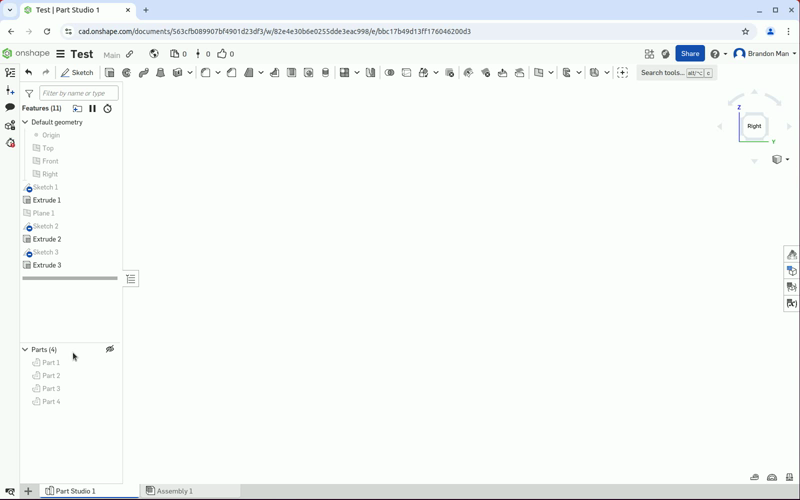
key_up(shift)
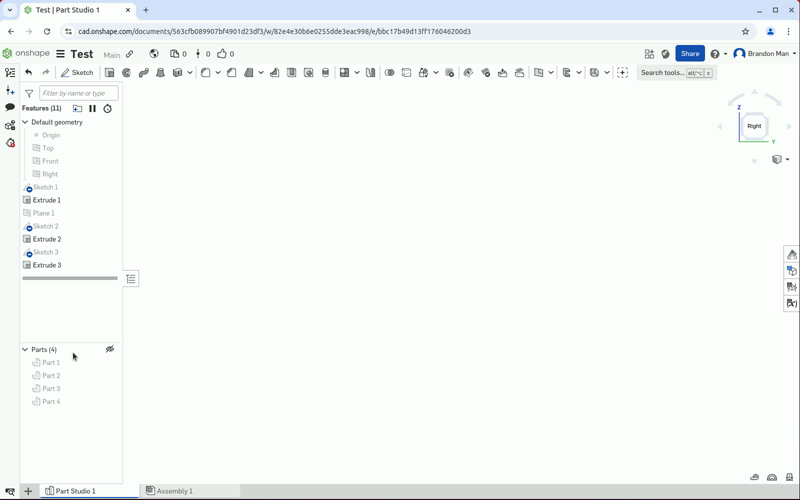
mouse_move(73, 352)
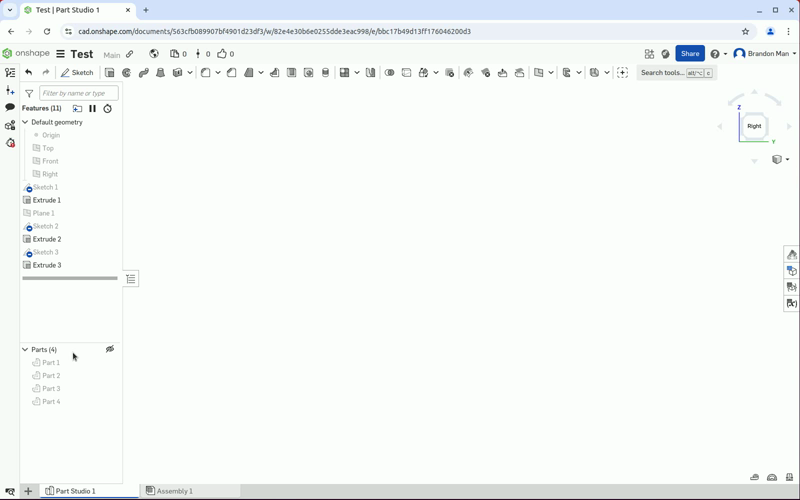
key(shift+y)
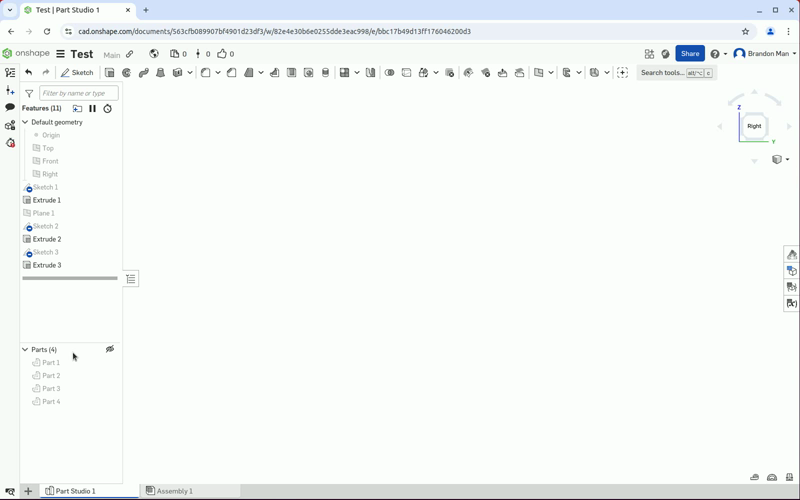
key(shift+s)
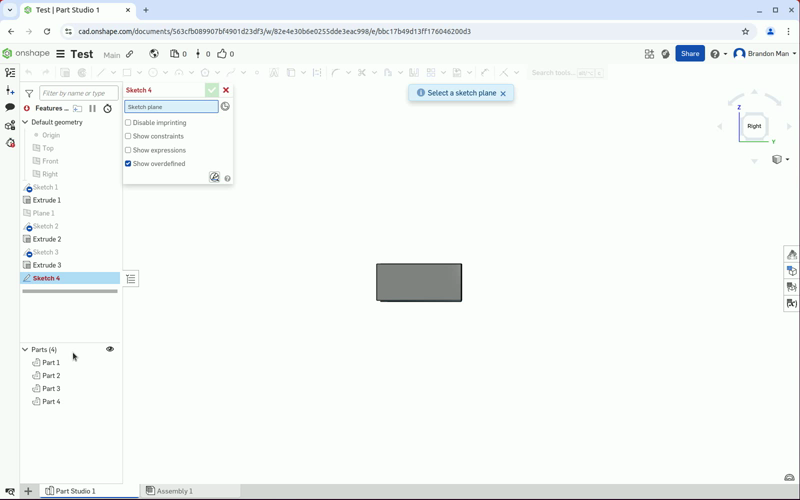
mouse_move(73, 176)
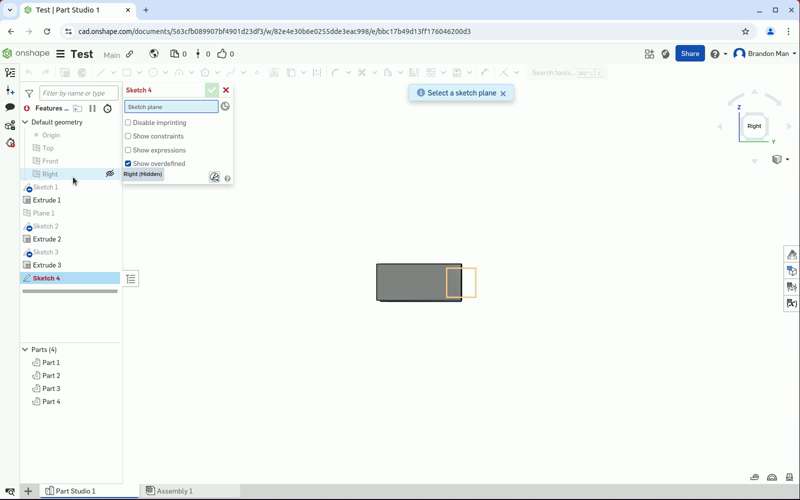
click(73, 176)
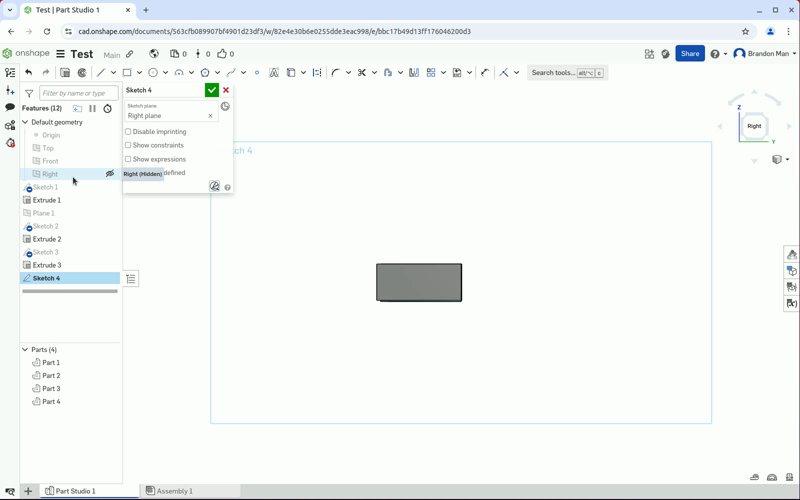
mouse_move(73, 352)
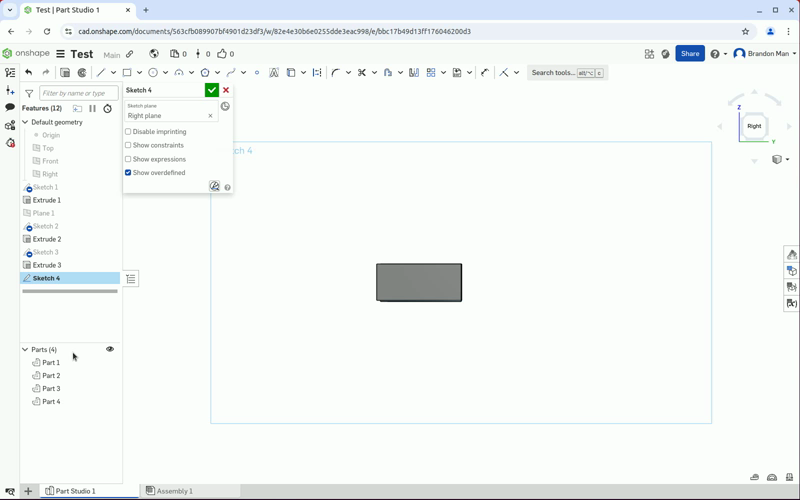
key(y)
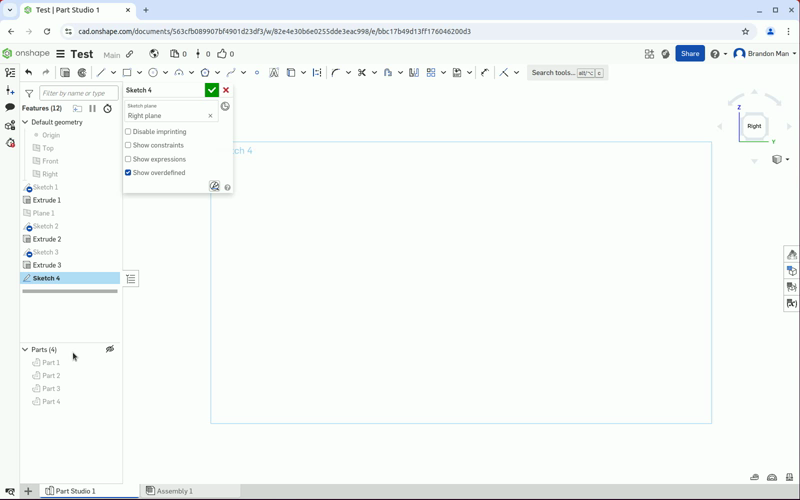
key(c)
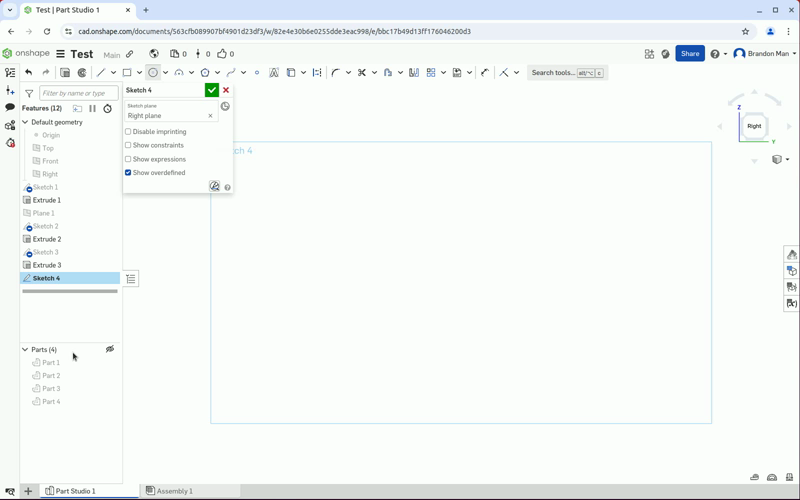
key_down(shift)
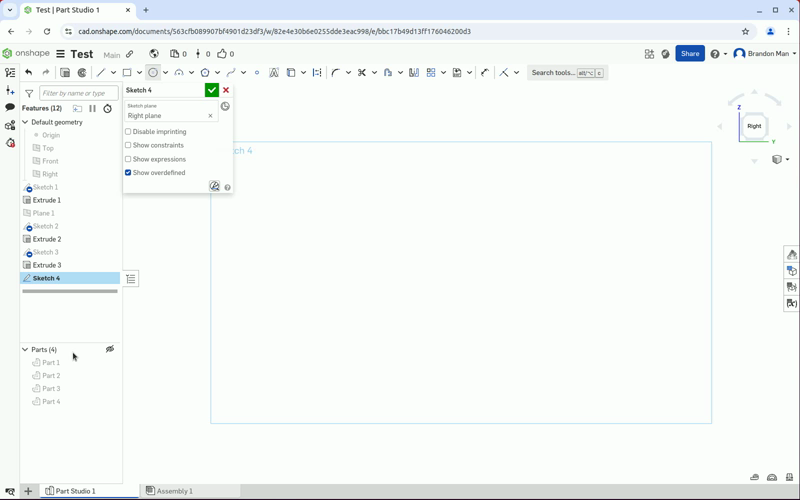
mouse_move(445, 282)
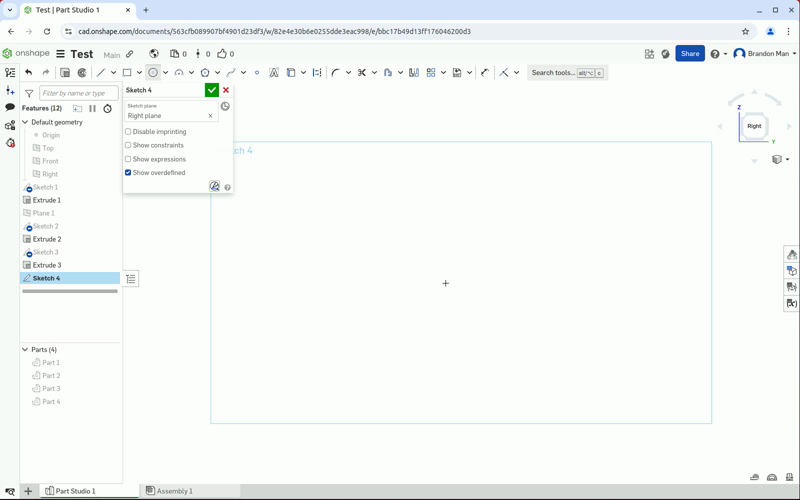
click(445, 282)
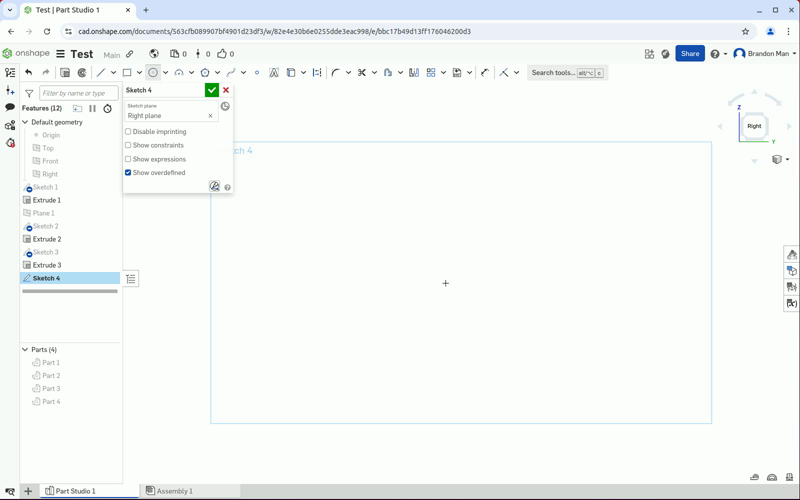
key_up(shift)
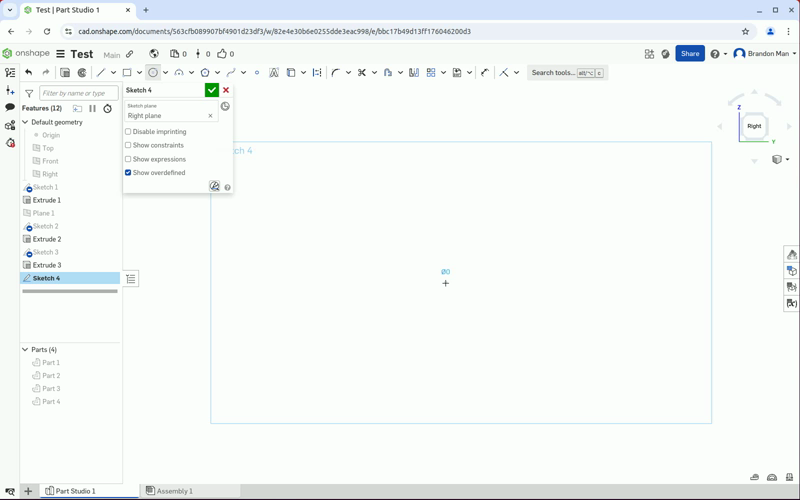
mouse_move(459, 282)
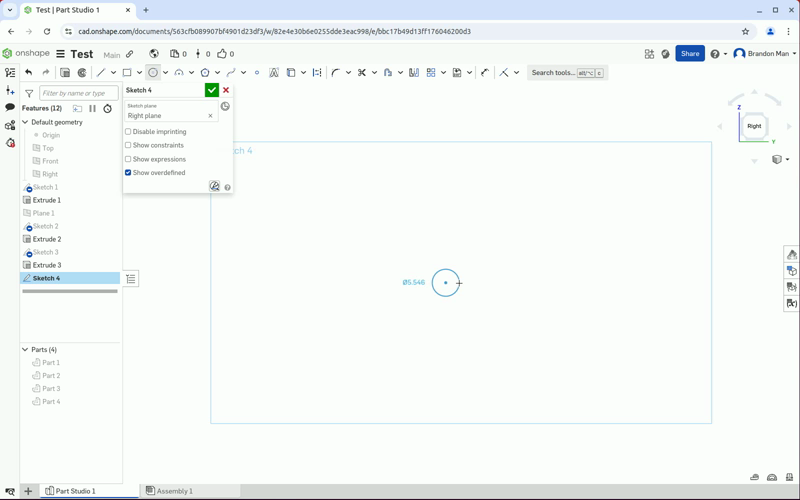
click(459, 282)
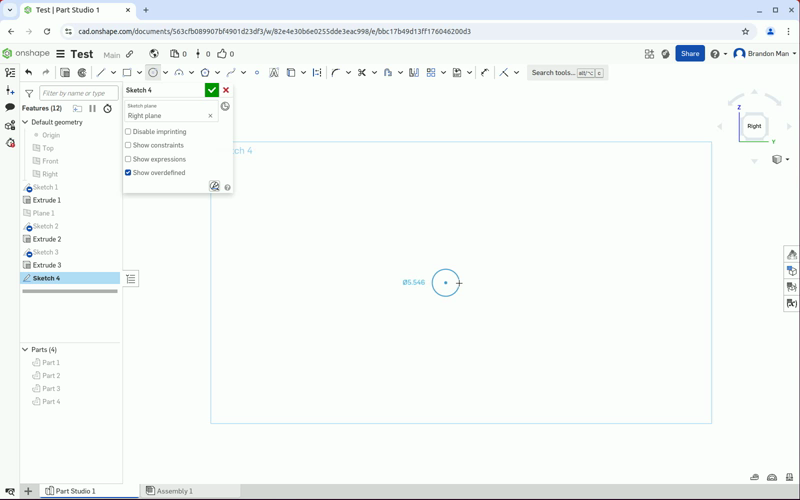
key(esc)
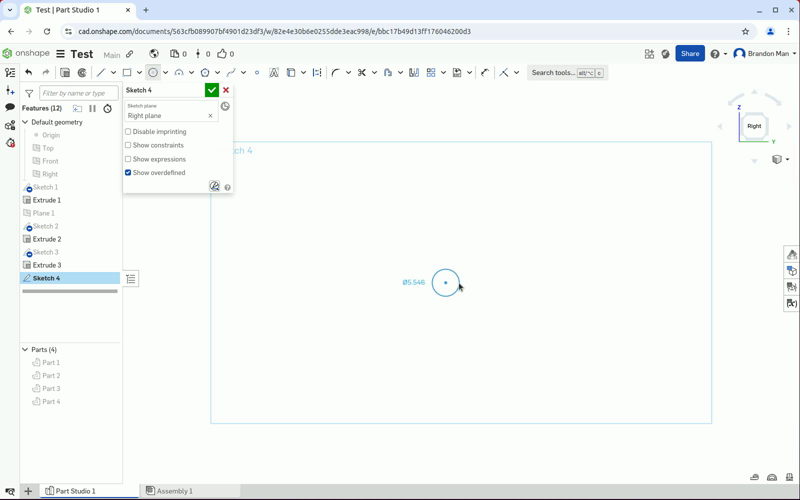
mouse_move(448, 279)
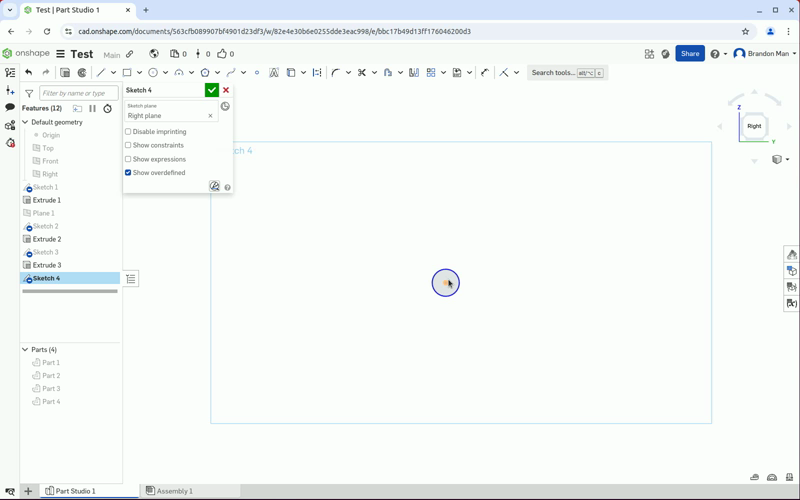
scroll(6)
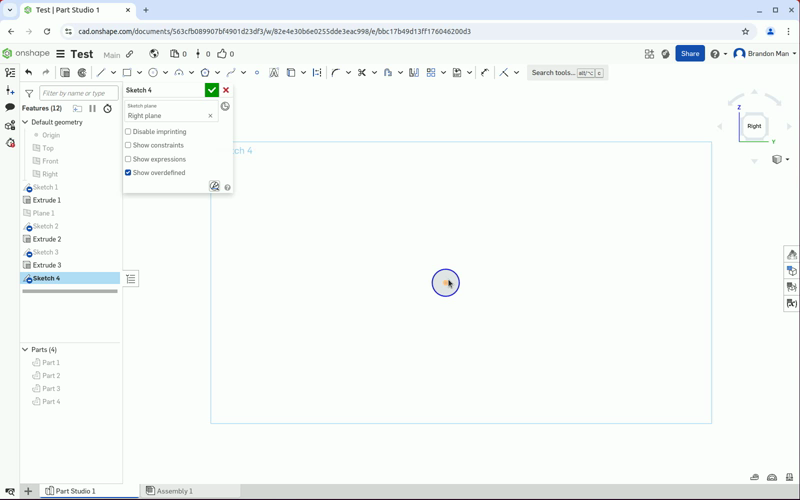
scroll(6)
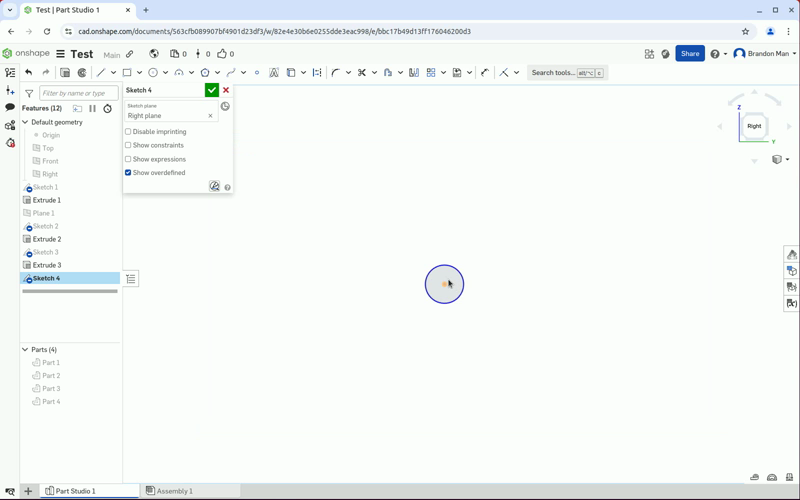
scroll(6)
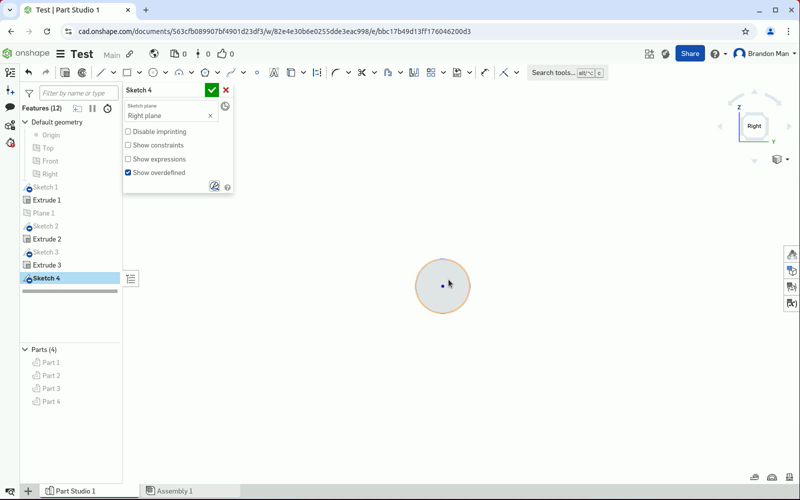
scroll(6)
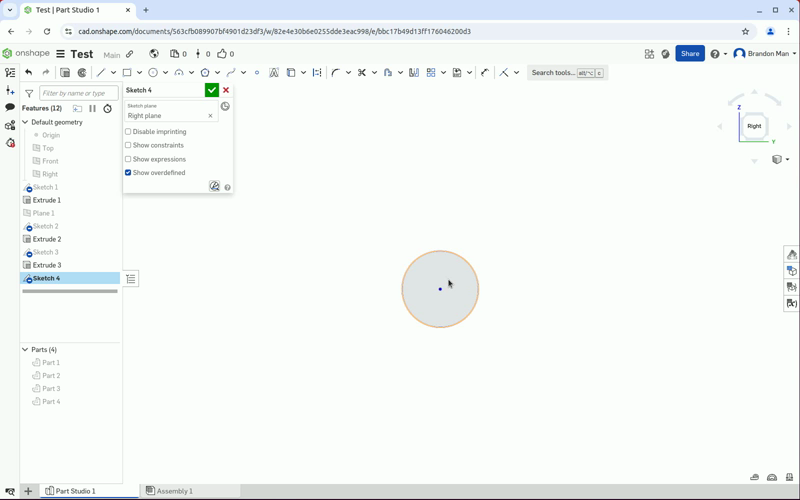
scroll(6)
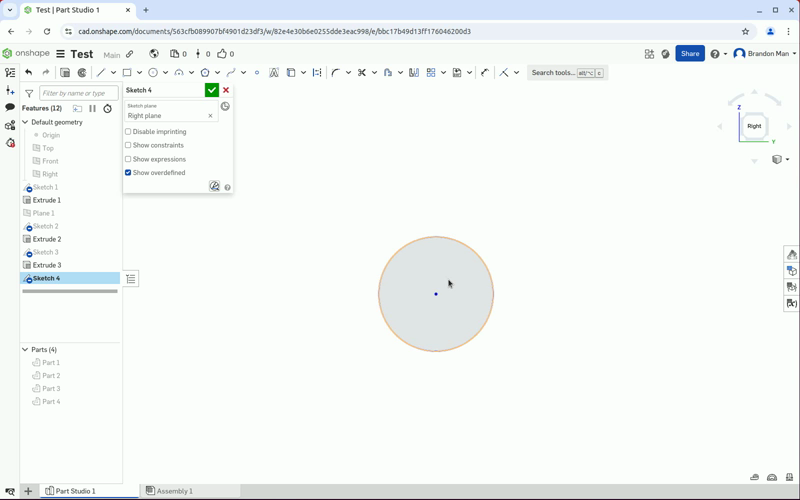
scroll(6)
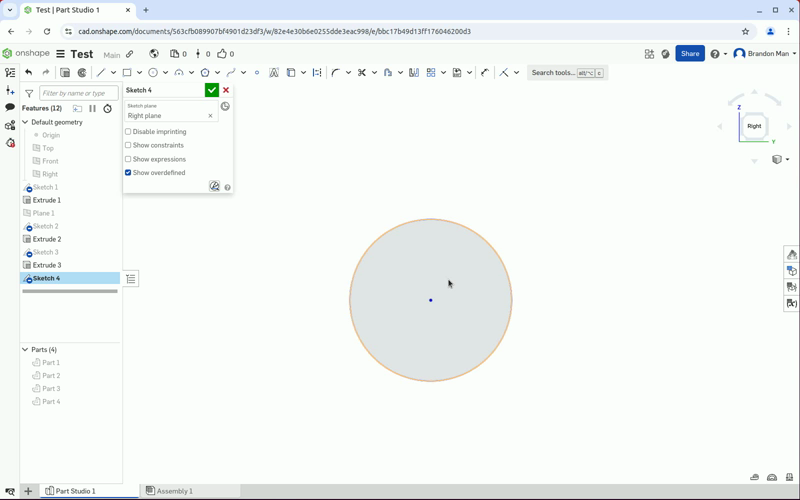
scroll(6)
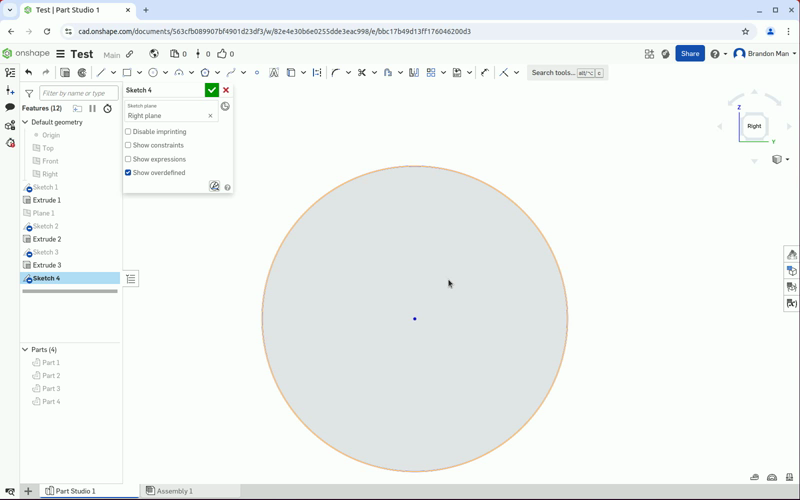
click(448, 279)
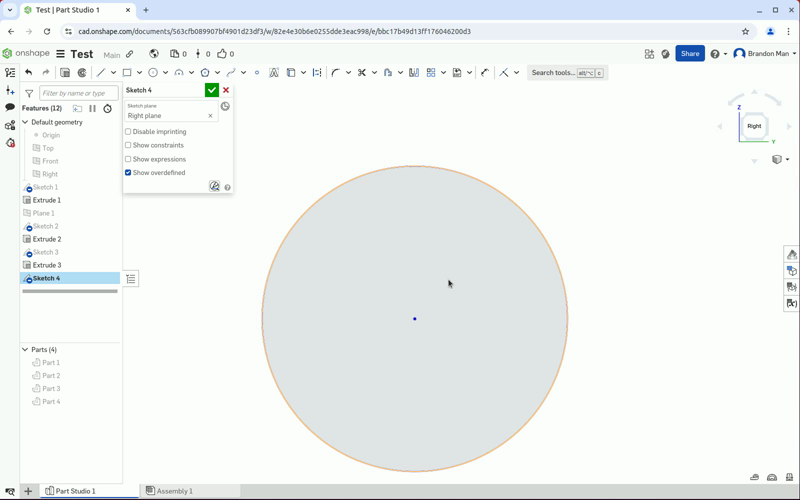
scroll(-6)
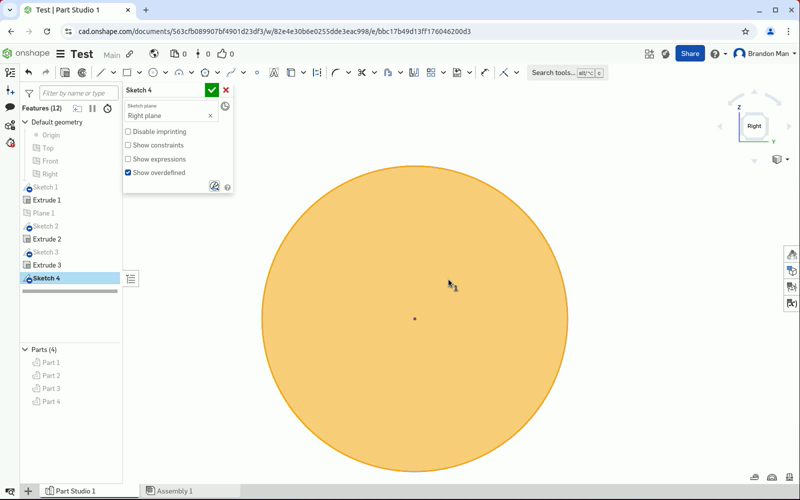
scroll(-6)
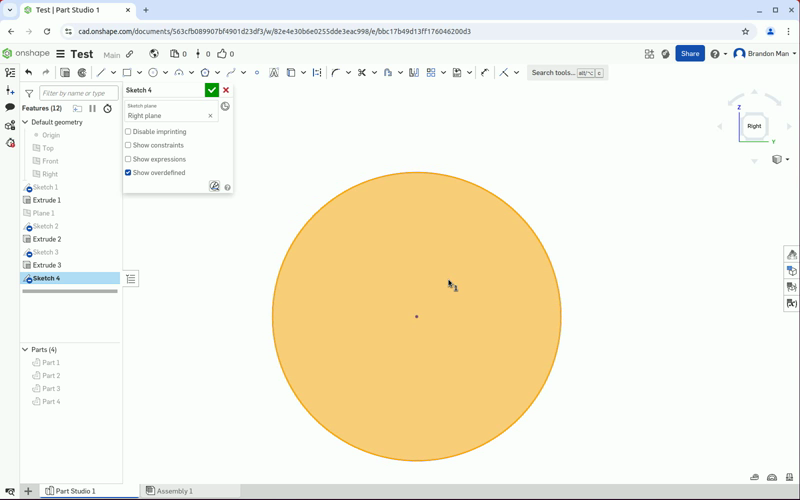
scroll(-6)
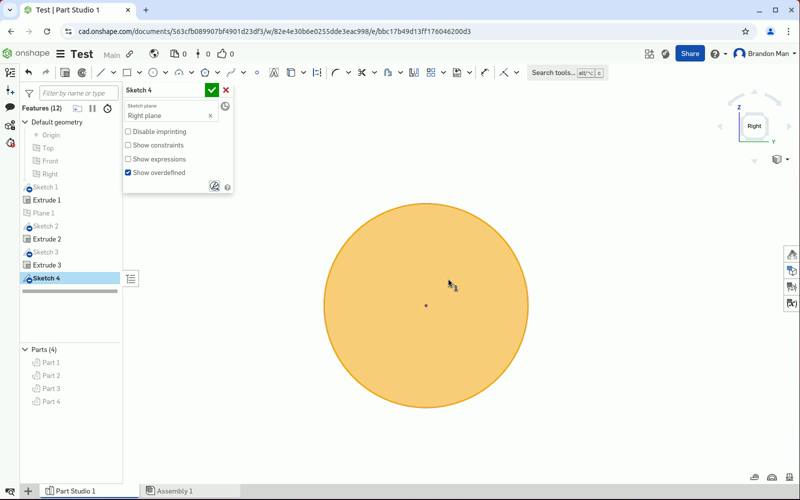
scroll(-6)
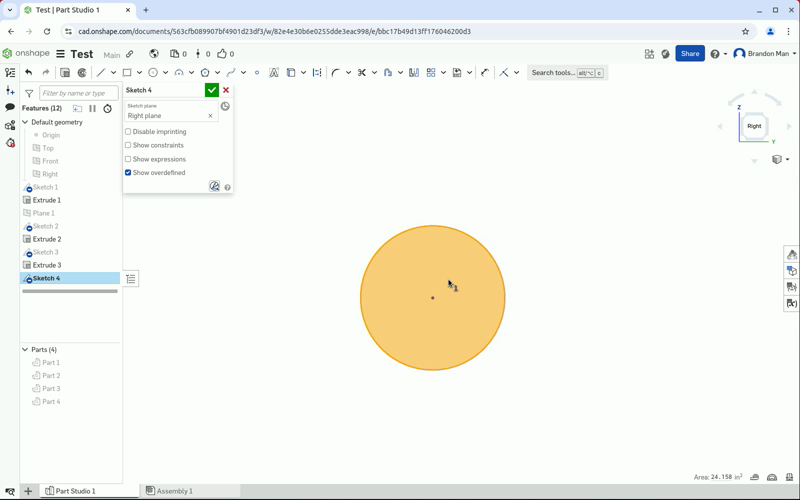
scroll(-6)
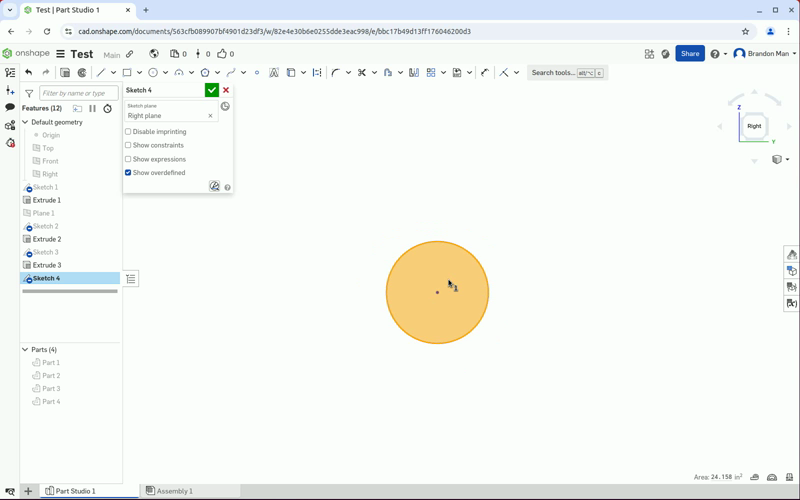
scroll(-6)
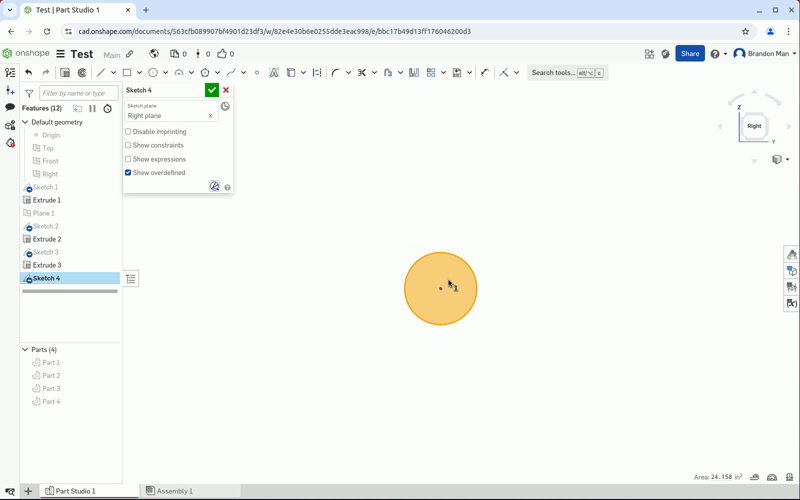
scroll(-6)
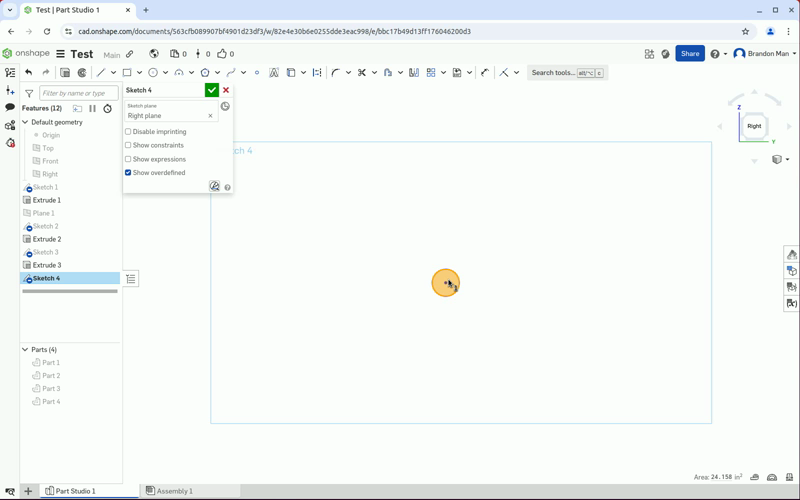
mouse_move(73, 352)
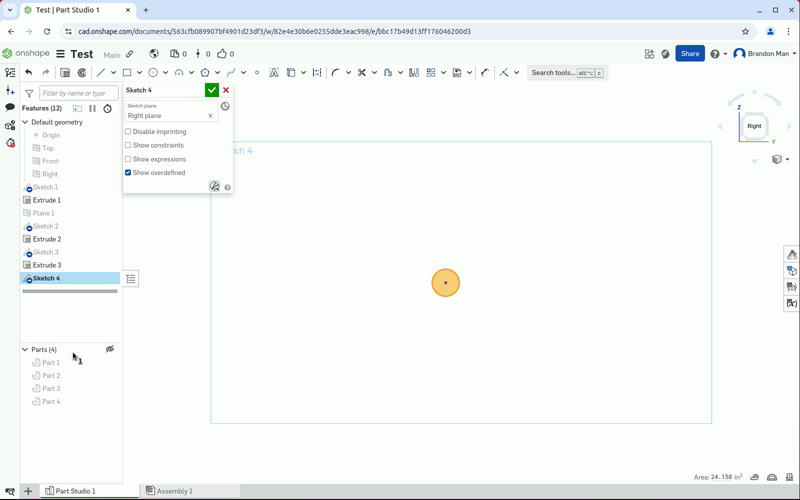
key(shift+y)
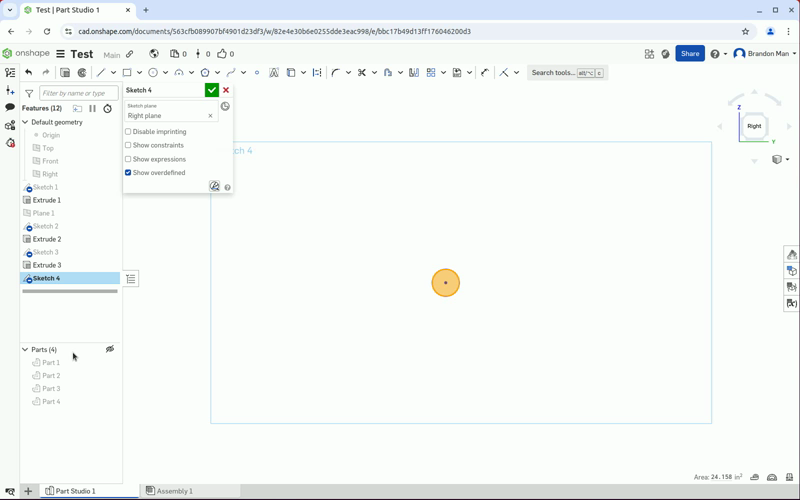
key(shift+e)
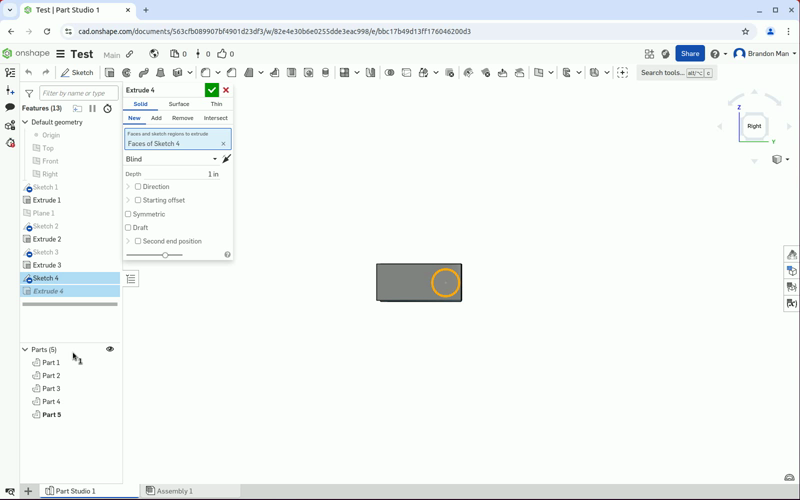
mouse_move(143, 106)
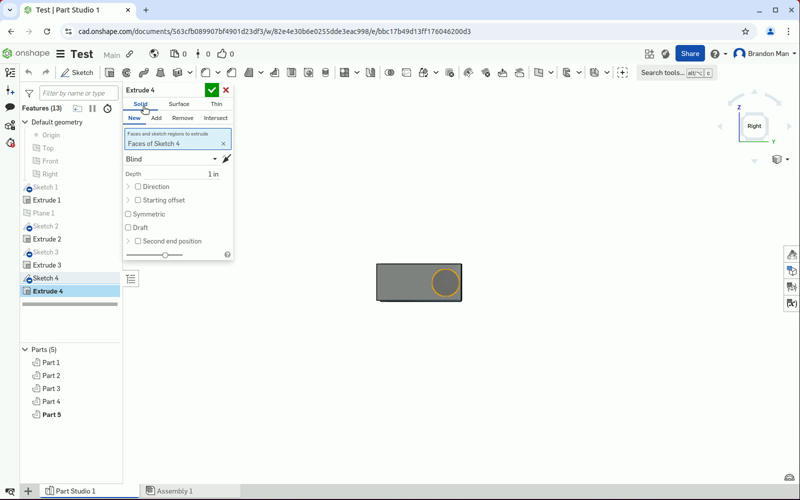
click(143, 106)
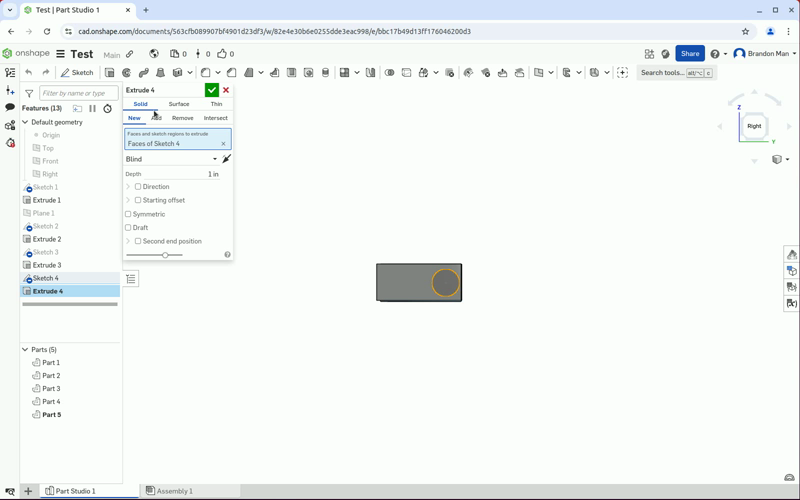
mouse_move(186, 120)
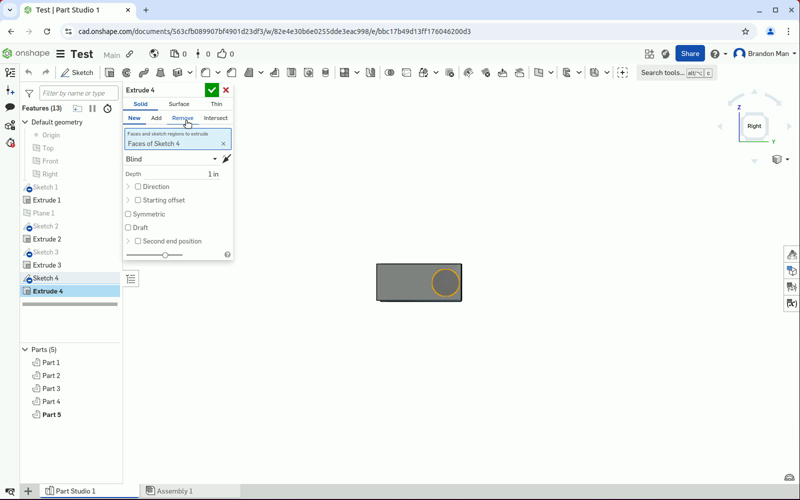
click(186, 120)
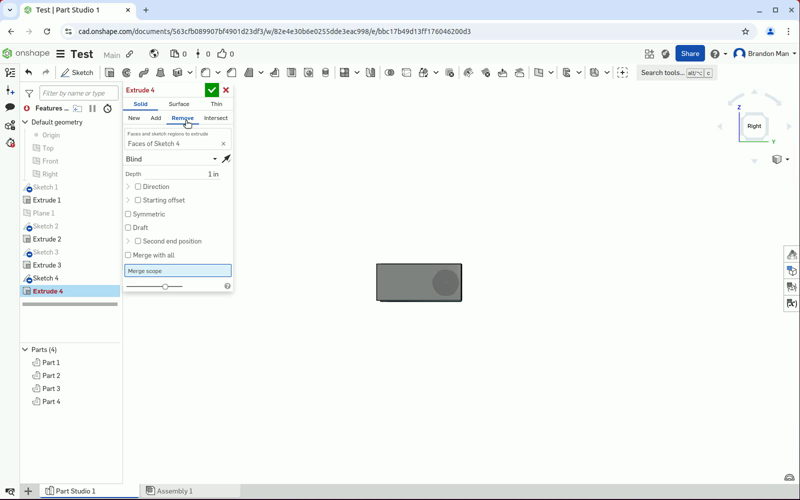
key(tab, 4)
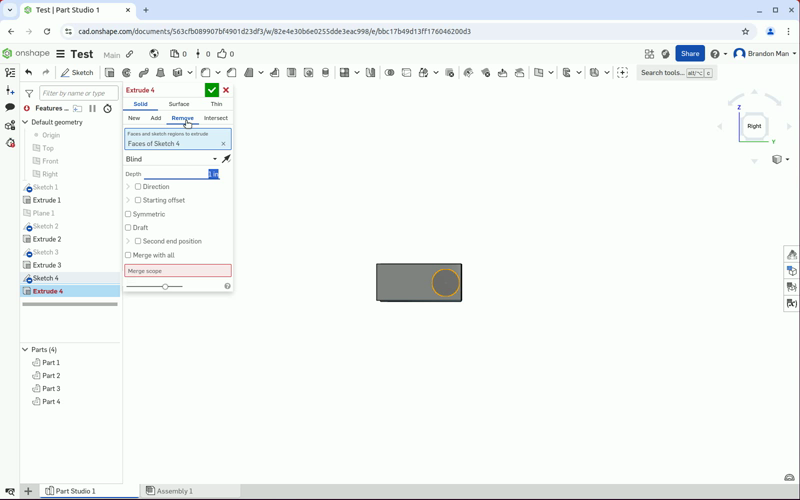
text(31.774)
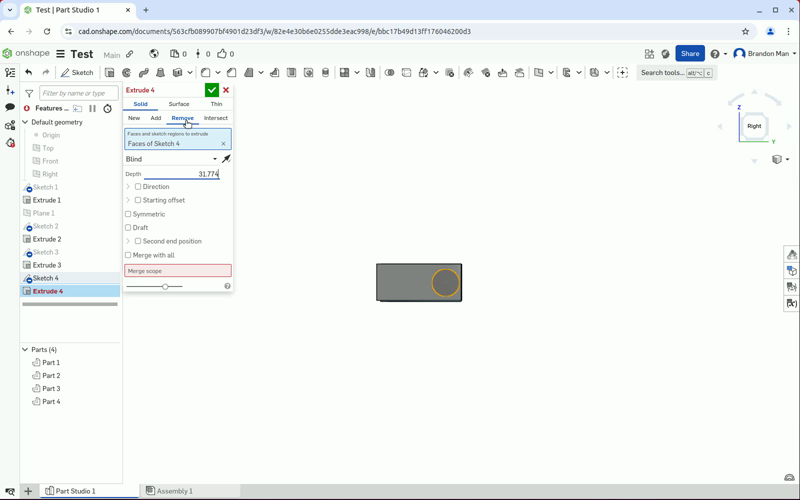
key(tab, 3)
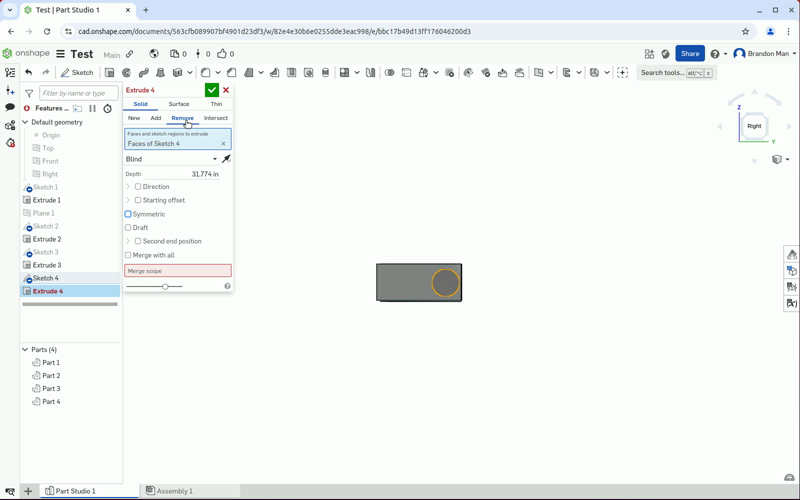
key(space)
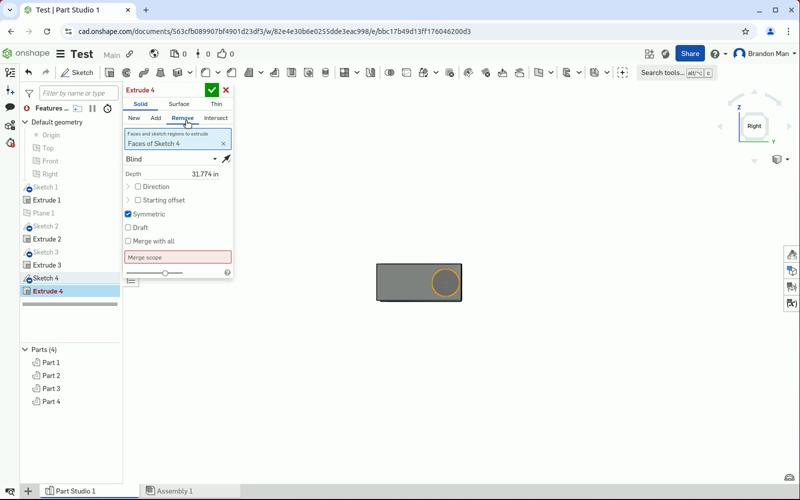
key(tab, 2)
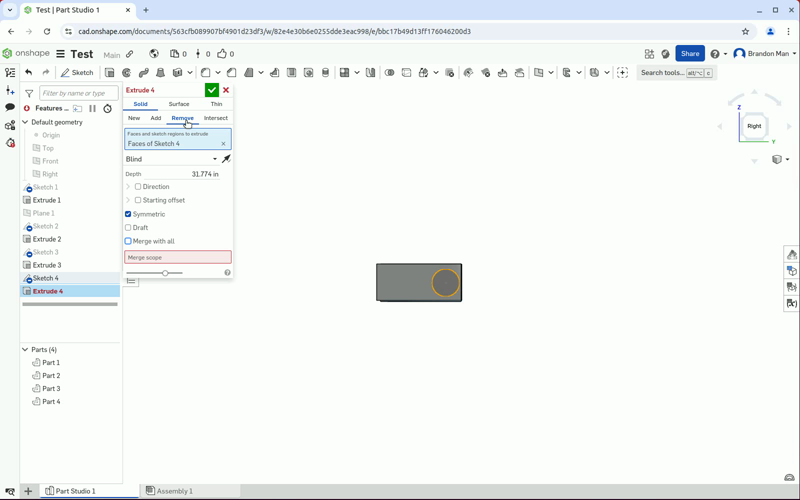
key(space)
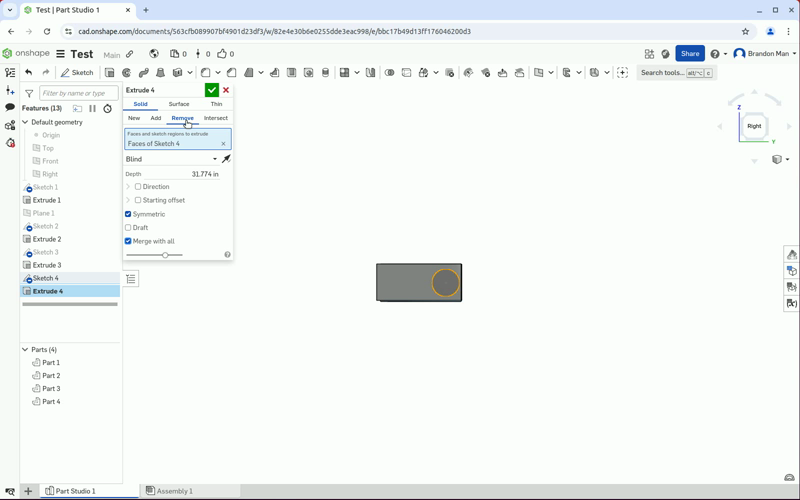
key(enter)
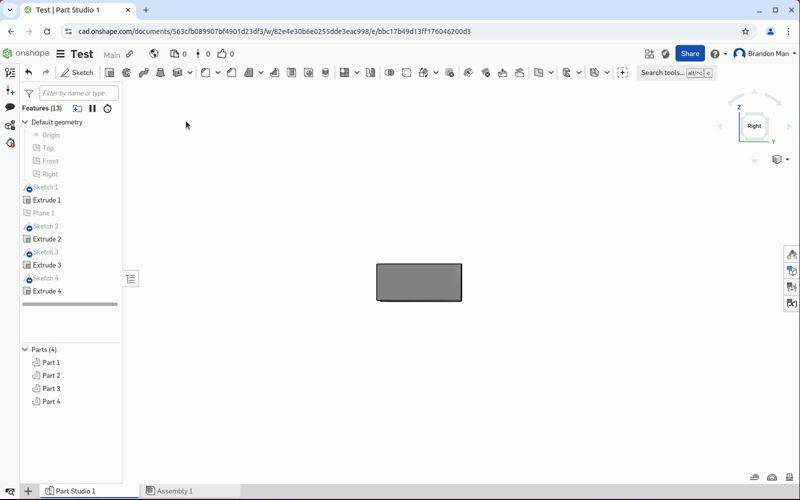
key(shift+h)
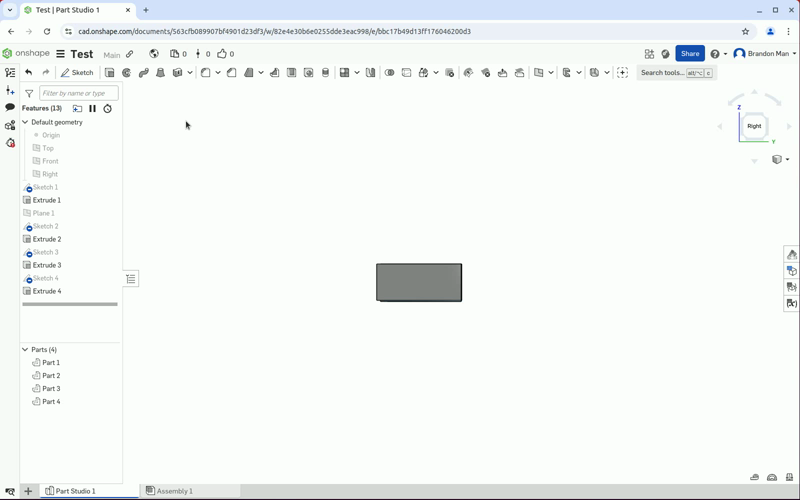
key(shift+h)
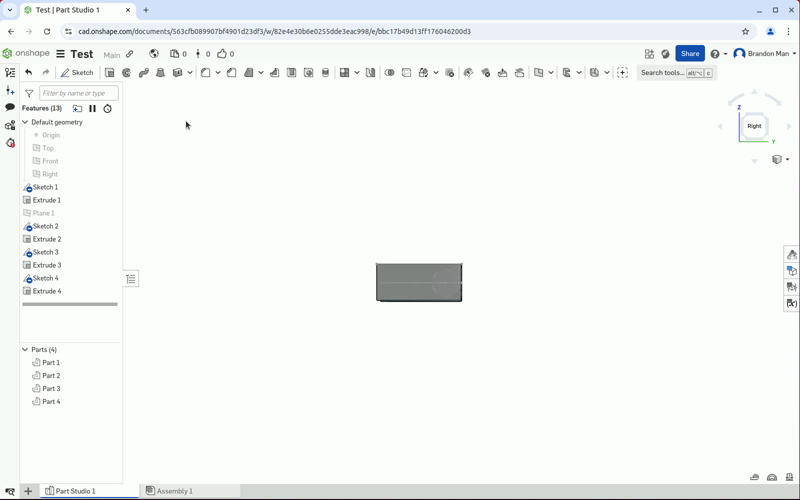
key(shift+7)
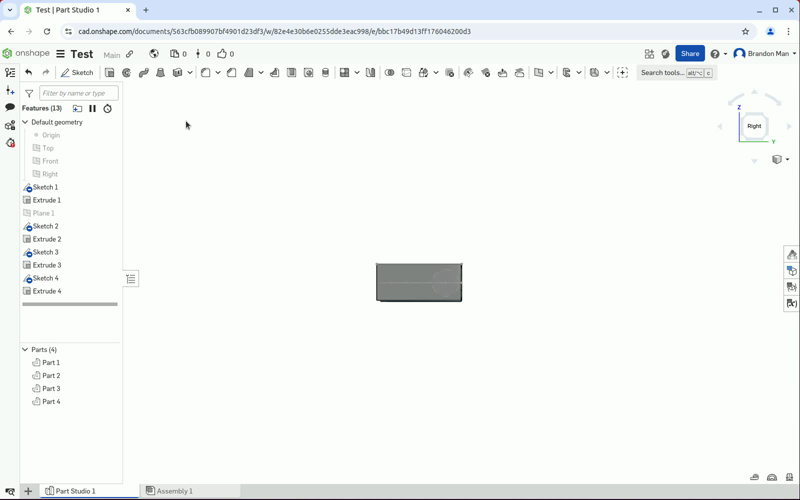
key(right, 2)
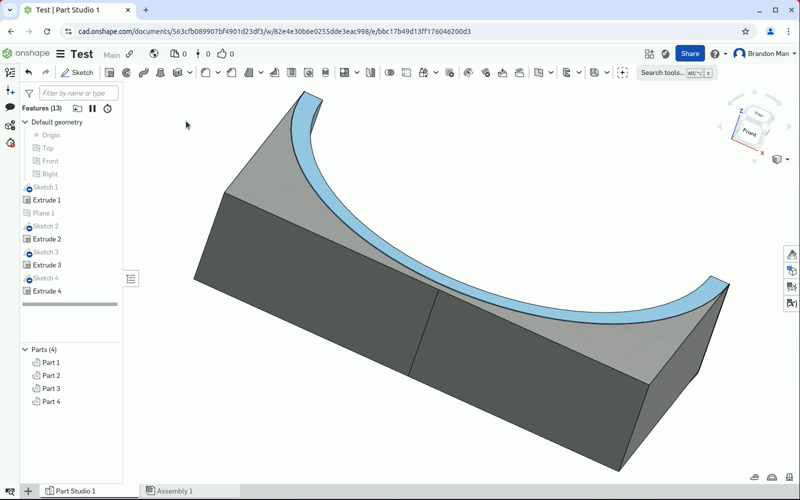
key(down, 2)
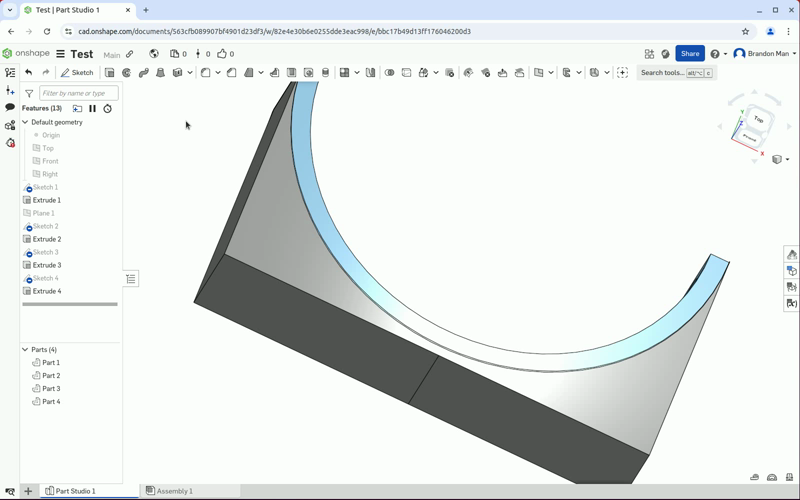
key(up, 2)
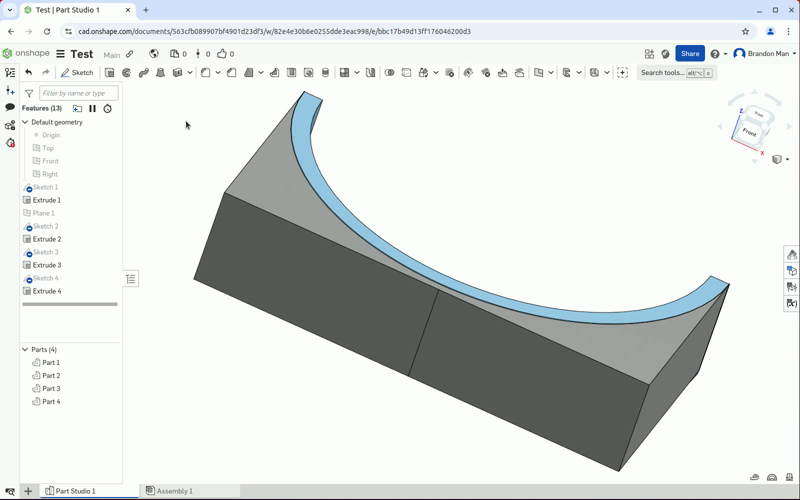
key(left, 2)
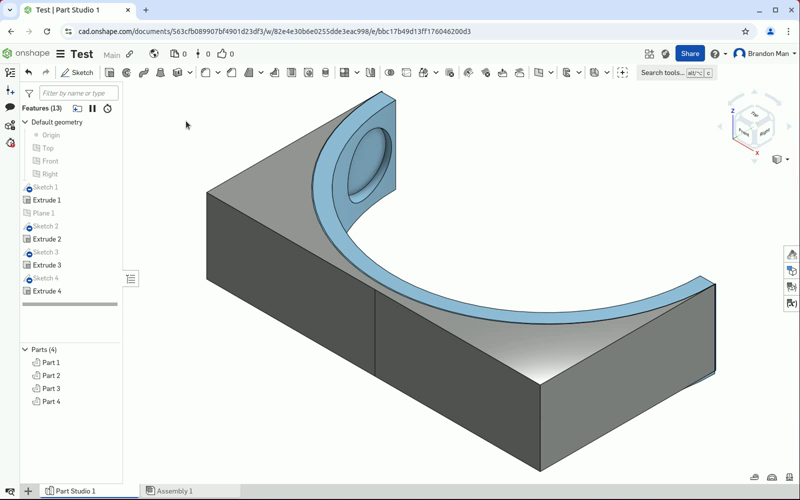
mouse_move(73, 189)
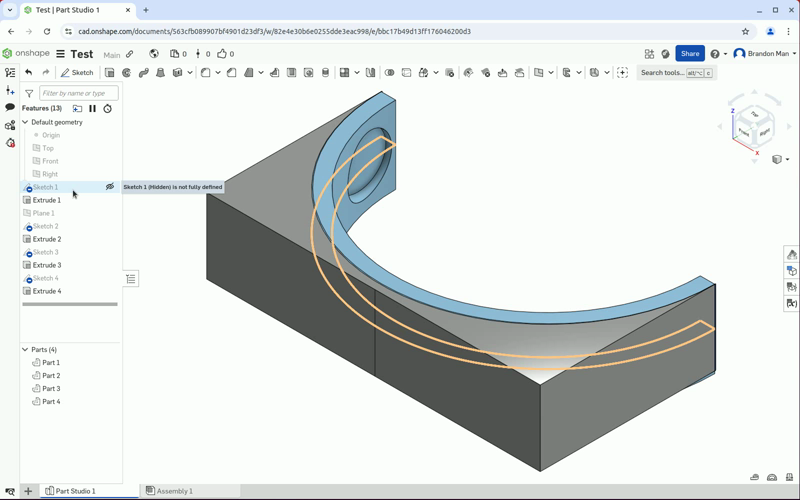
click(73, 189)